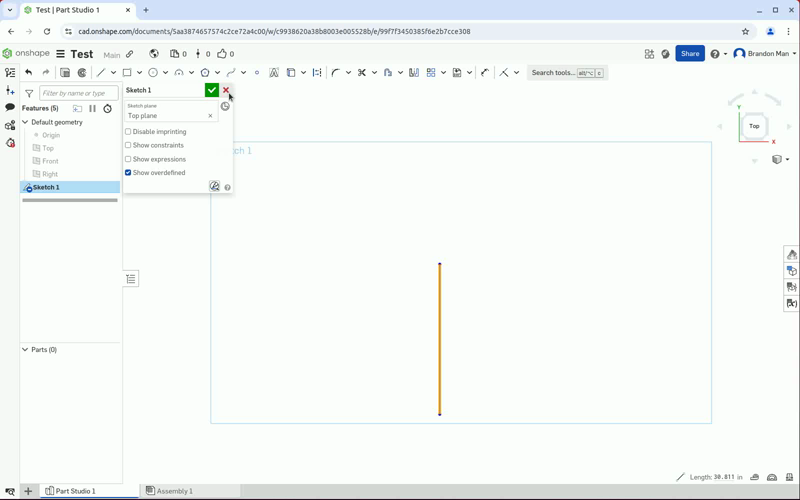
key(shift+h)
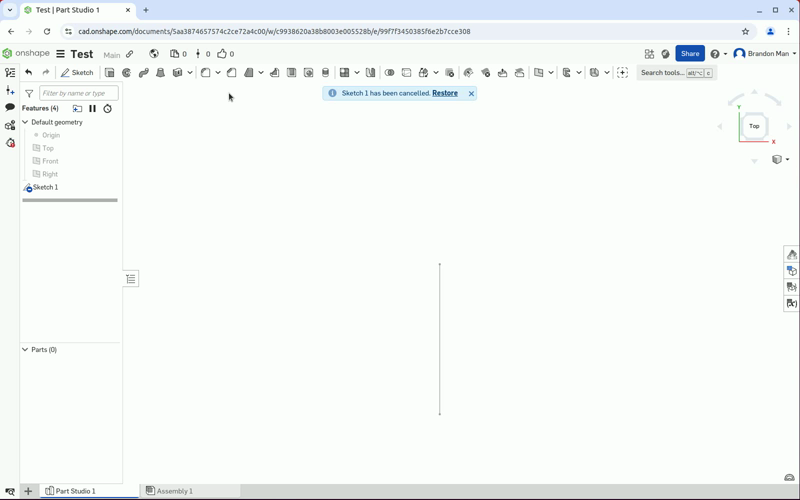
mouse_move(73, 352)
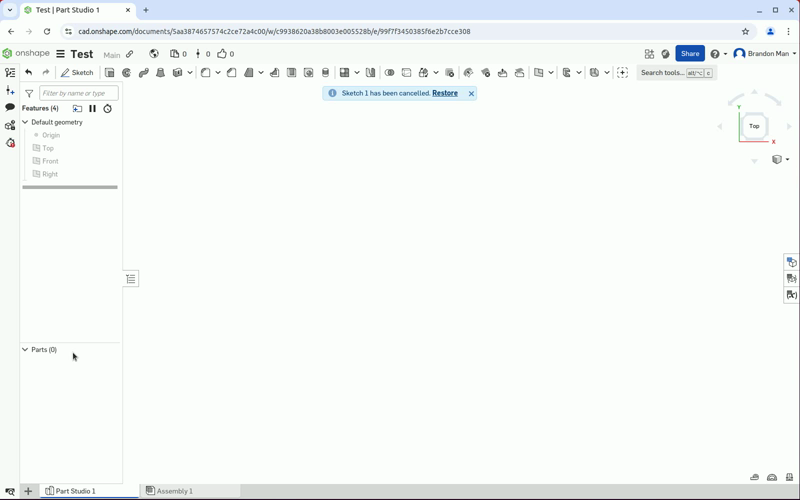
key(y)
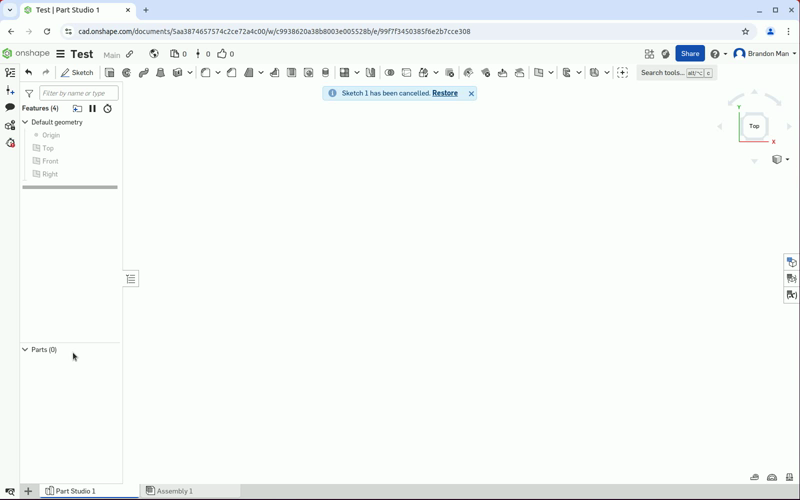
key(shift+p)
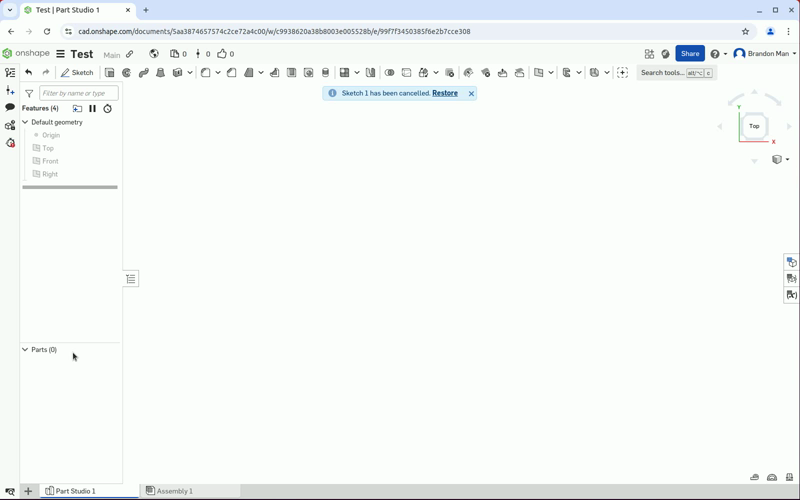
key(space)
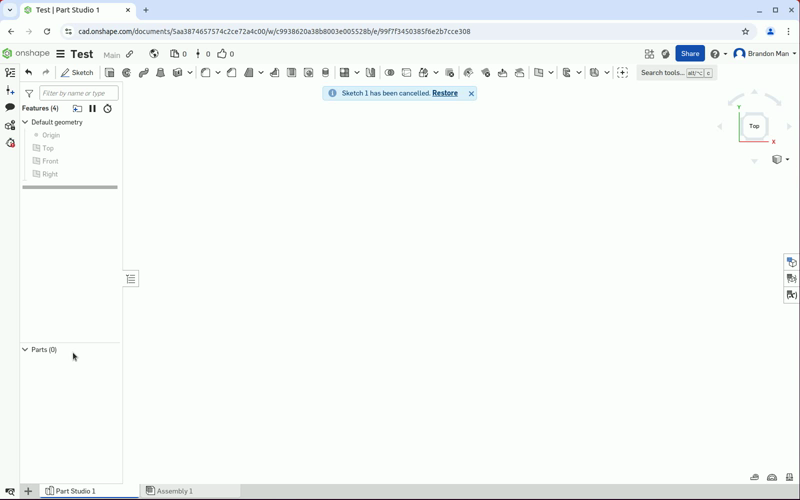
key_down(shift)
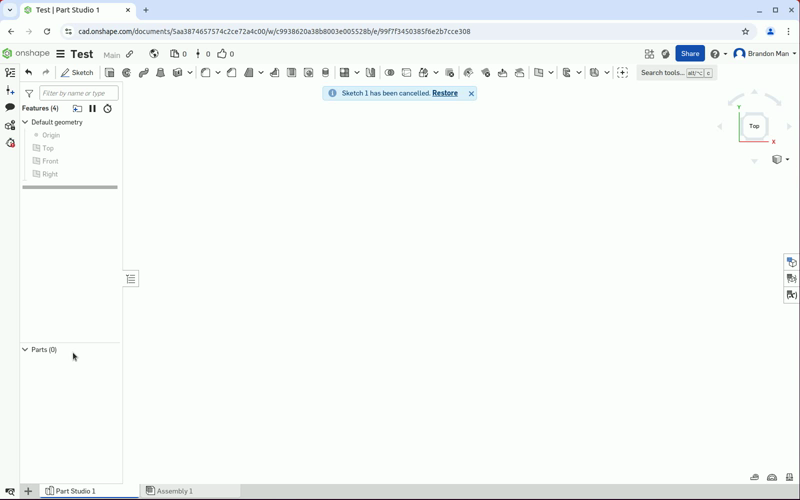
key(up)
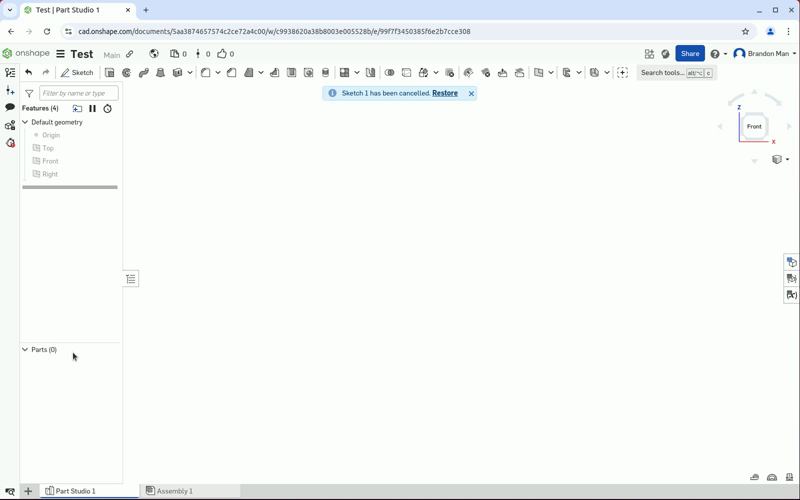
key_up(shift)
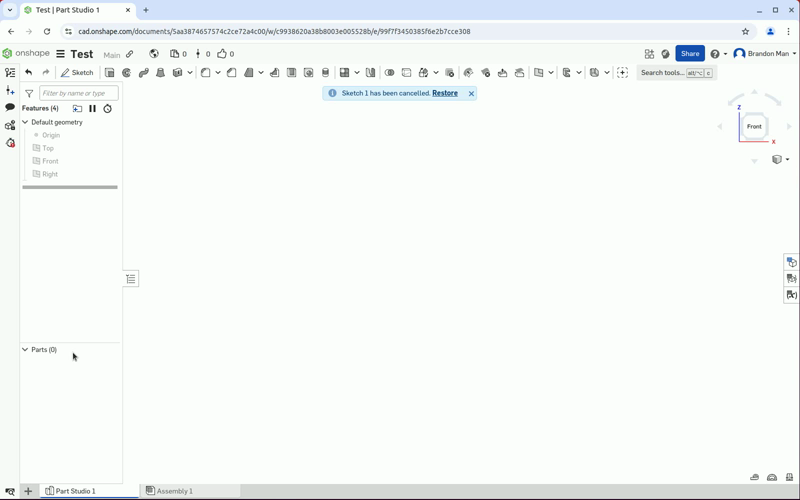
mouse_move(73, 352)
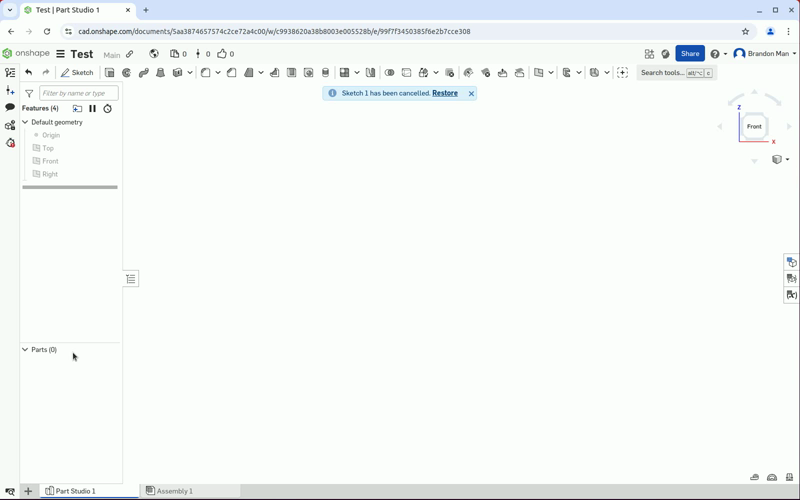
key(shift+y)
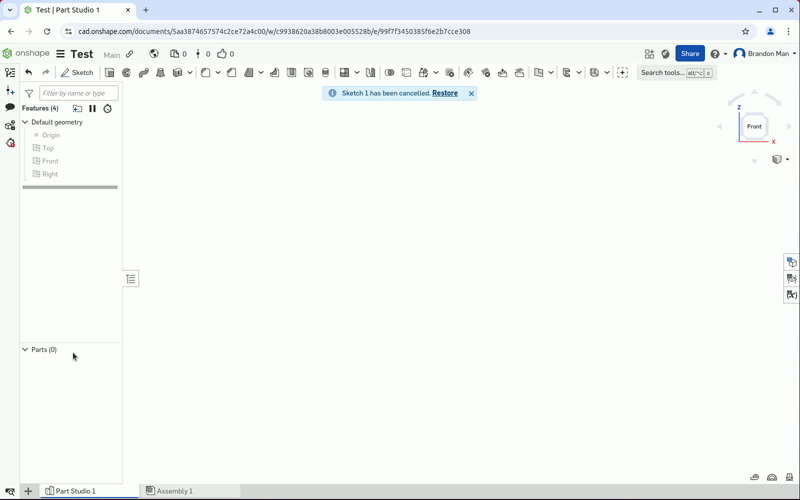
key(shift+s)
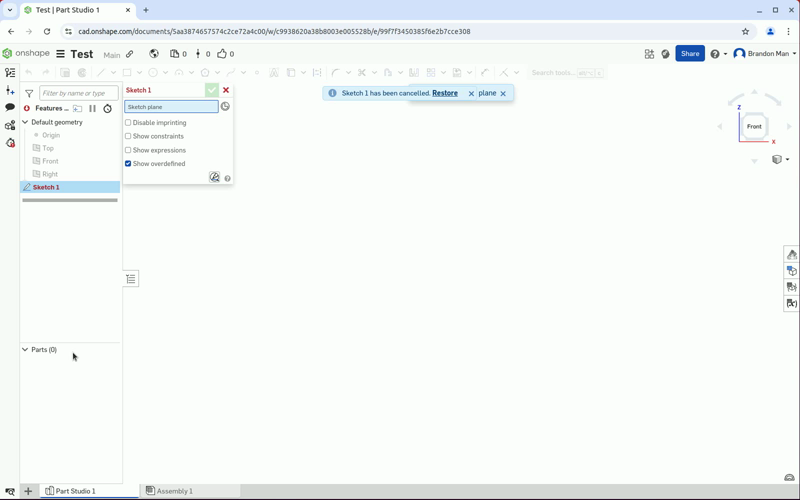
mouse_move(73, 163)
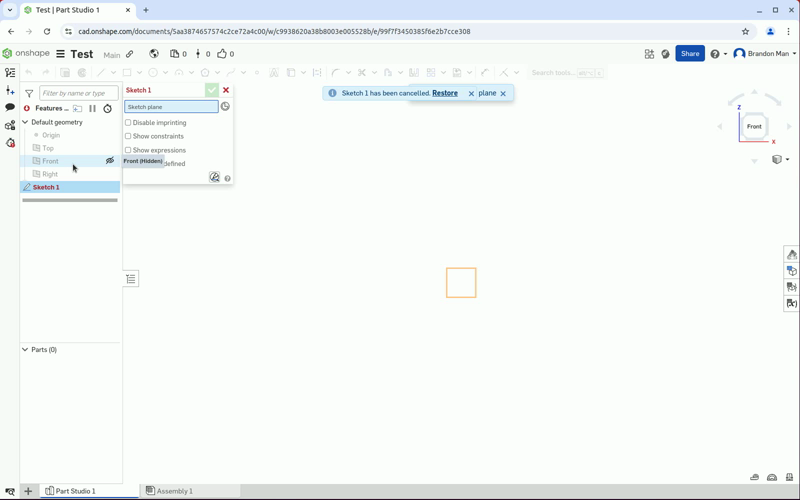
click(73, 163)
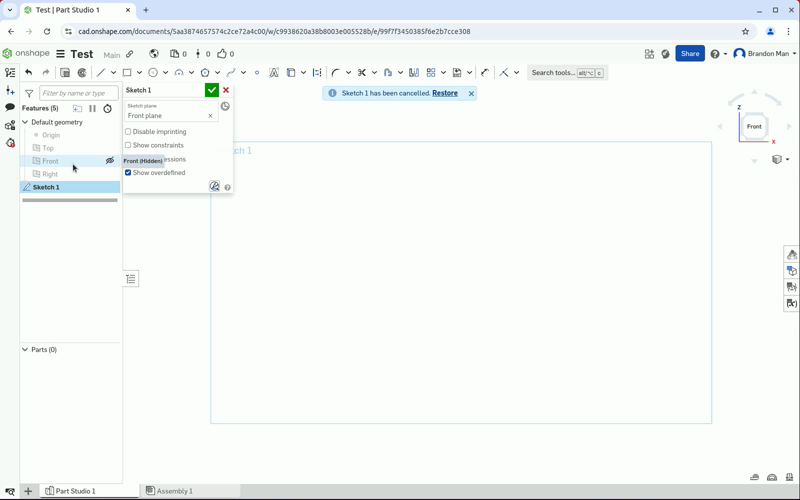
mouse_move(73, 352)
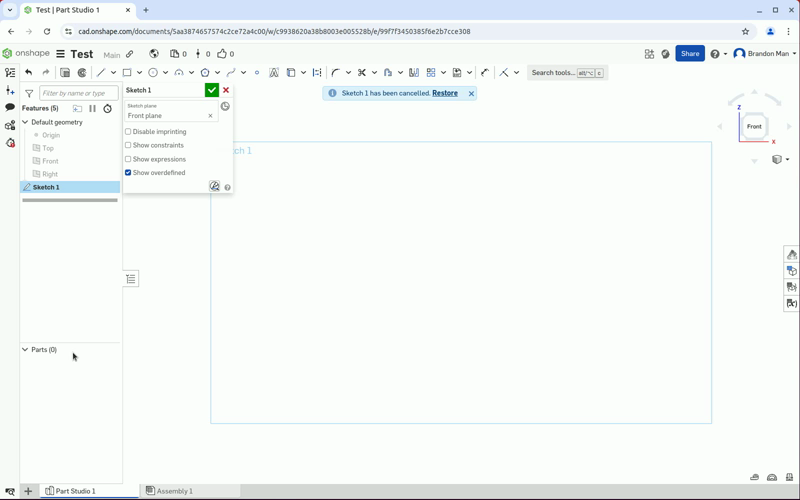
key(y)
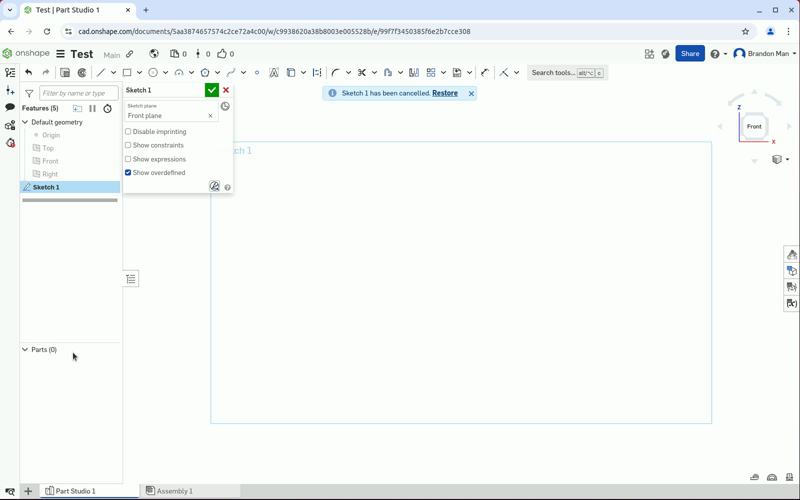
key(c)
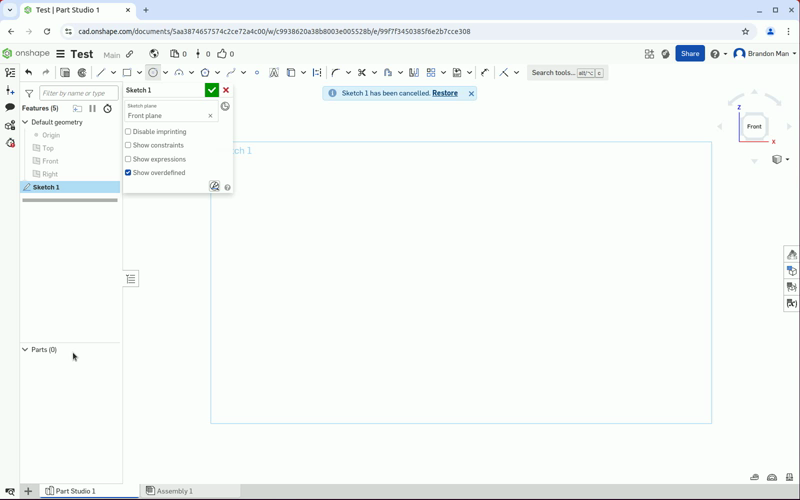
key_down(shift)
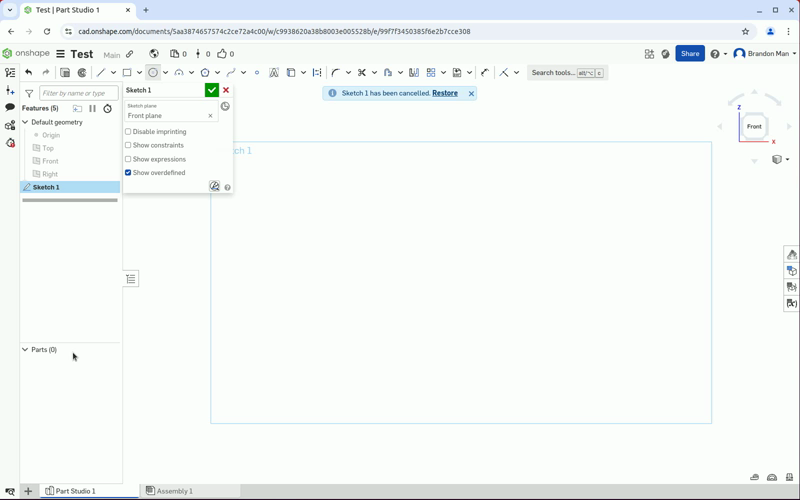
mouse_move(461, 282)
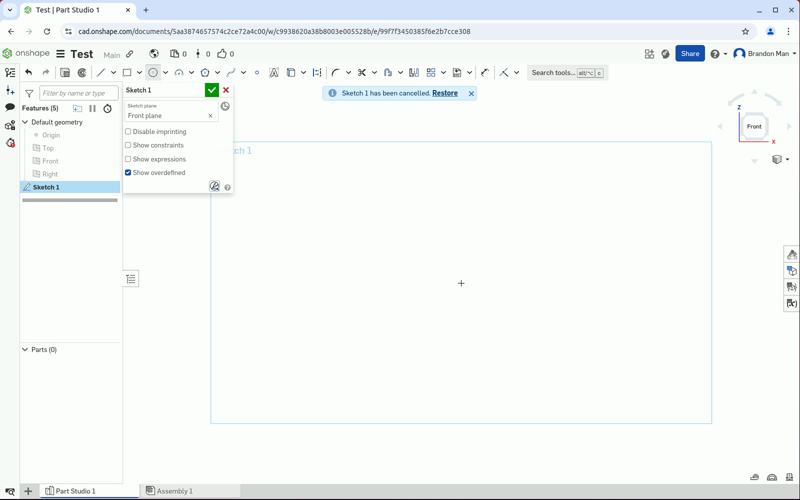
click(461, 282)
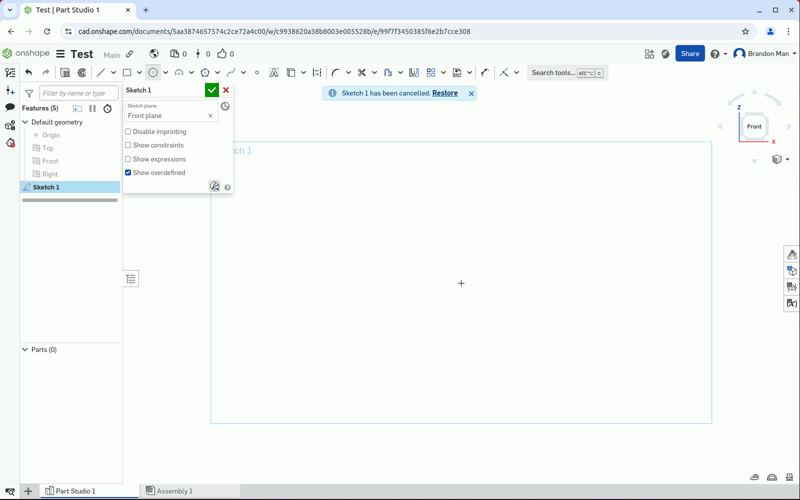
key_up(shift)
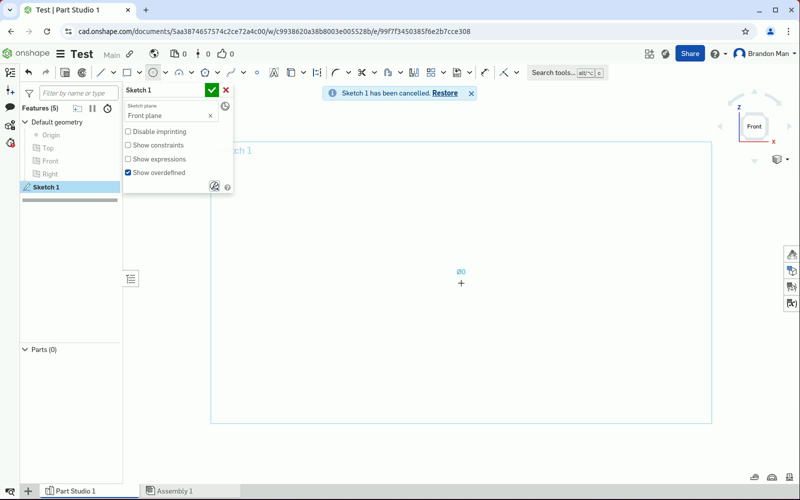
mouse_move(574, 282)
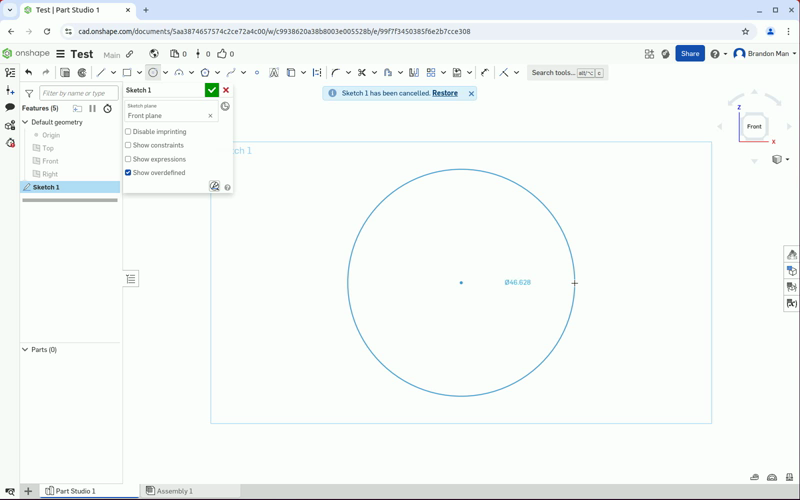
click(574, 282)
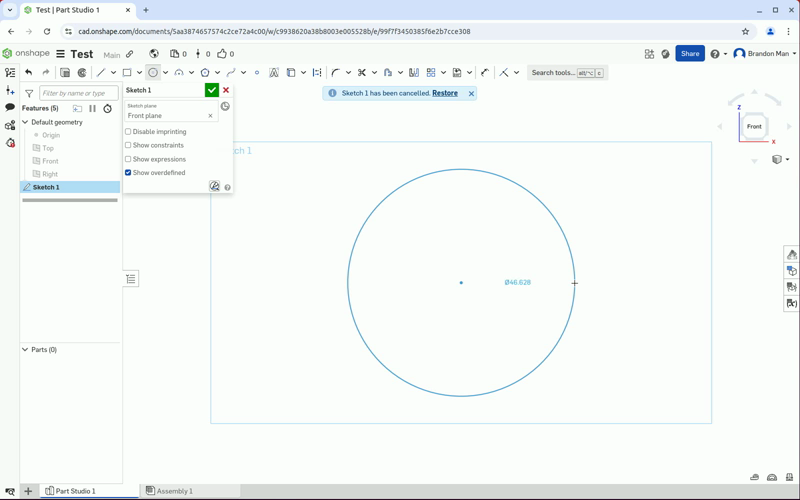
key(esc)
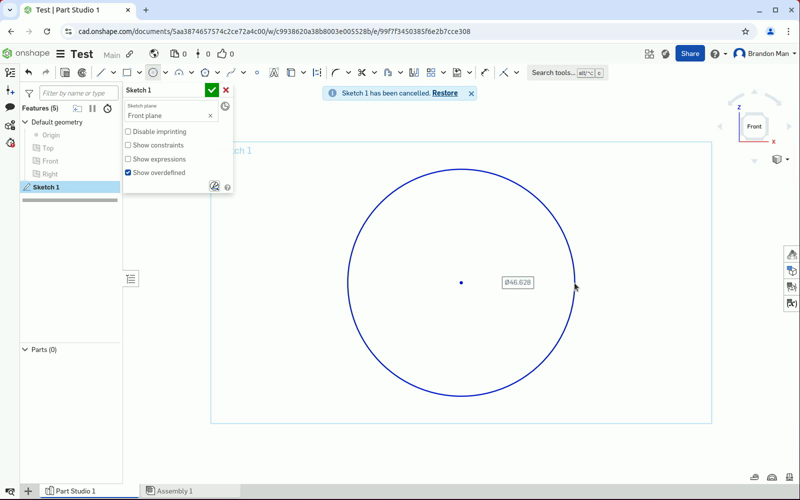
key(c)
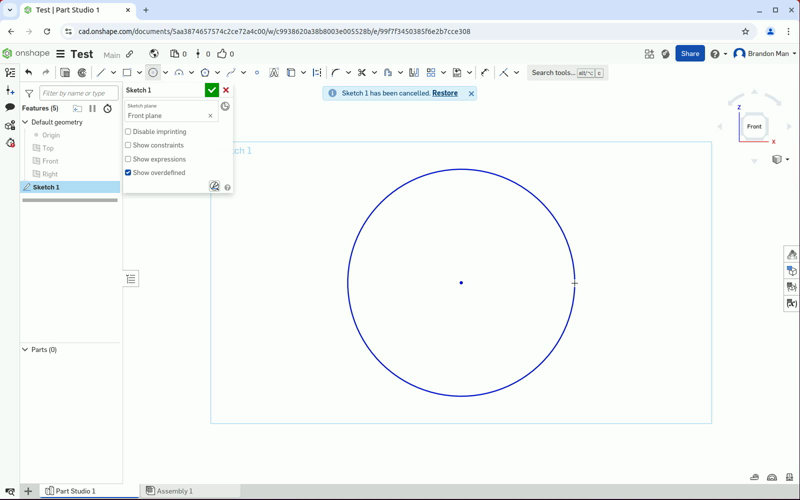
key_down(shift)
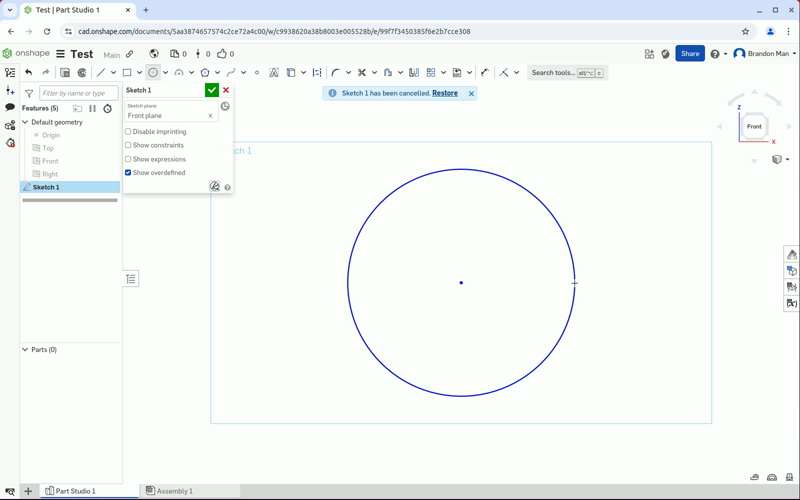
mouse_move(461, 282)
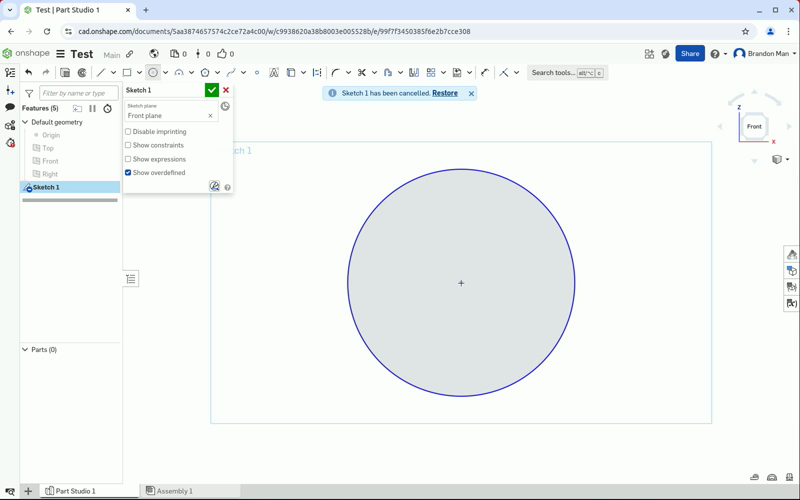
click(461, 282)
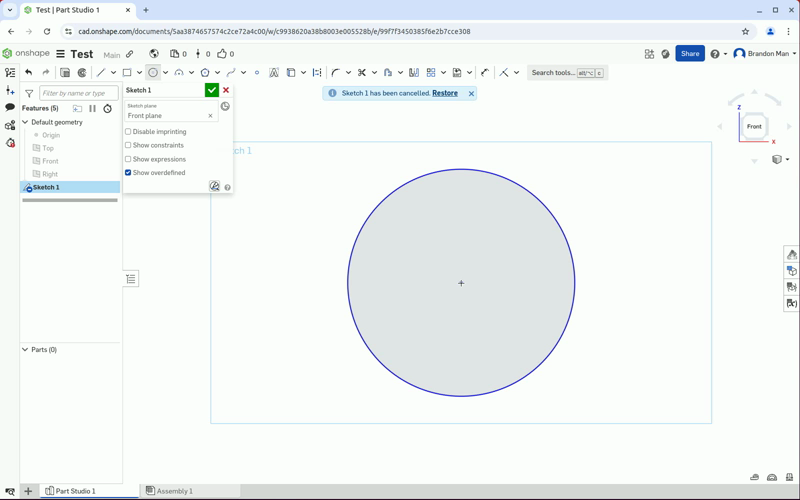
key_up(shift)
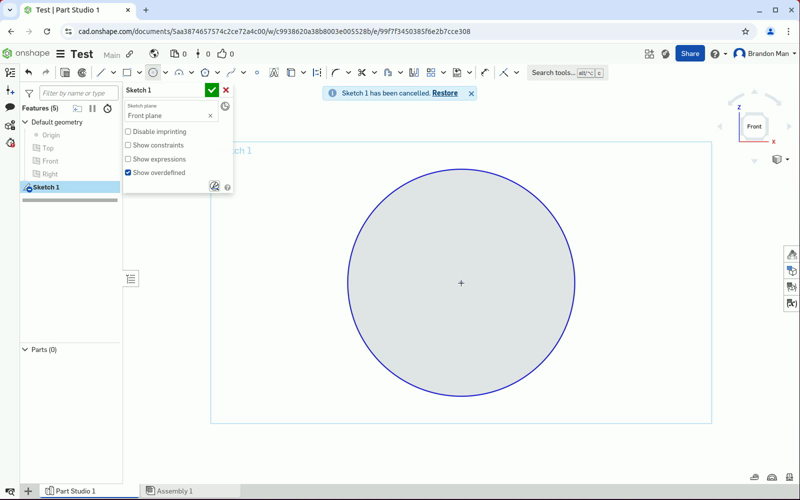
mouse_move(553, 282)
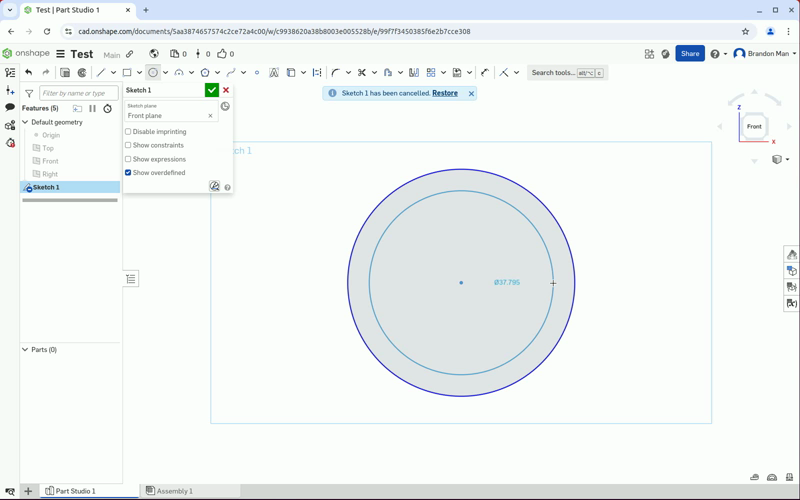
click(553, 282)
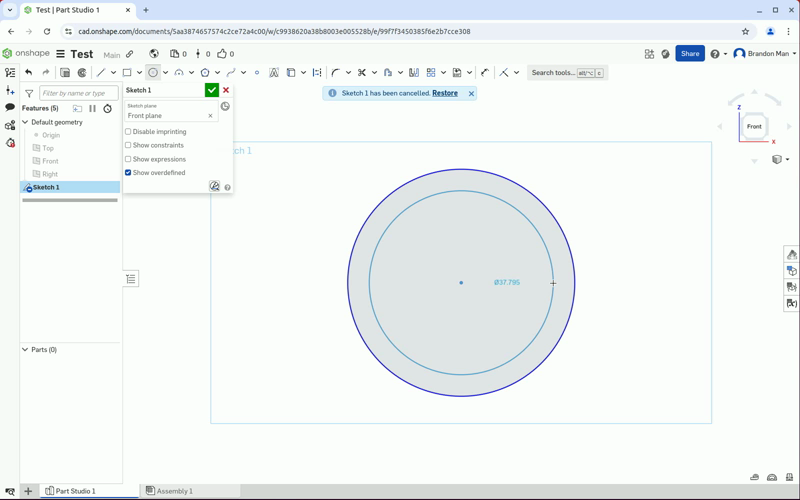
key(esc)
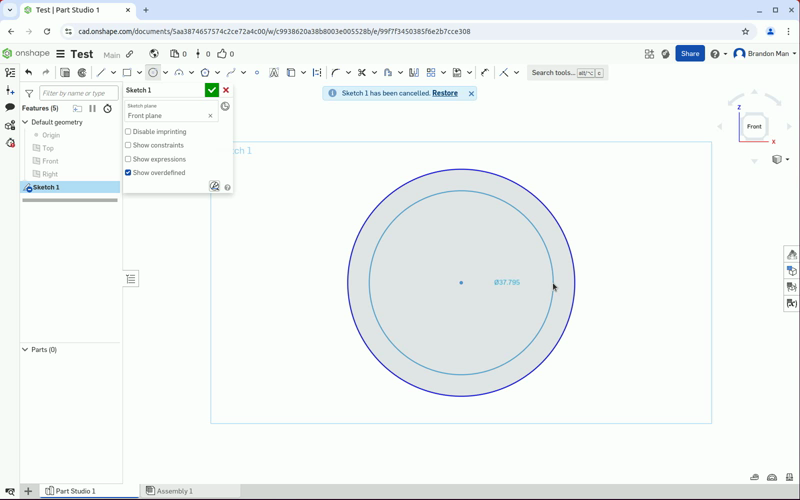
mouse_move(402, 367)
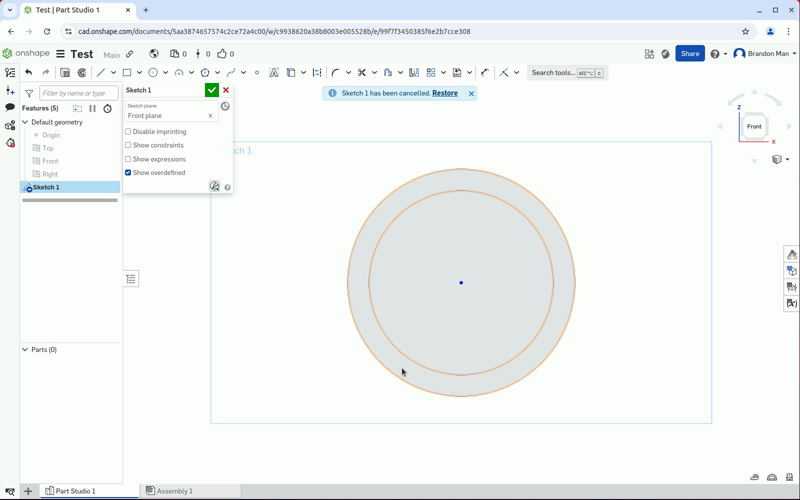
click(402, 367)
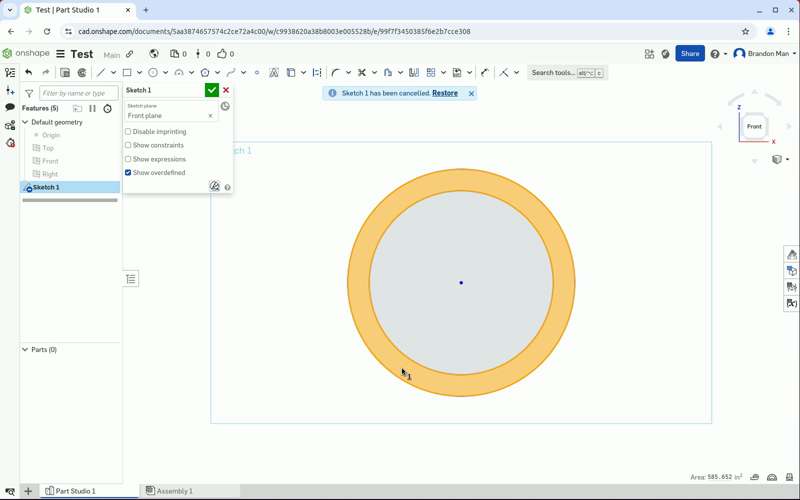
mouse_move(73, 352)
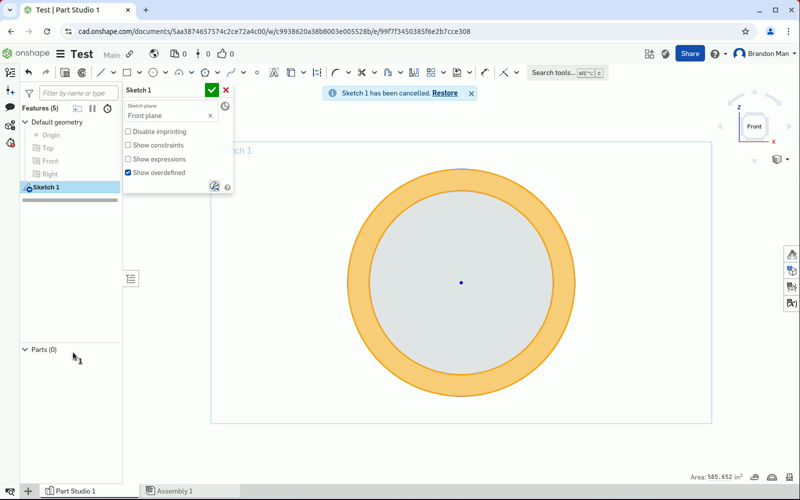
key(shift+y)
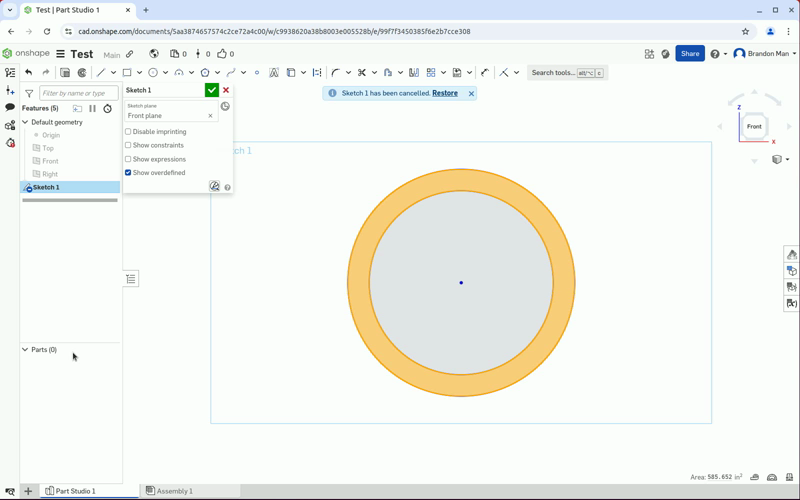
key(shift+e)
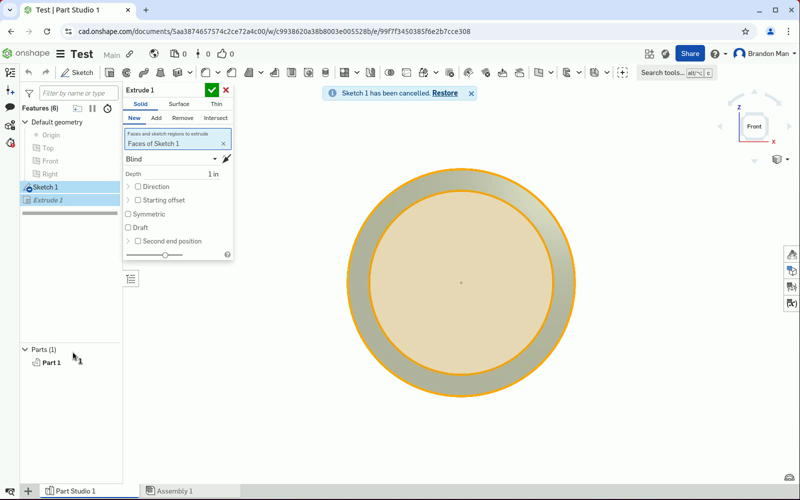
mouse_move(143, 106)
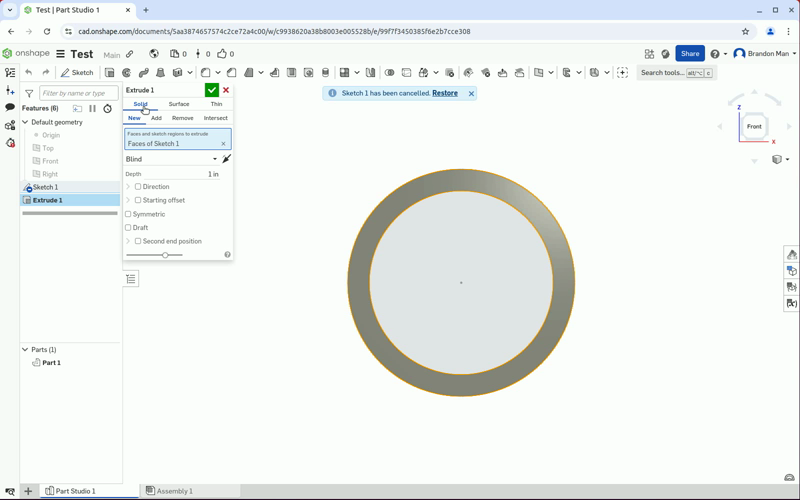
click(143, 106)
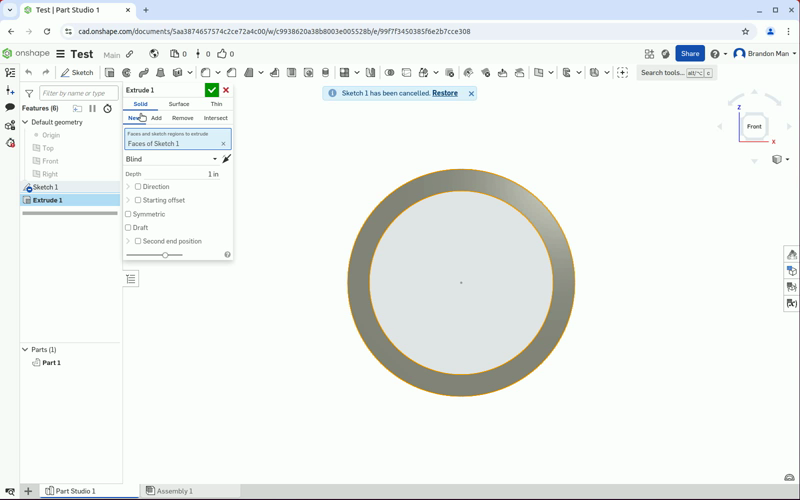
mouse_move(137, 120)
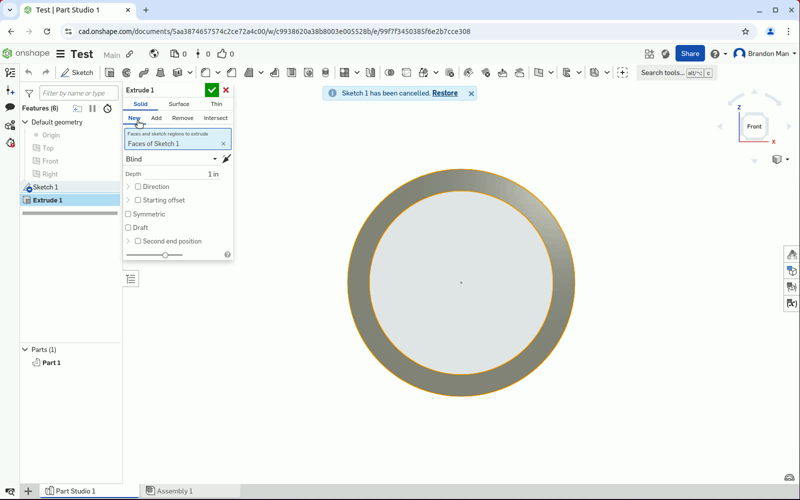
click(137, 120)
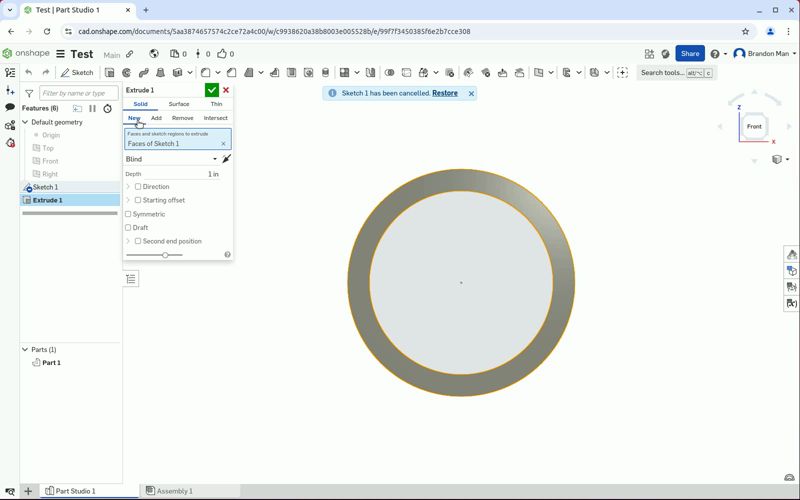
key(tab, 4)
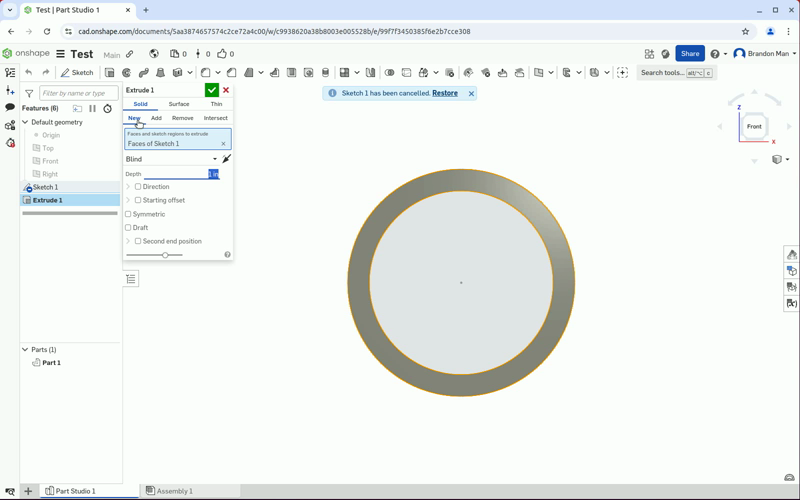
text(2.648)
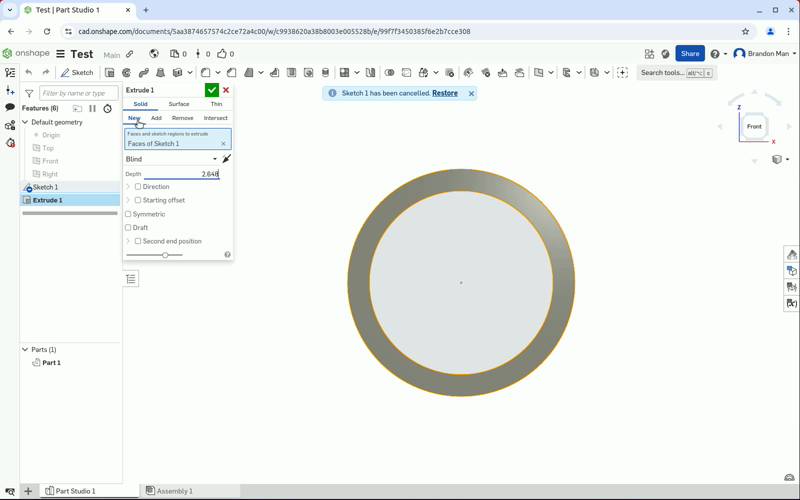
key(enter)
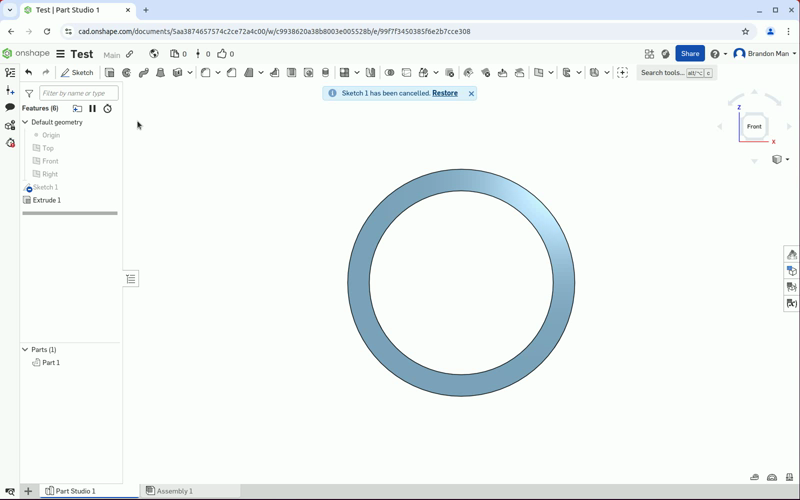
key(shift+h)
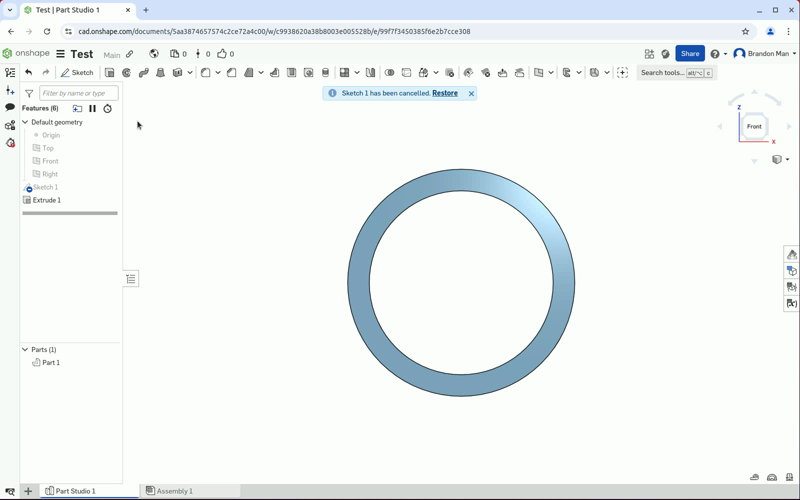
key(shift+h)
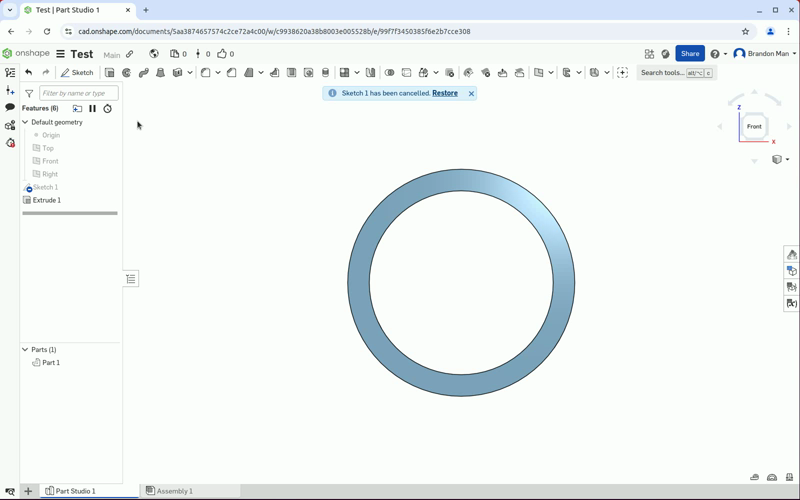
mouse_move(73, 189)
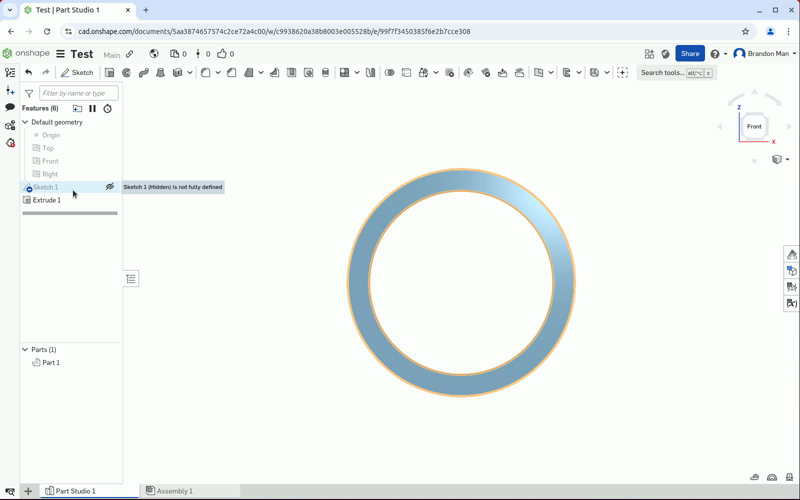
click(73, 189)
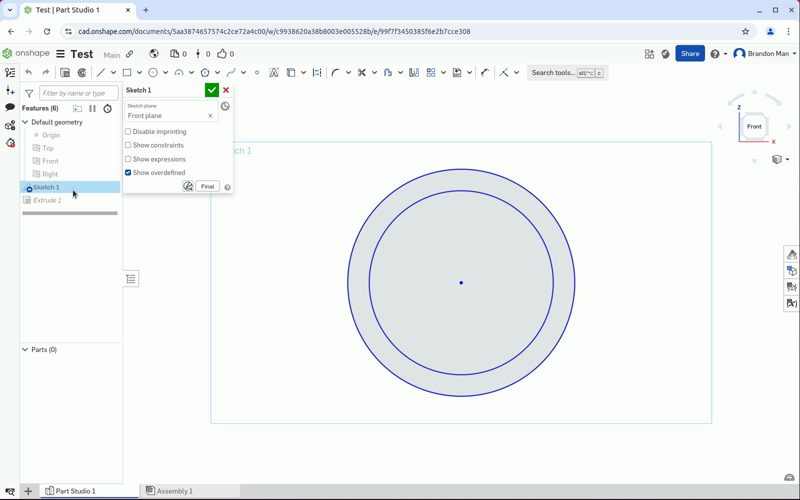
mouse_move(229, 92)
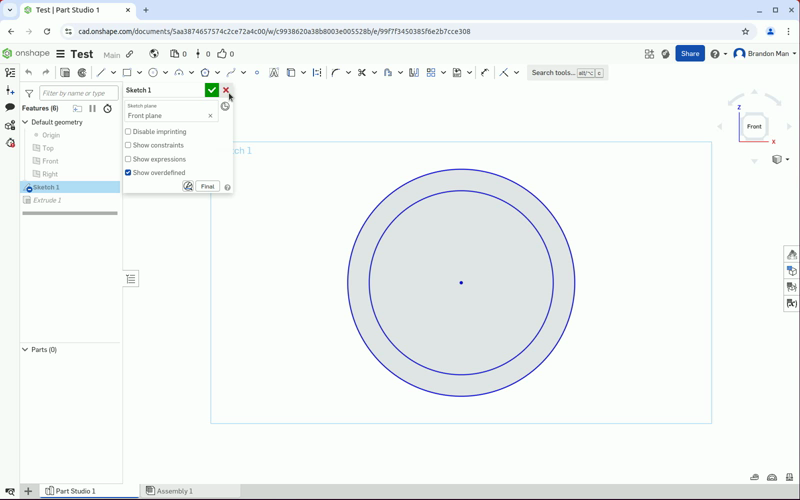
click(229, 92)
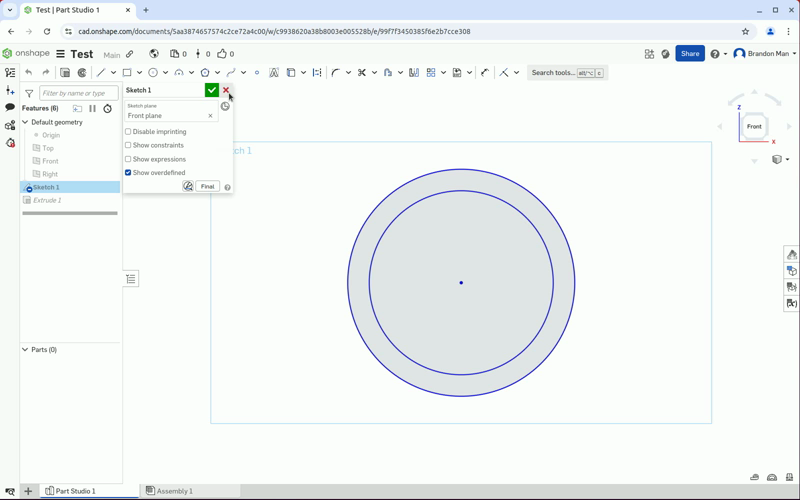
key(shift+s)
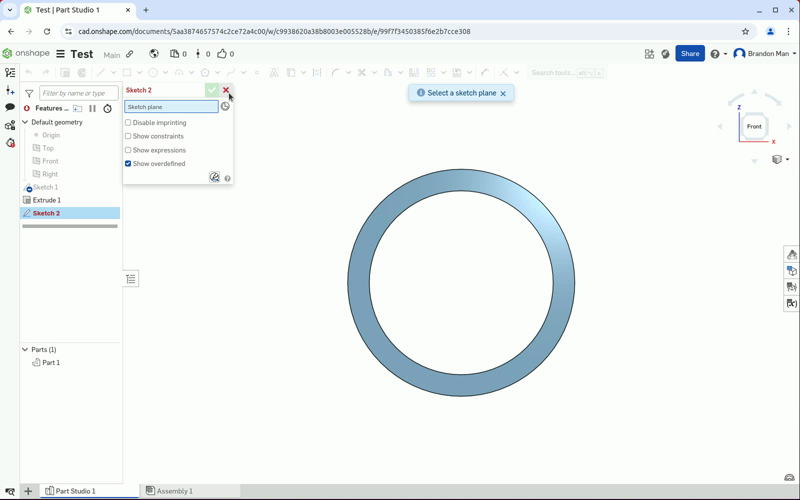
mouse_move(73, 163)
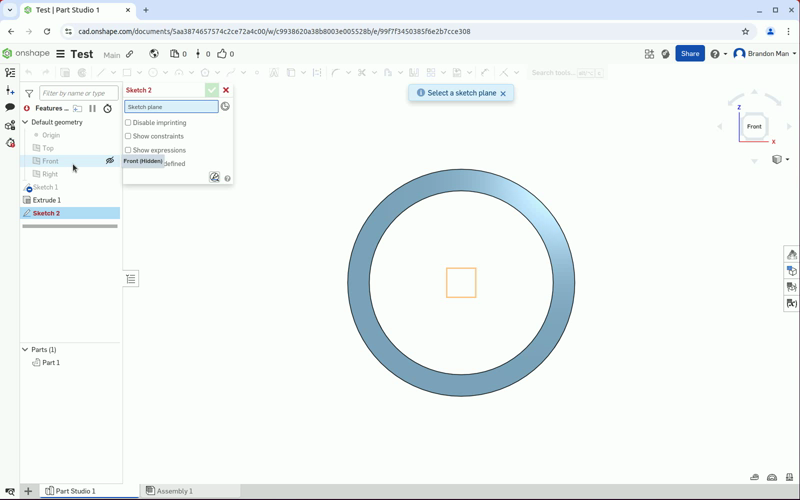
click(73, 163)
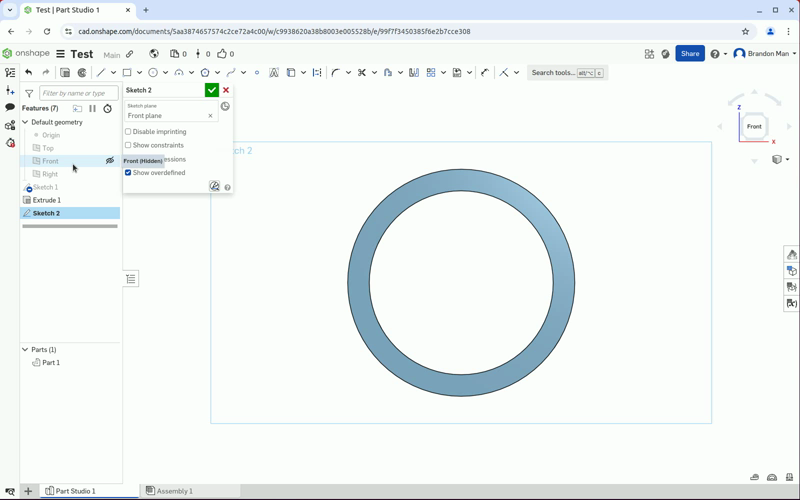
mouse_move(73, 352)
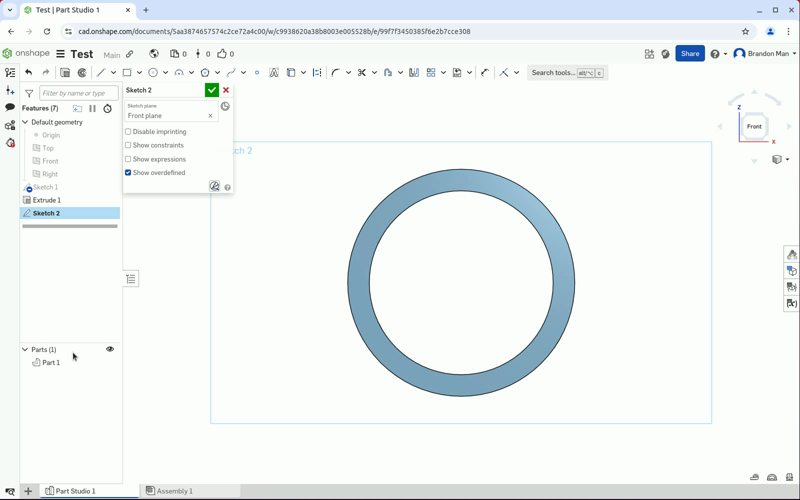
key(y)
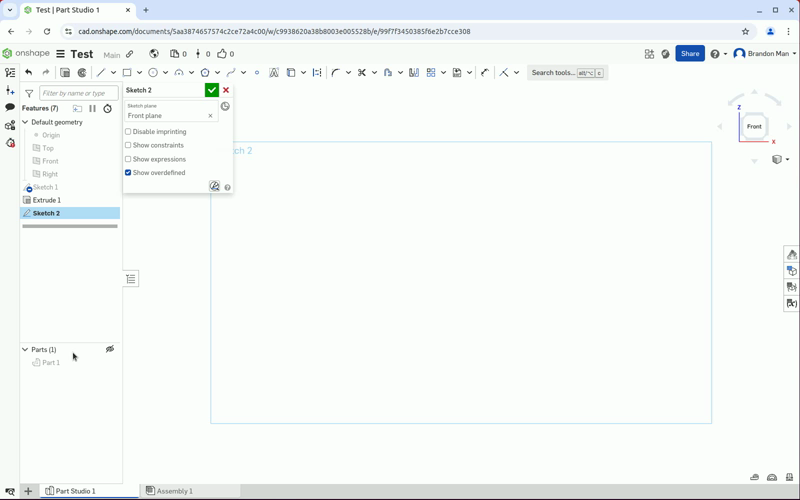
key(c)
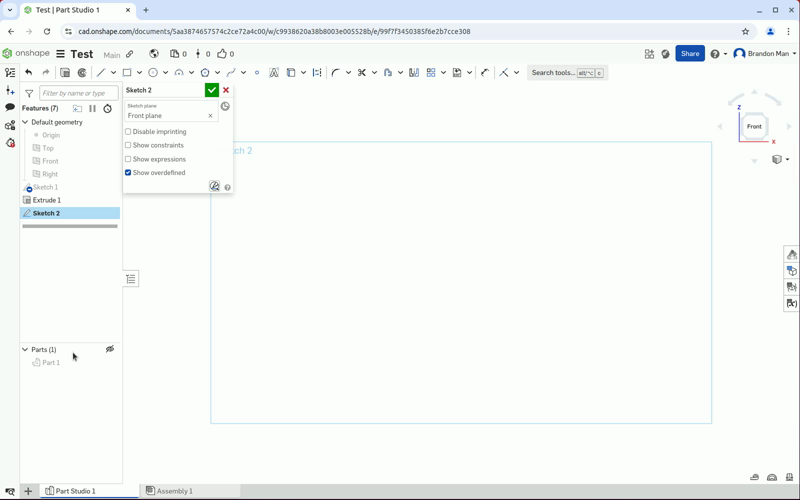
key_down(shift)
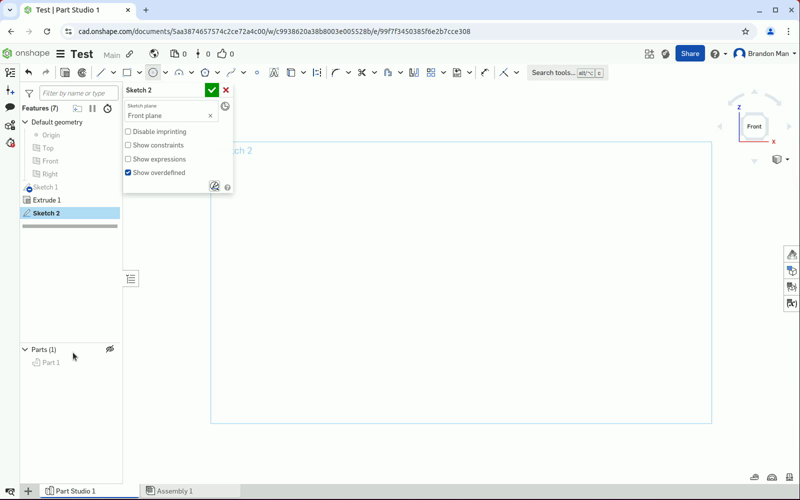
mouse_move(461, 282)
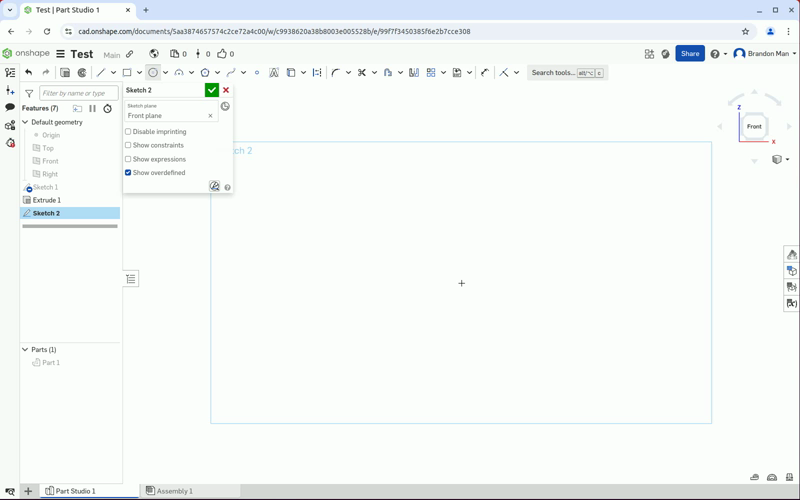
click(461, 282)
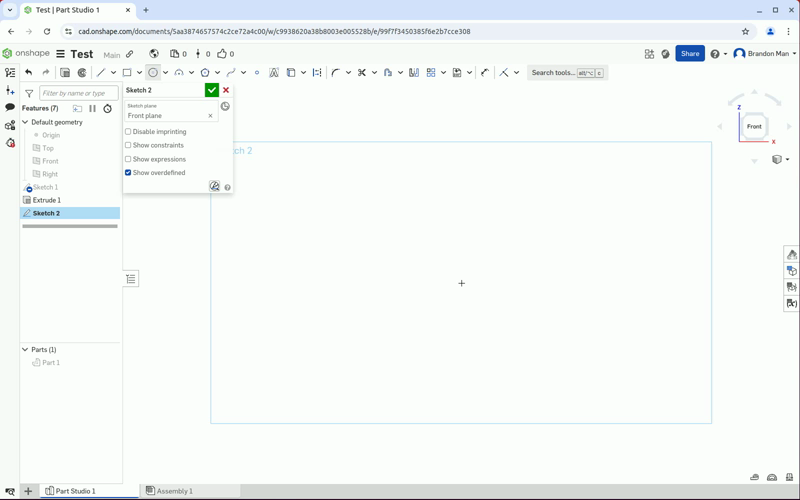
key_up(shift)
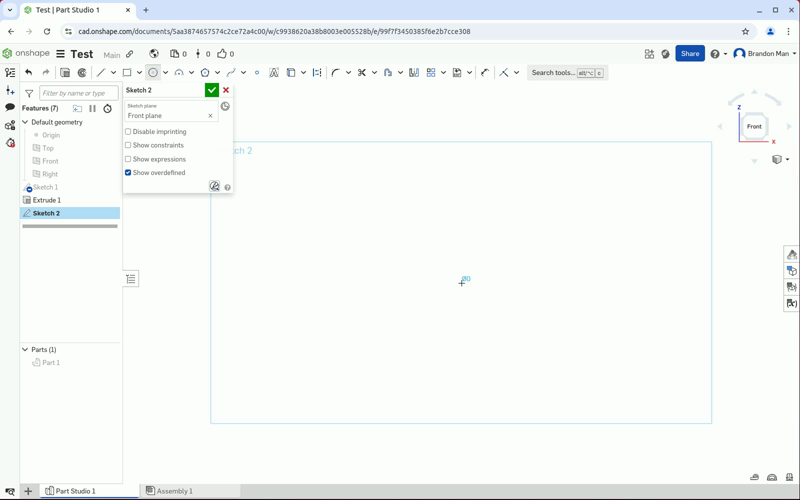
mouse_move(554, 282)
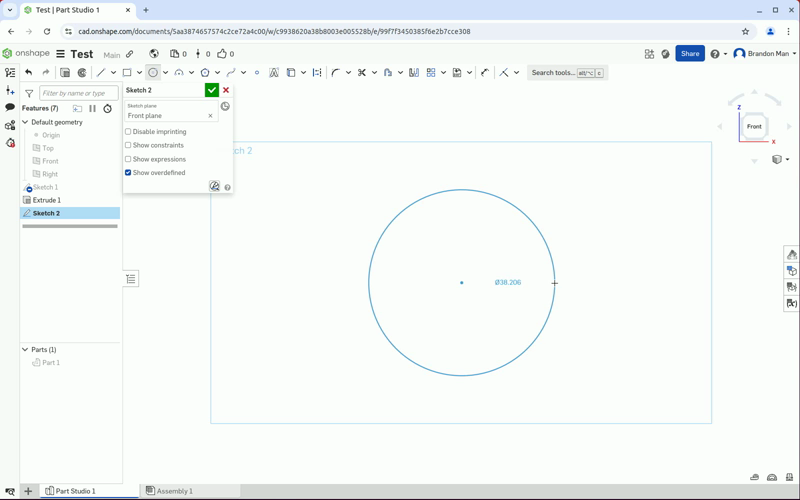
click(554, 282)
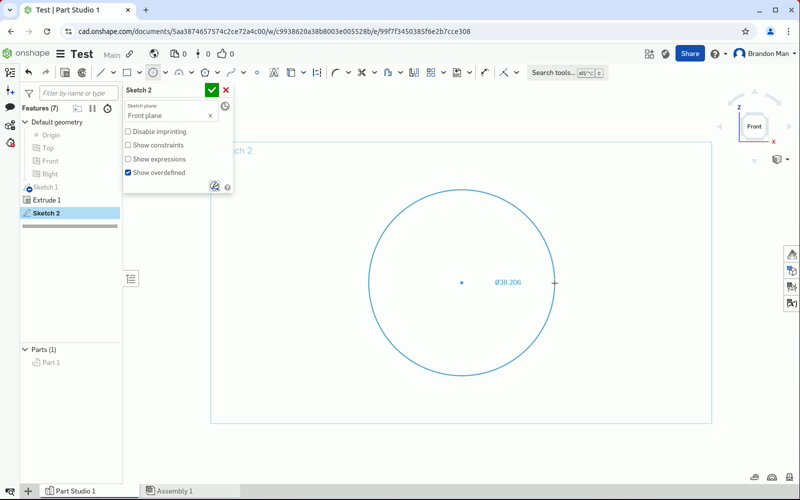
key(esc)
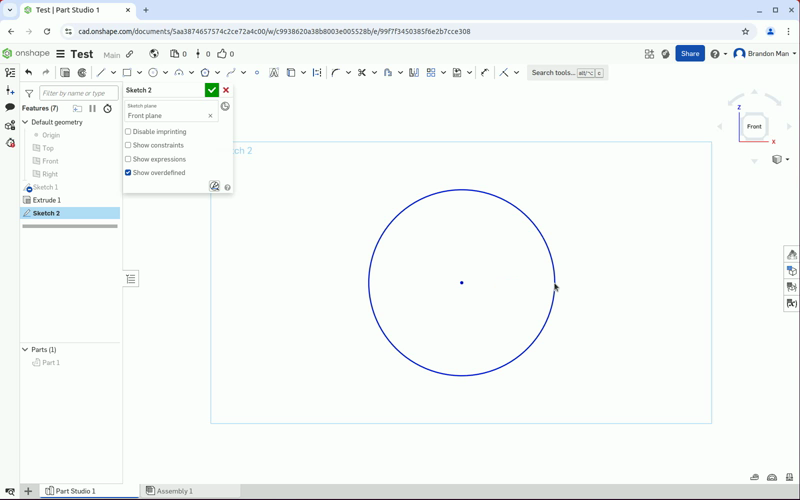
key(c)
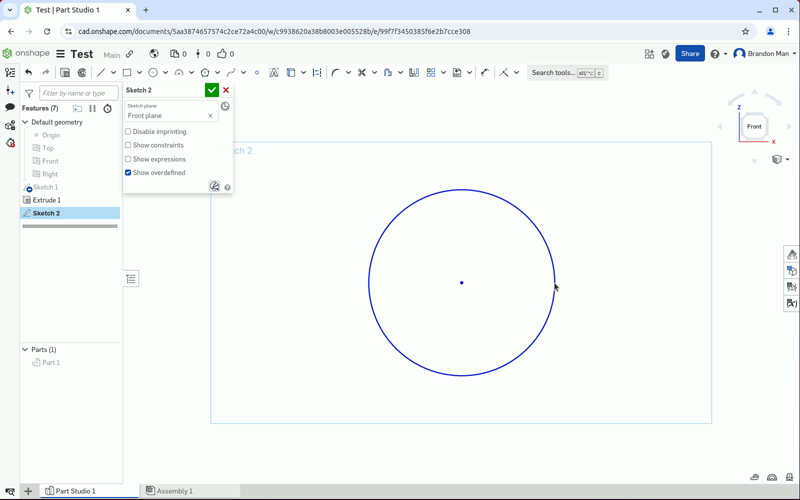
key_down(shift)
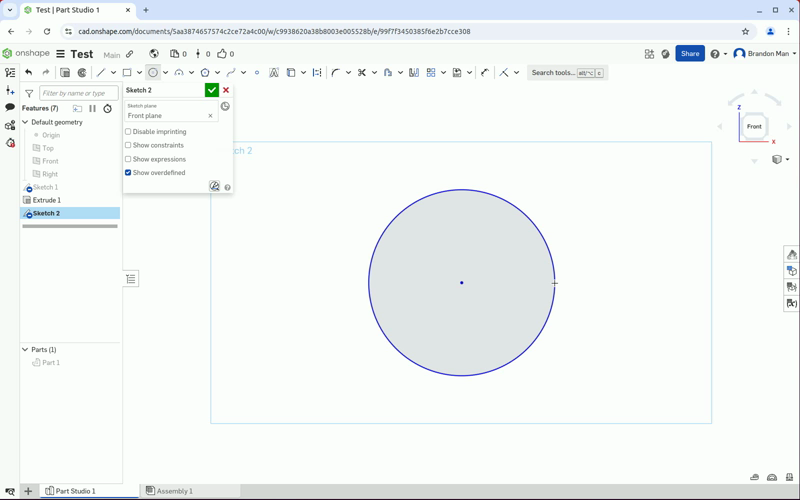
mouse_move(461, 282)
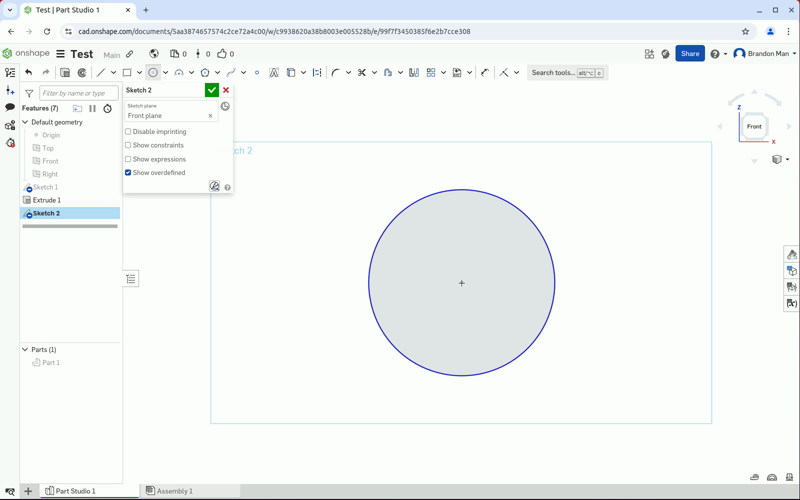
click(461, 282)
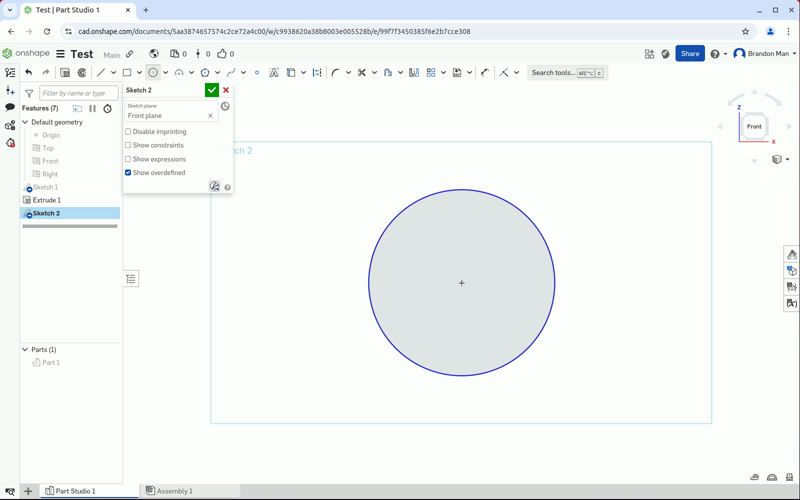
key_up(shift)
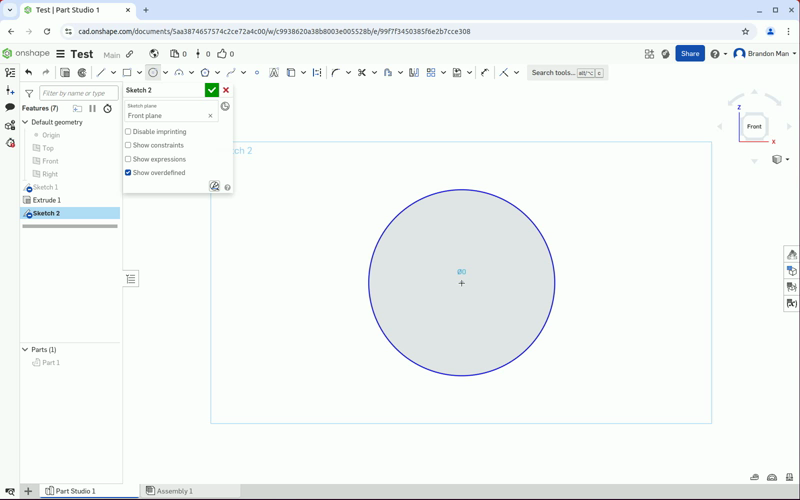
mouse_move(531, 282)
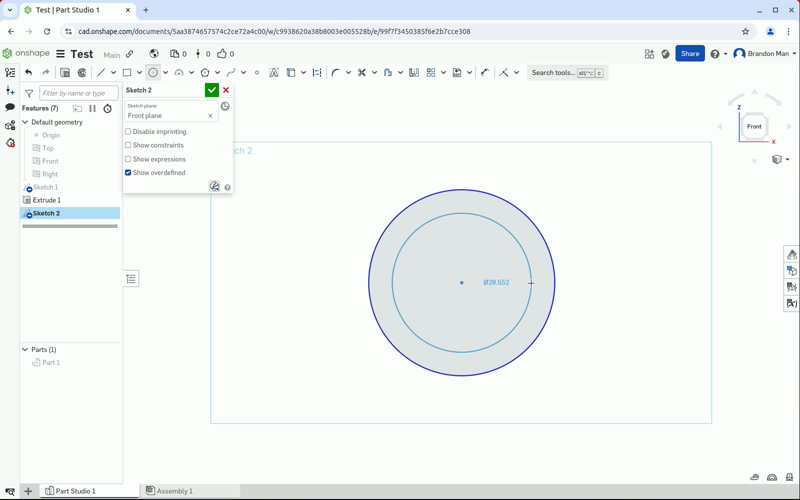
click(531, 282)
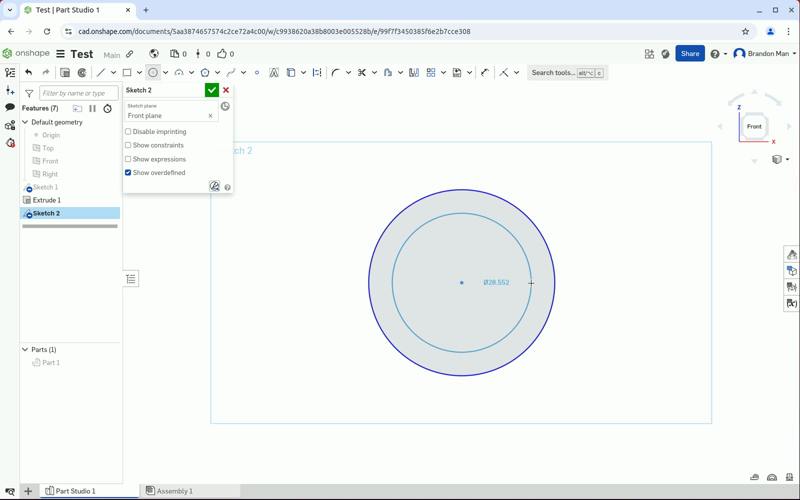
key(esc)
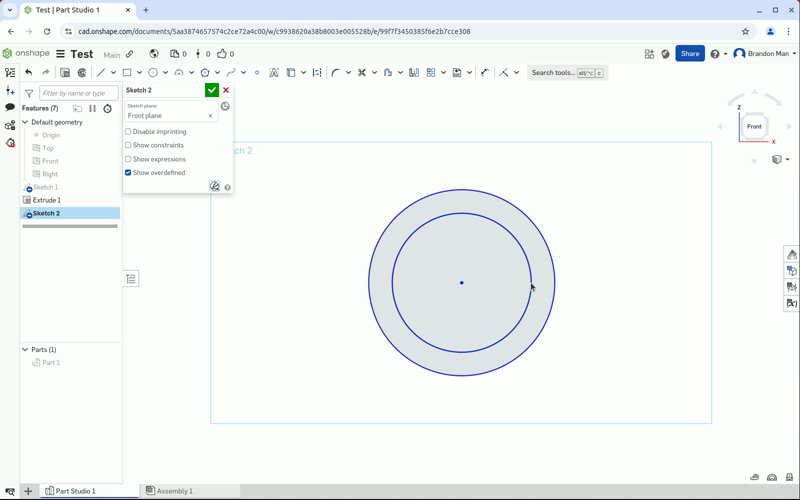
mouse_move(446, 360)
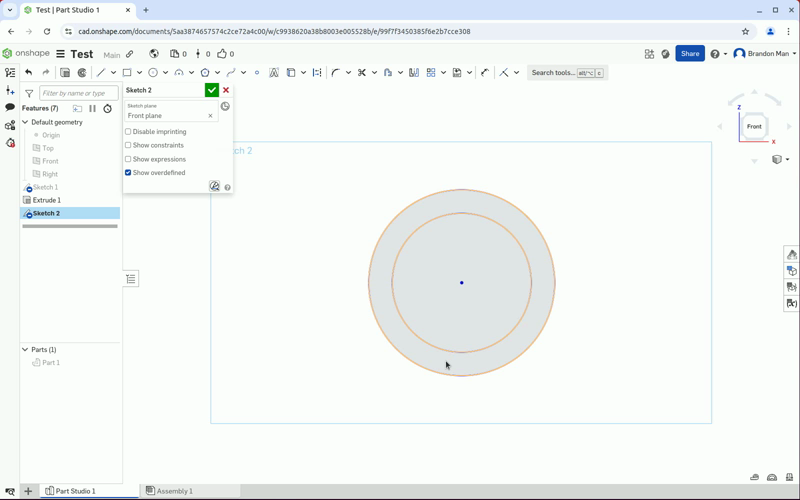
click(446, 360)
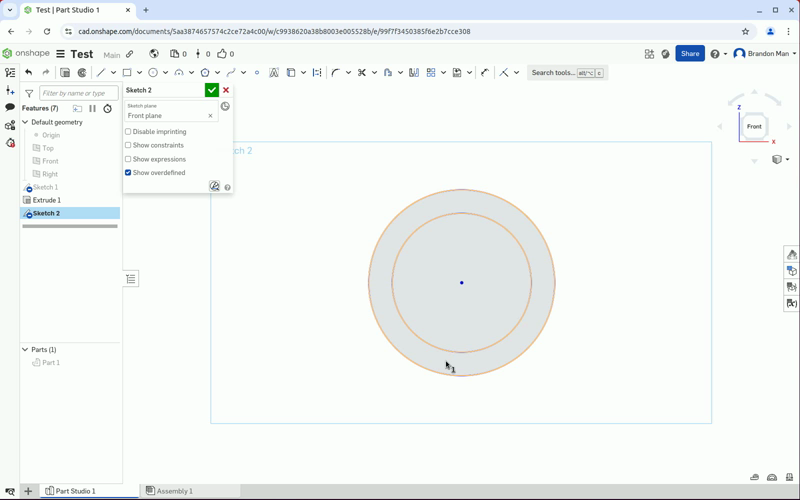
mouse_move(73, 352)
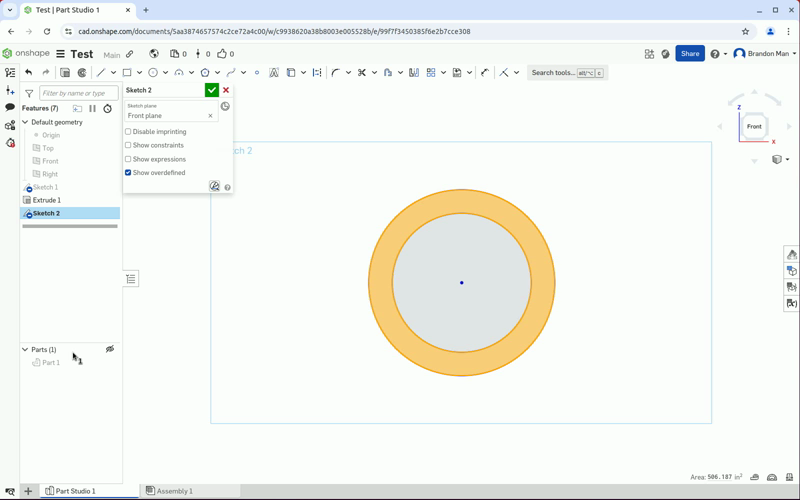
key(shift+y)
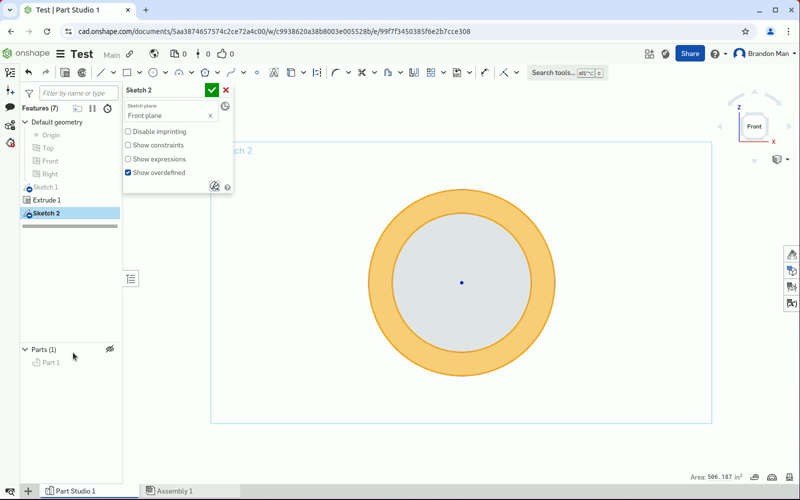
key(shift+e)
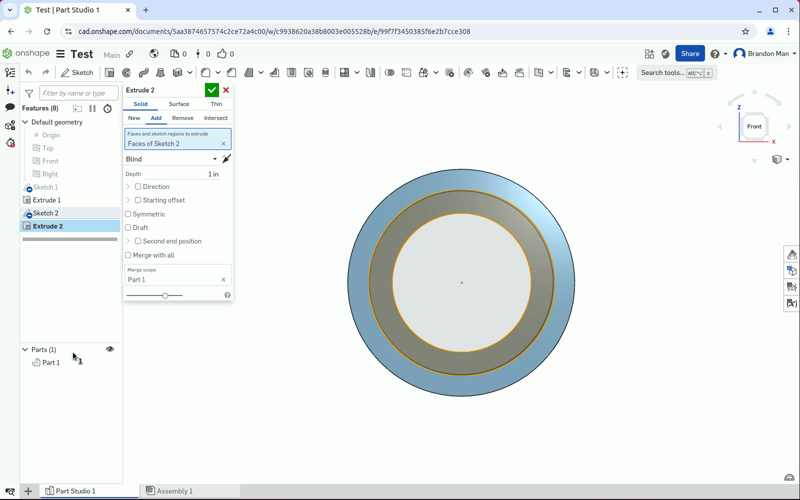
mouse_move(143, 106)
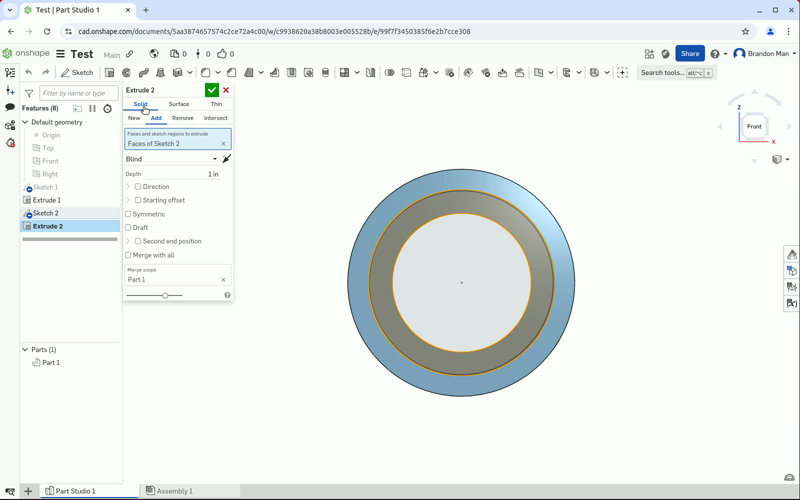
click(143, 106)
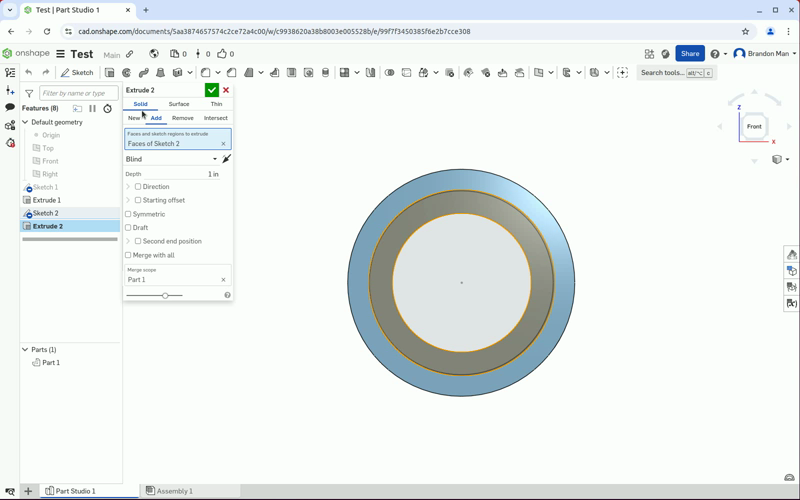
mouse_move(137, 120)
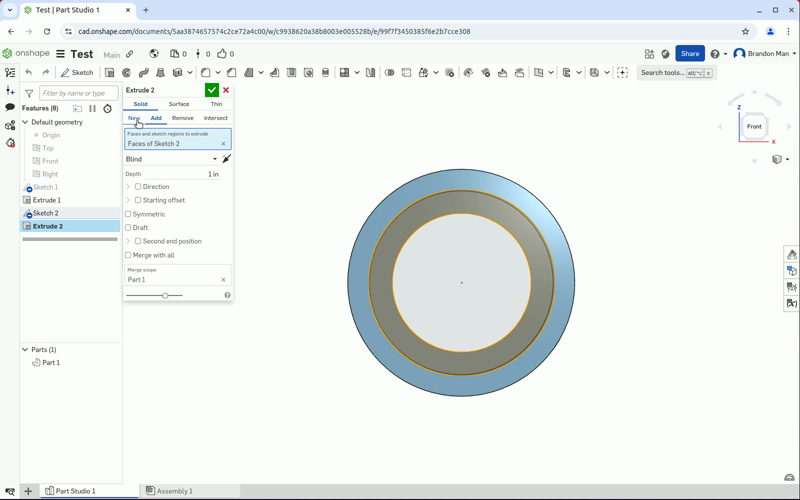
click(137, 120)
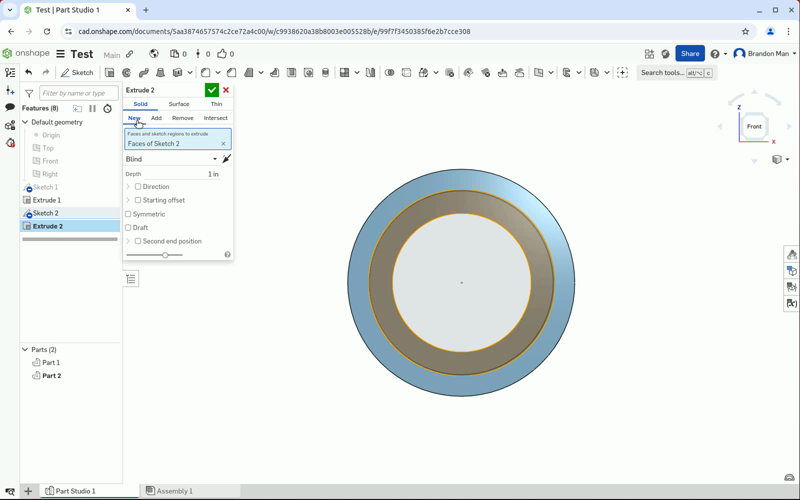
key(tab, 4)
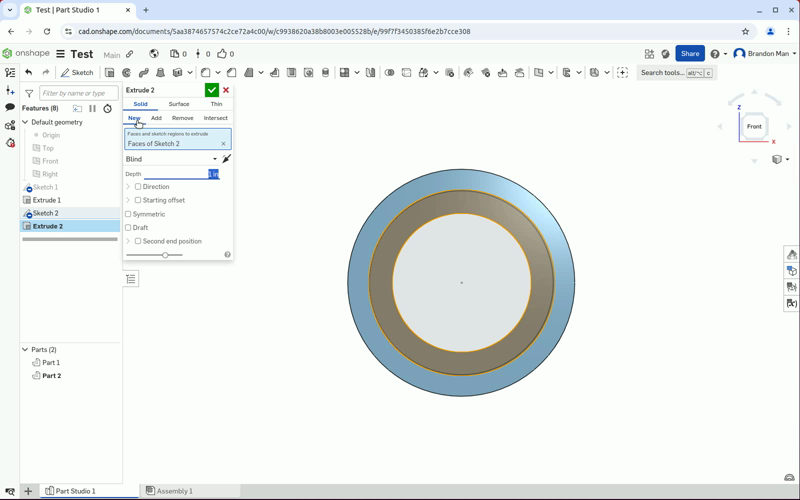
text(5.536)
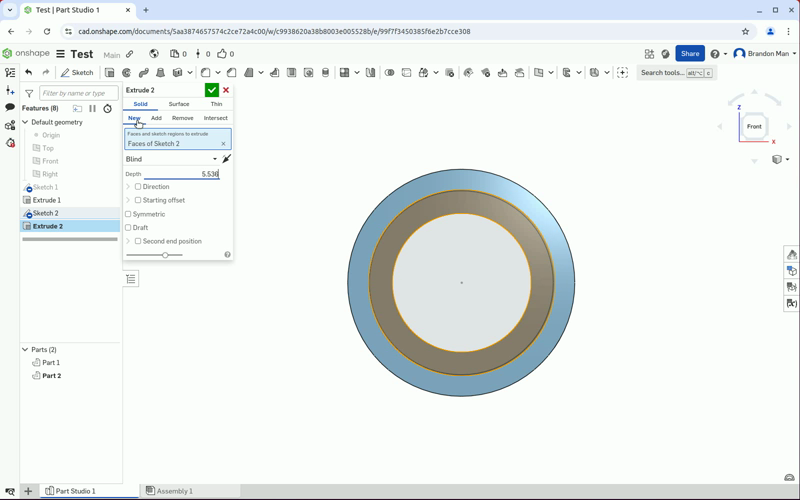
key(enter)
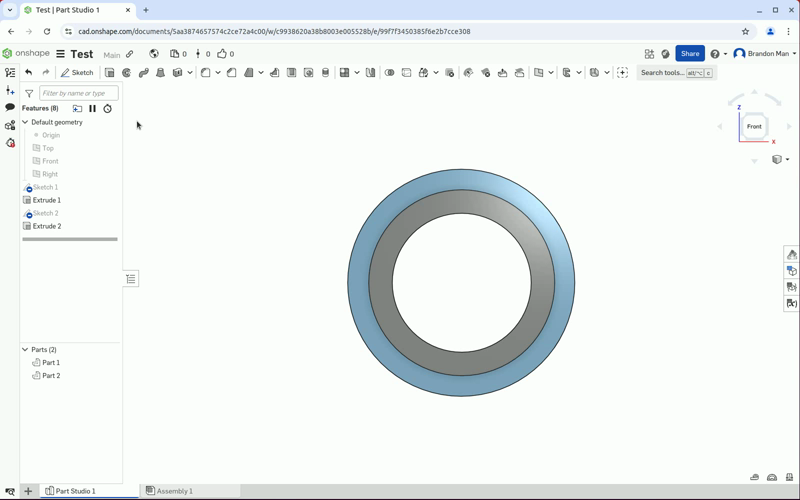
key(shift+h)
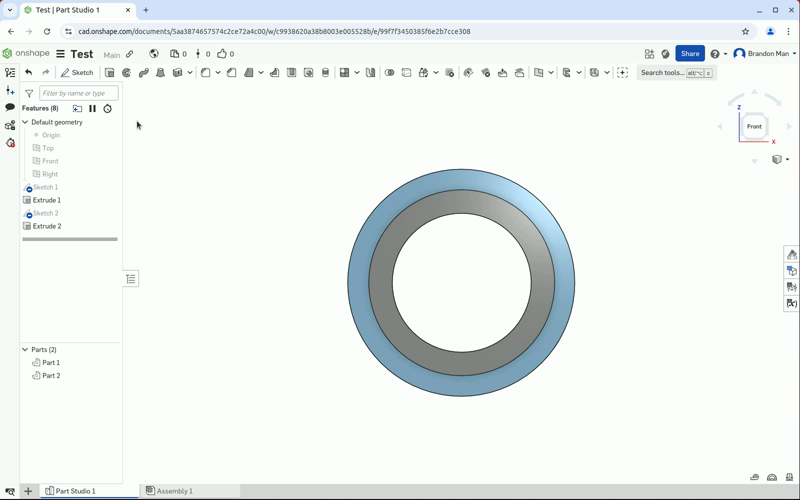
key(shift+h)
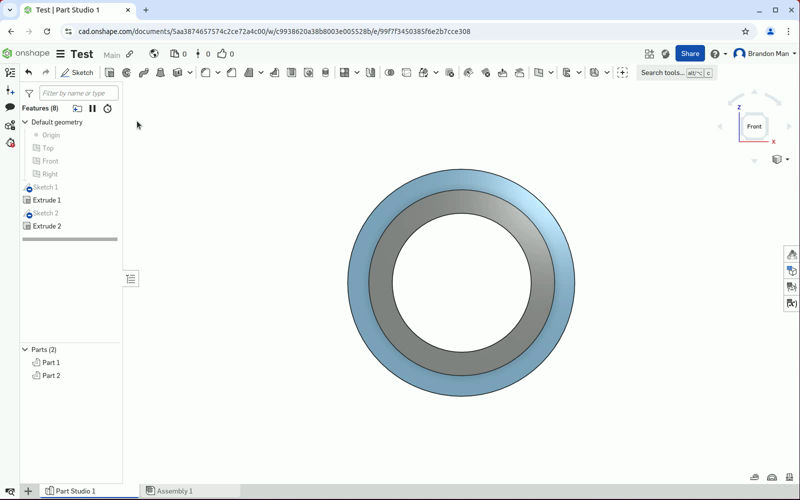
mouse_move(73, 189)
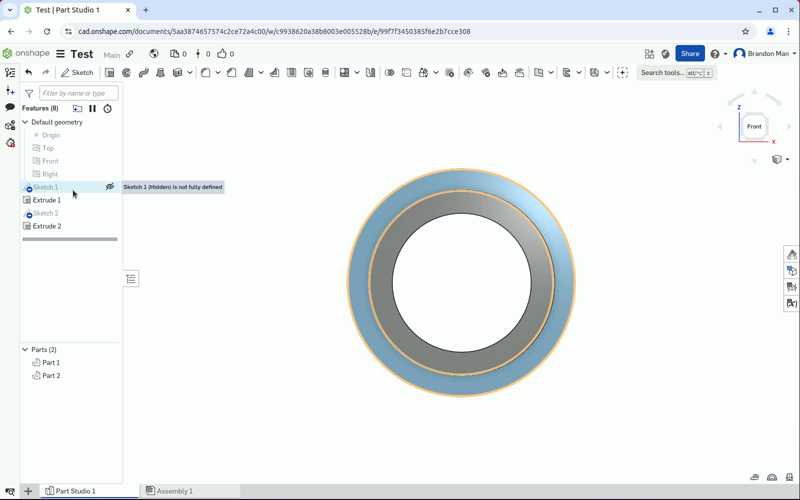
click(73, 189)
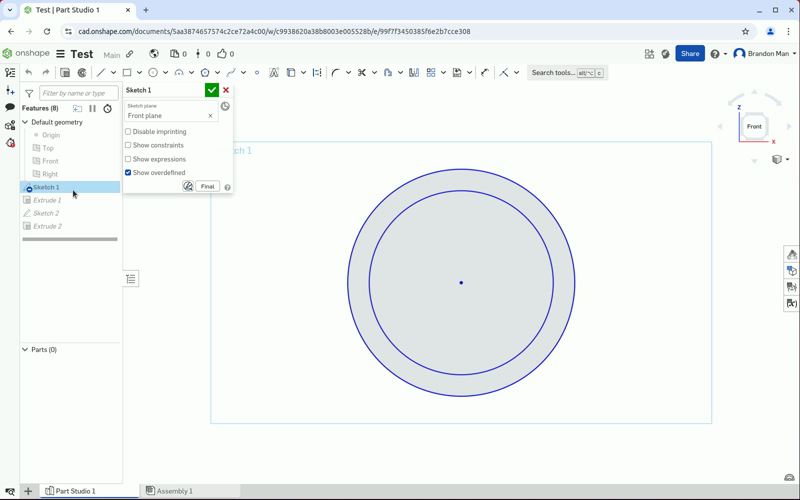
mouse_move(229, 92)
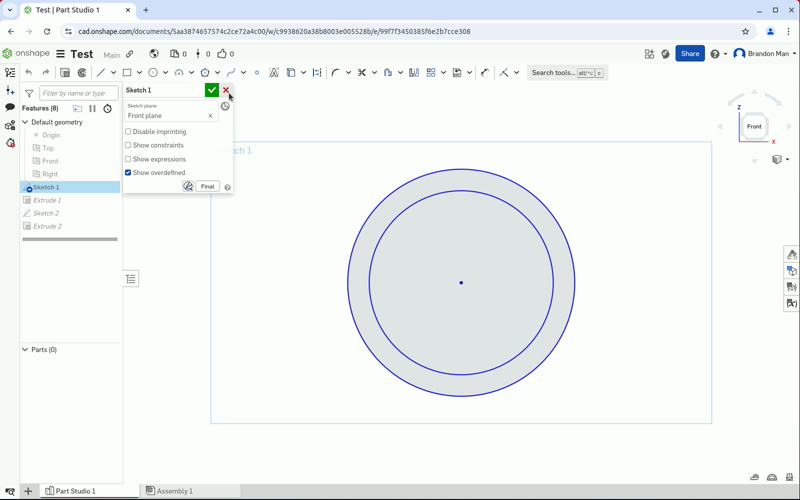
click(229, 92)
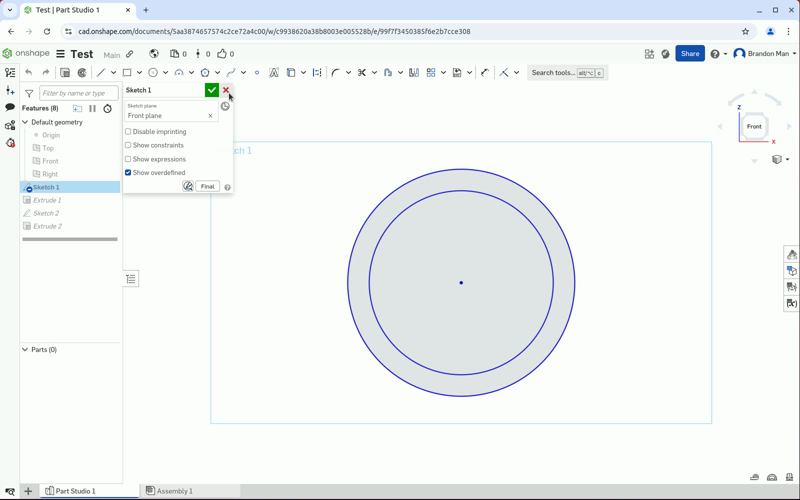
key(shift+s)
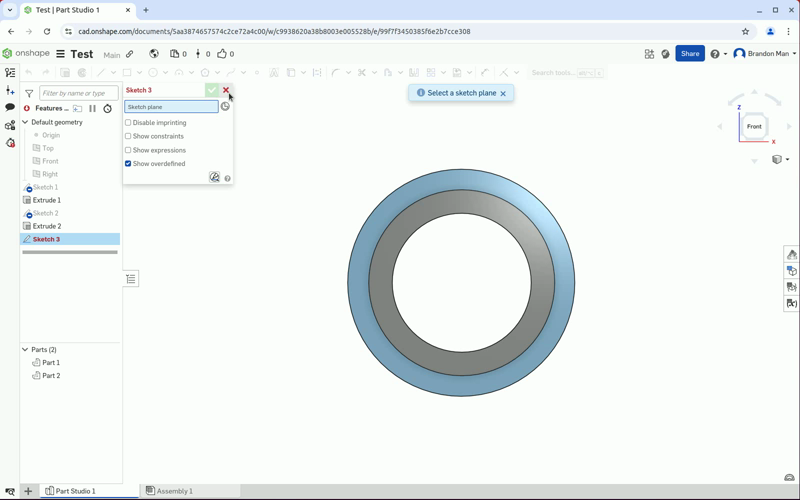
mouse_move(73, 163)
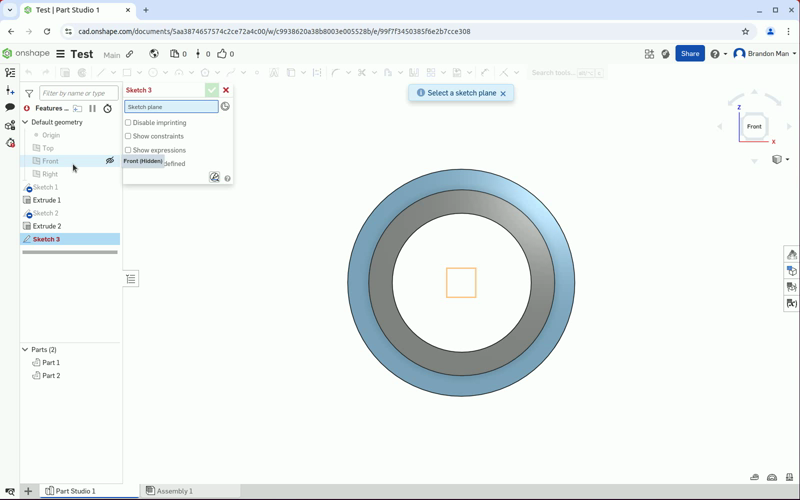
click(73, 163)
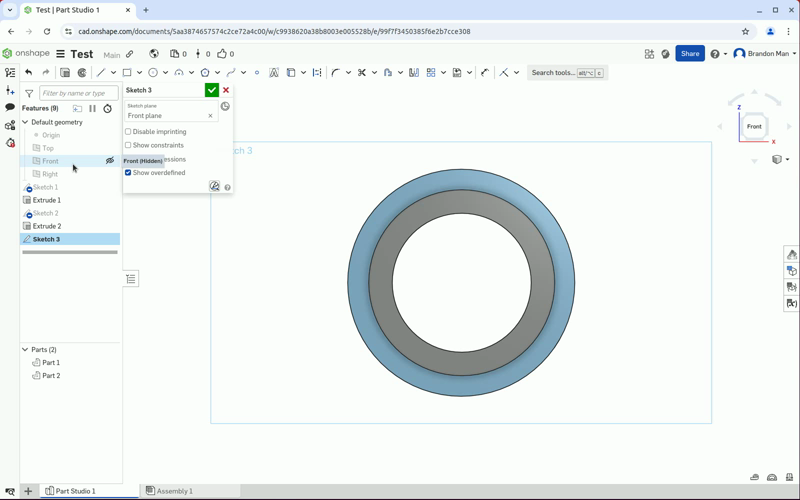
mouse_move(73, 352)
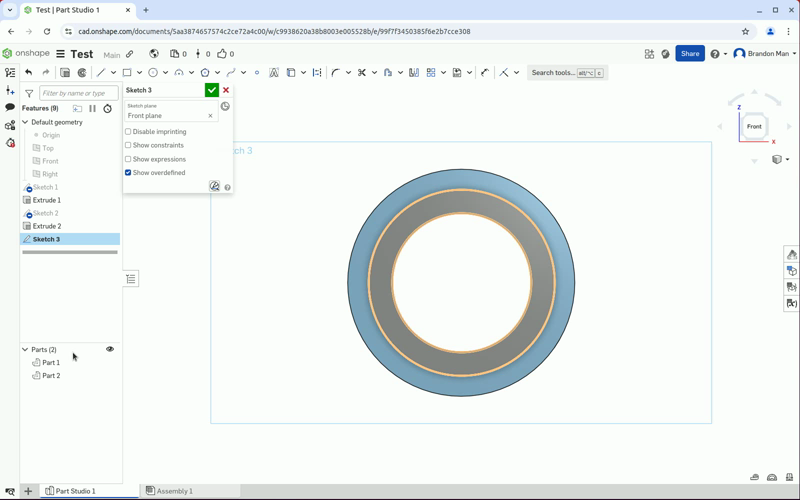
key(y)
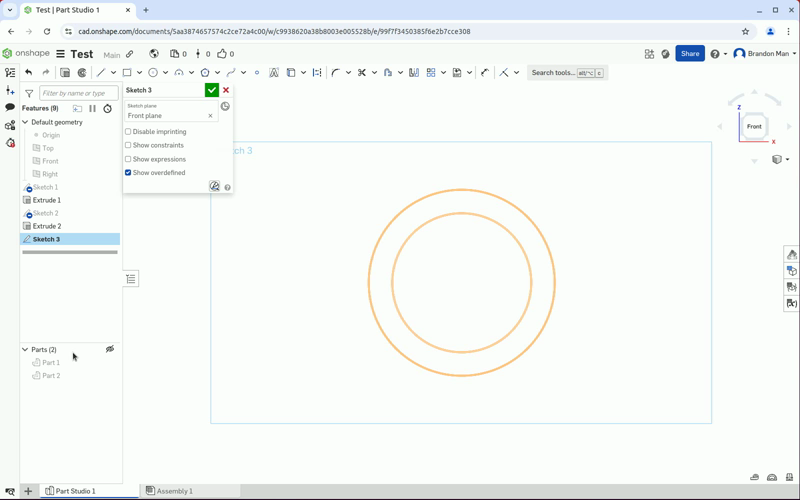
key(c)
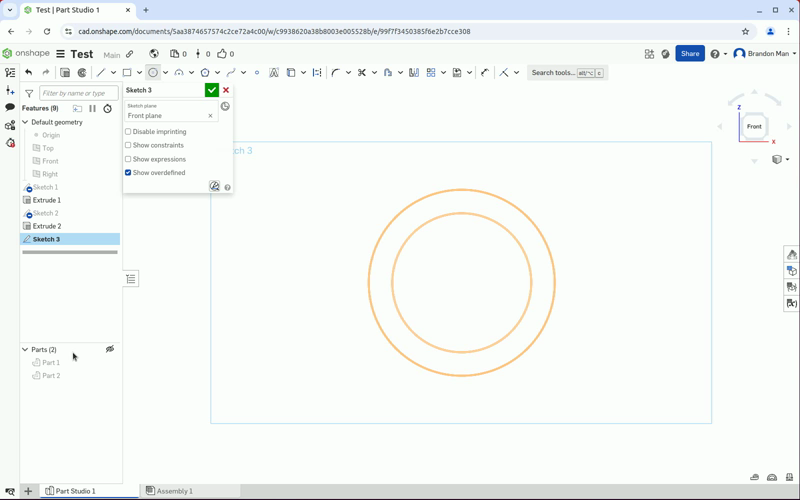
key_down(shift)
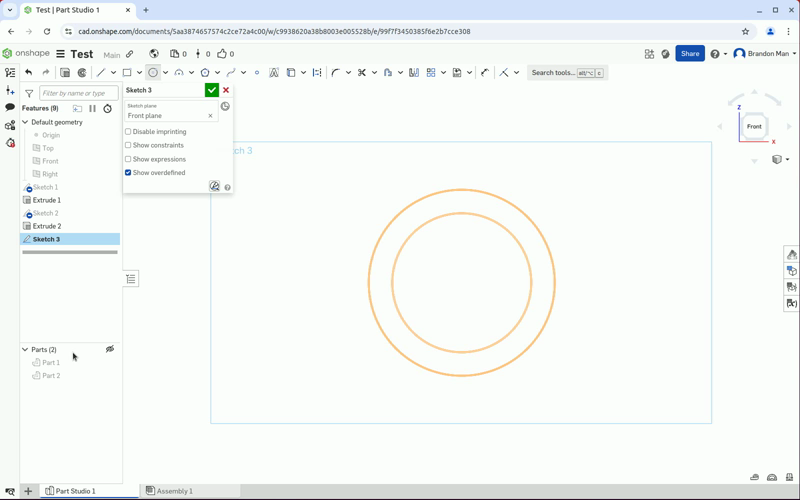
mouse_move(461, 282)
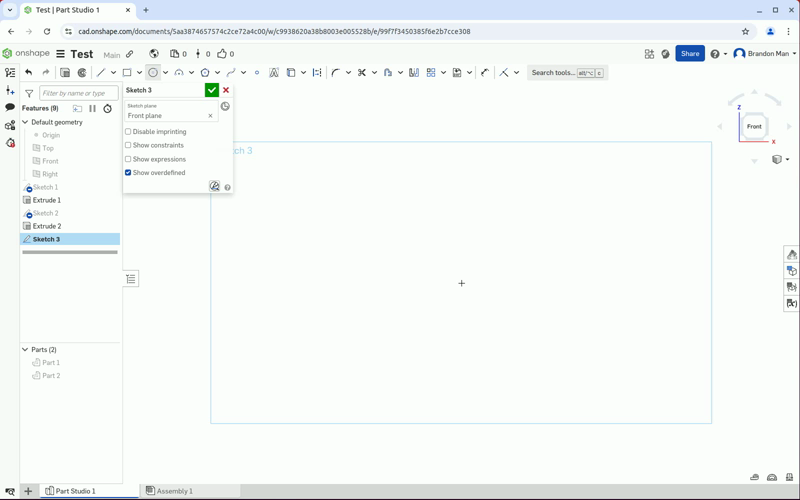
click(461, 282)
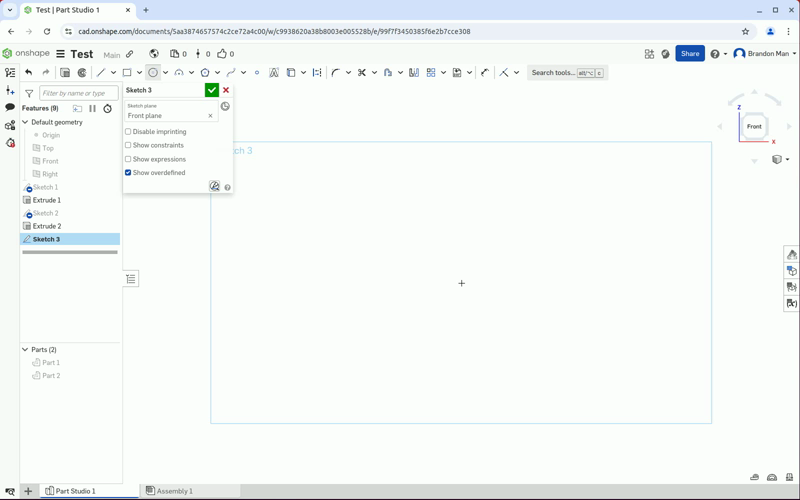
key_up(shift)
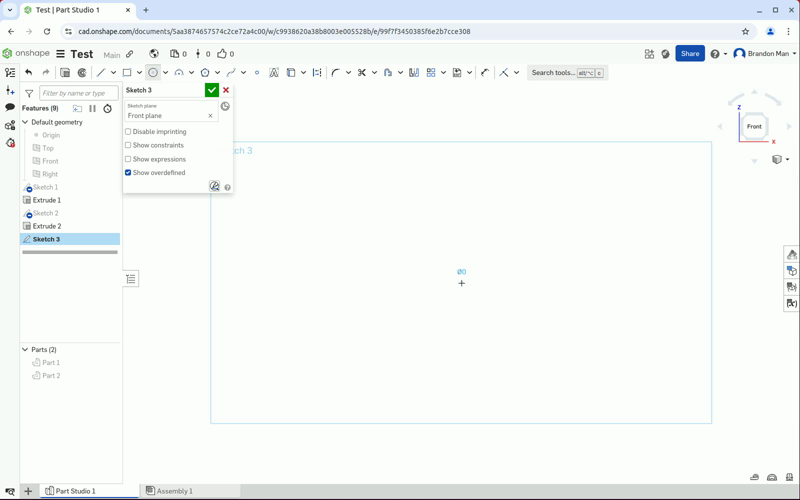
mouse_move(532, 282)
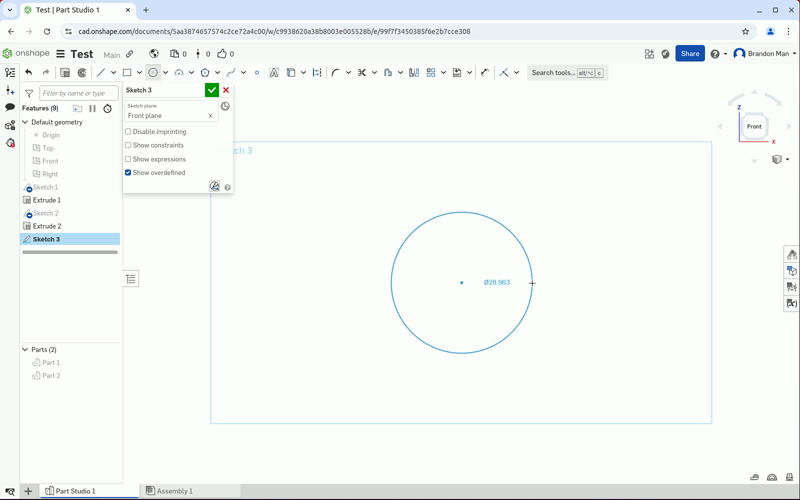
click(532, 282)
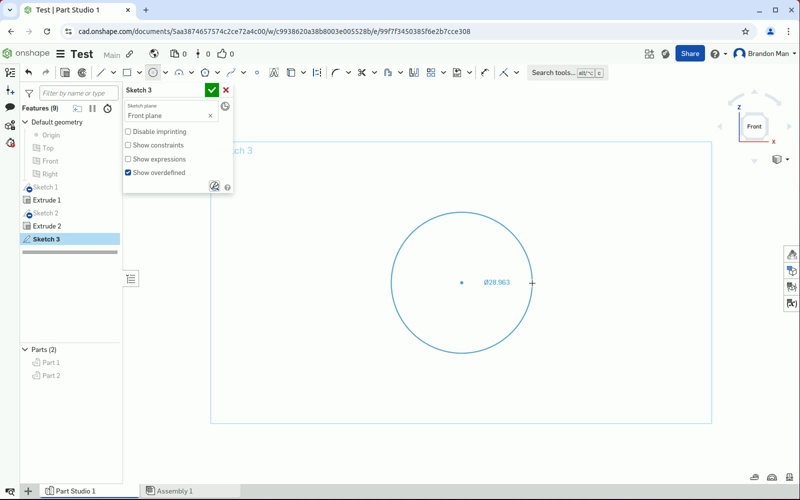
key(esc)
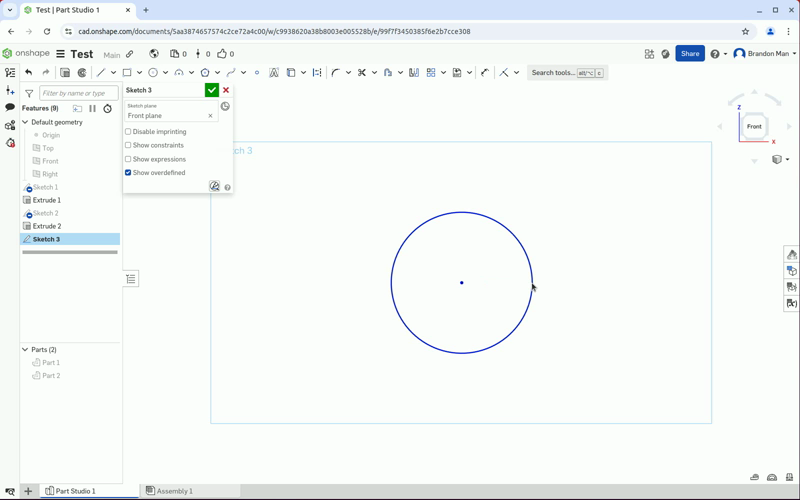
key(c)
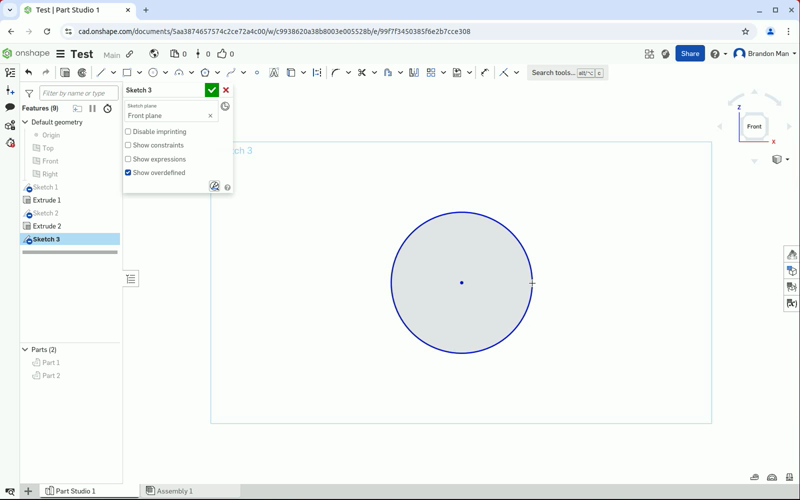
key_down(shift)
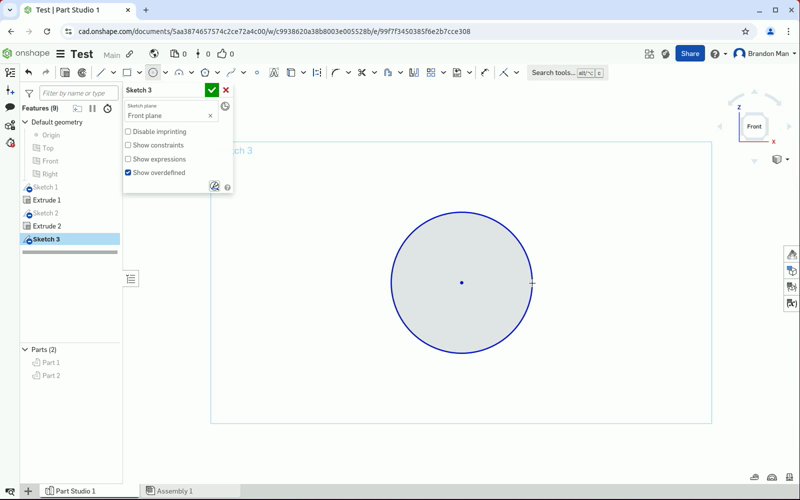
mouse_move(461, 282)
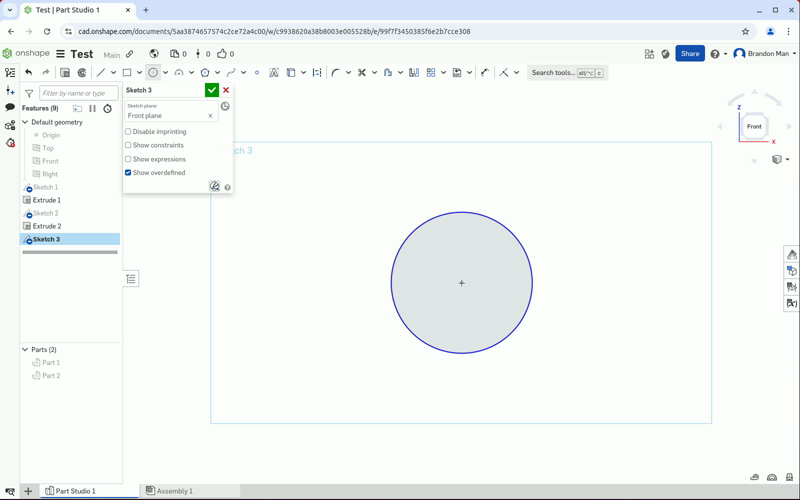
click(461, 282)
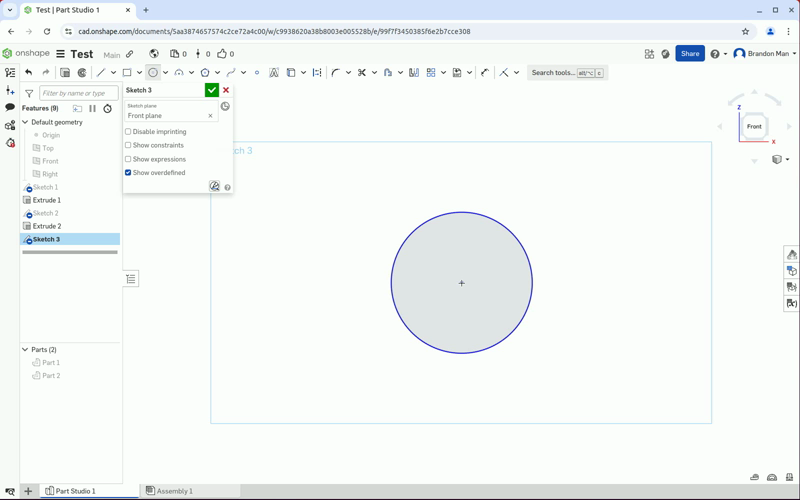
key_up(shift)
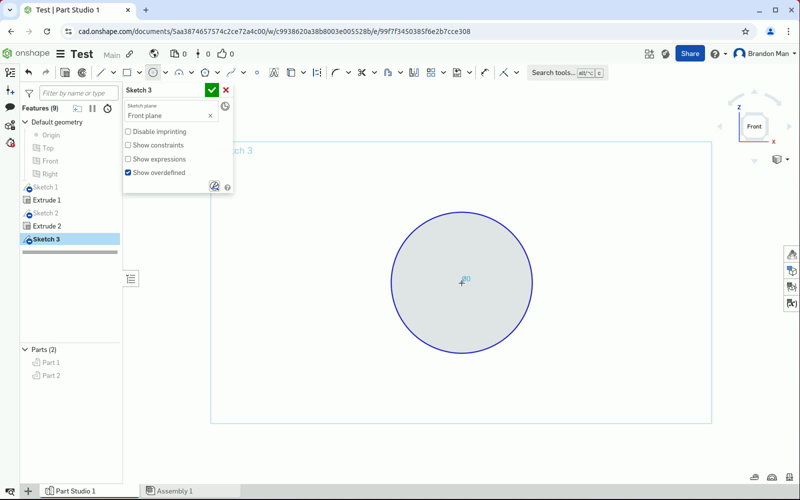
mouse_move(507, 282)
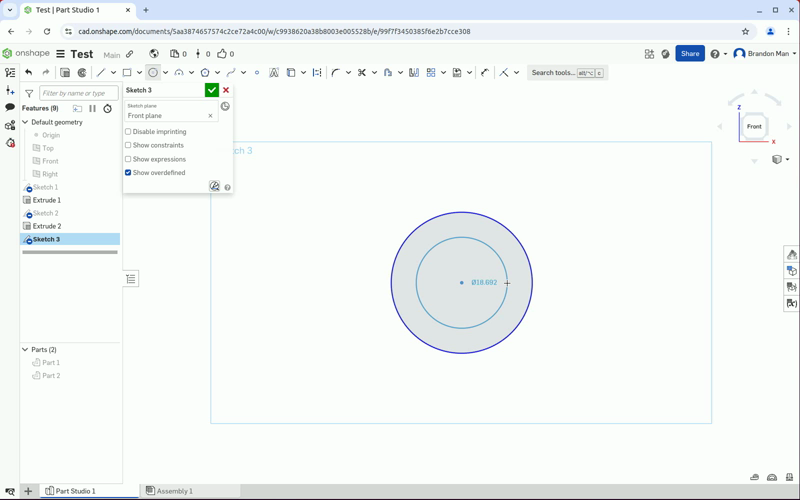
click(507, 282)
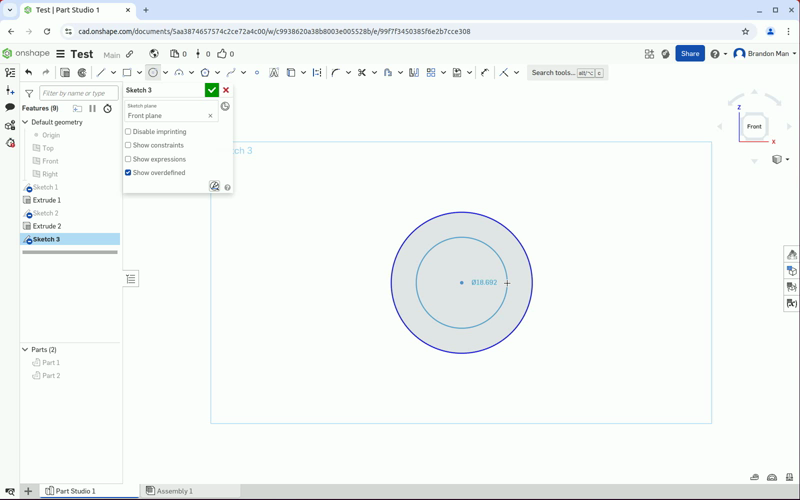
key(esc)
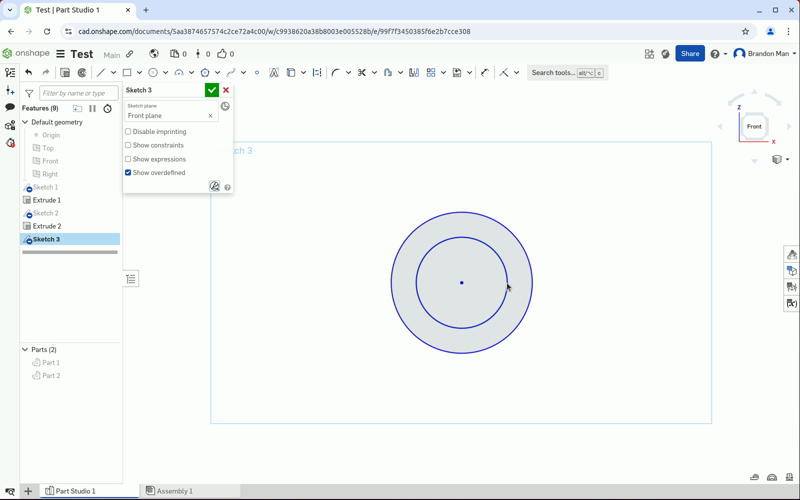
mouse_move(524, 269)
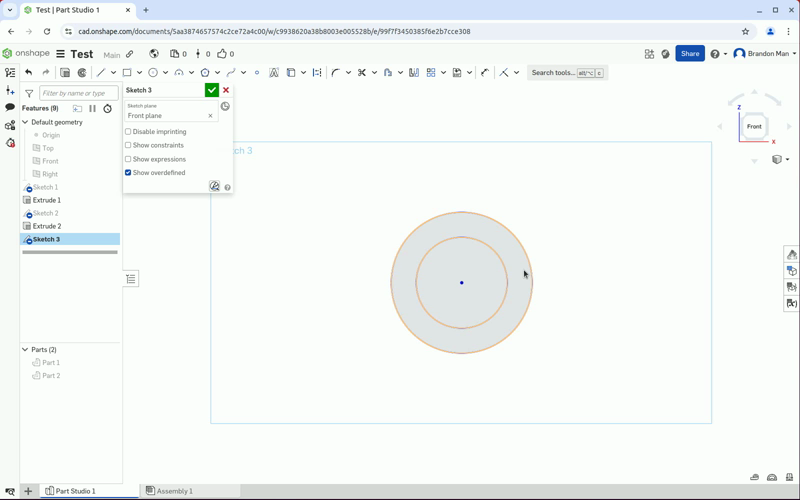
click(524, 269)
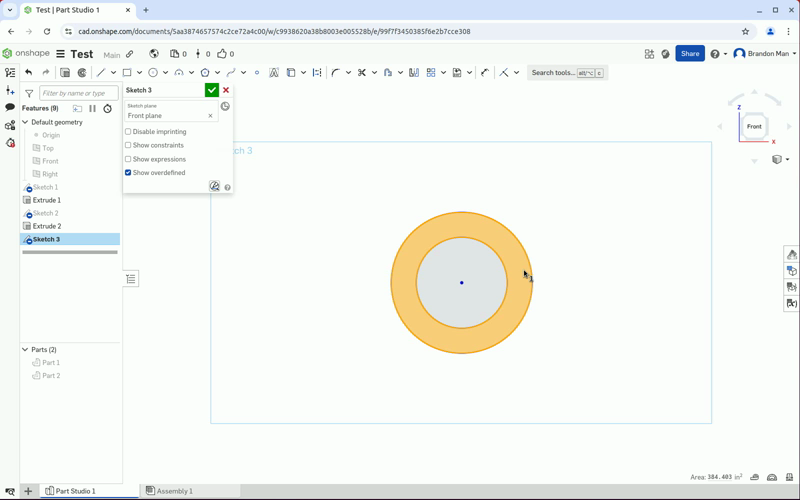
mouse_move(73, 352)
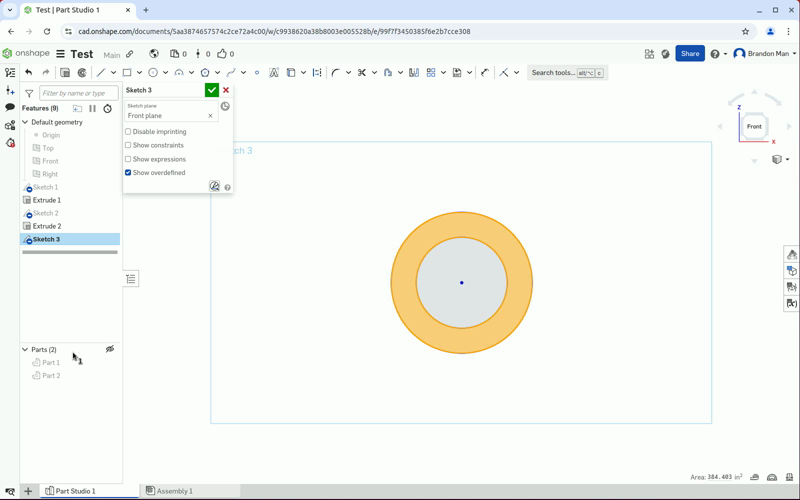
key(shift+y)
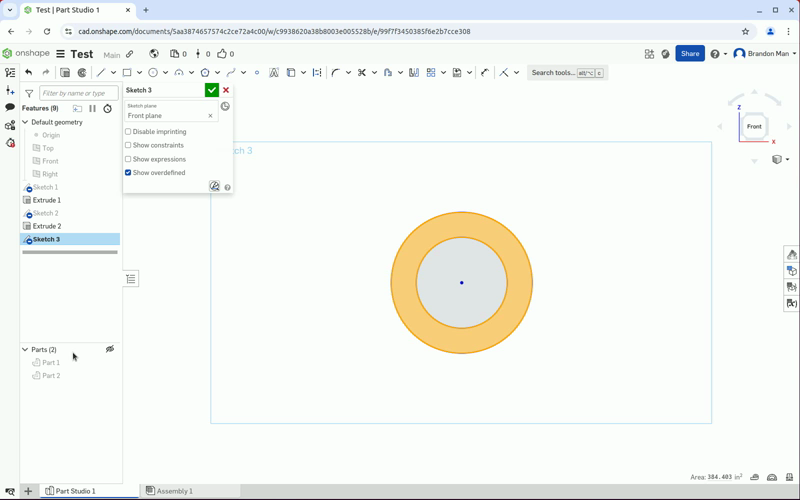
key(shift+e)
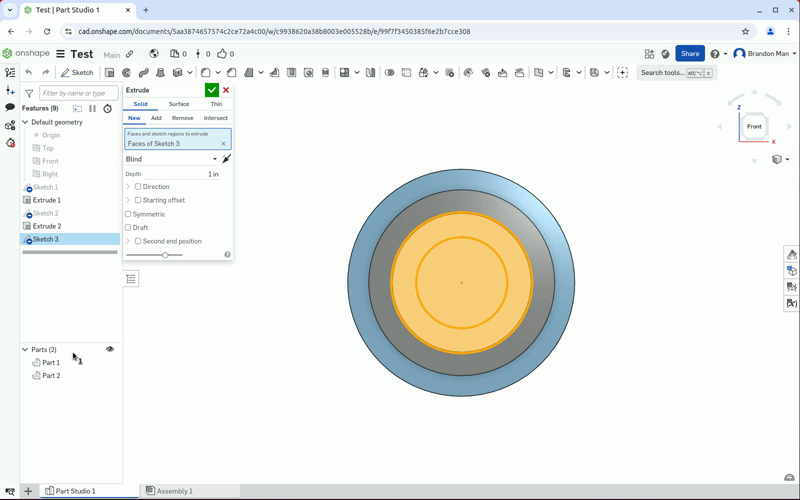
mouse_move(143, 106)
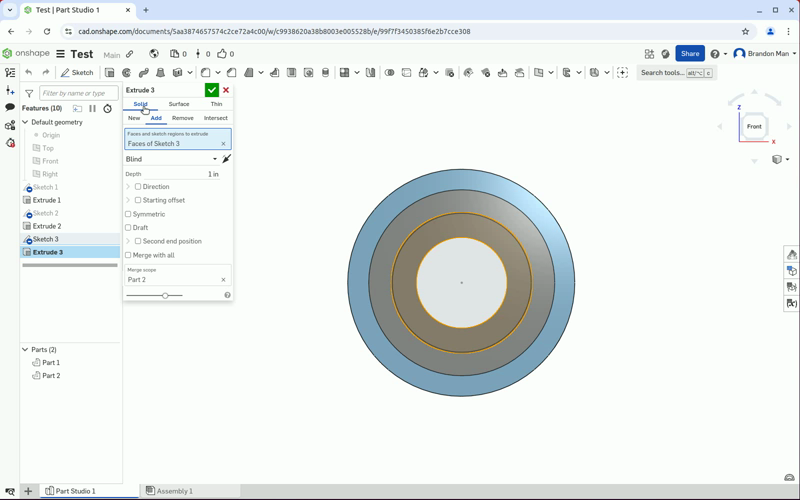
click(143, 106)
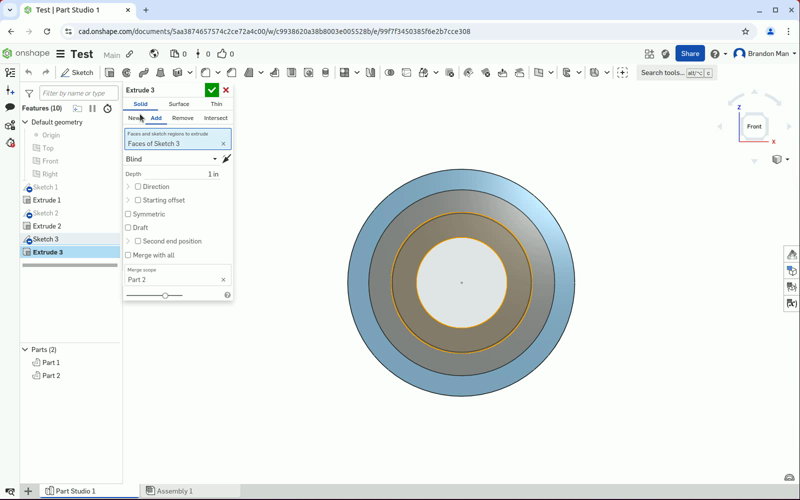
mouse_move(137, 120)
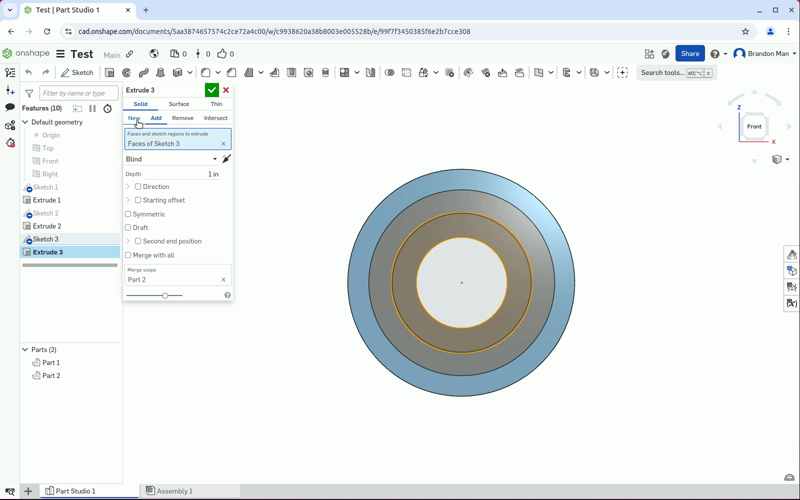
click(137, 120)
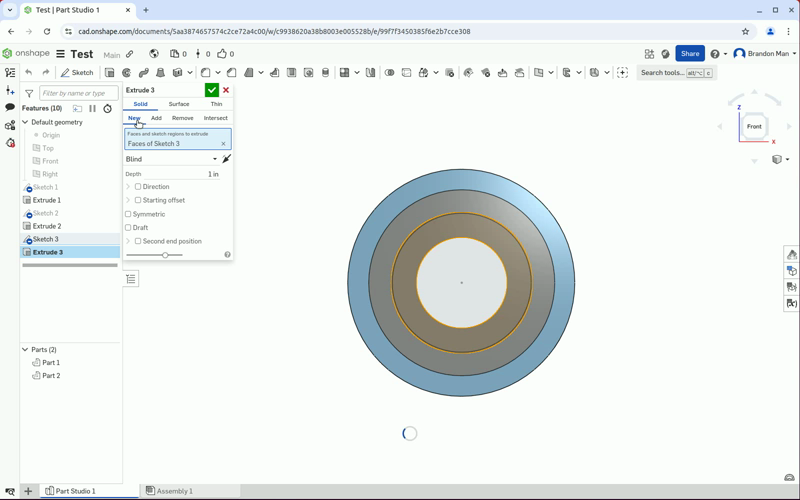
key(tab, 4)
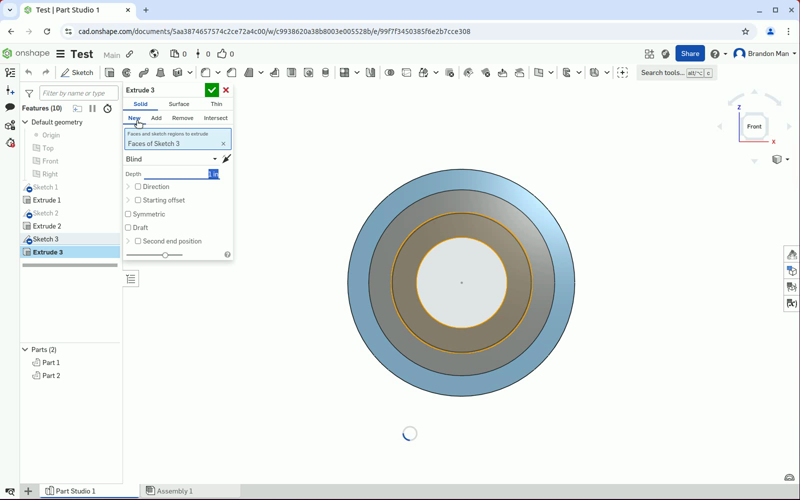
text(8.184)
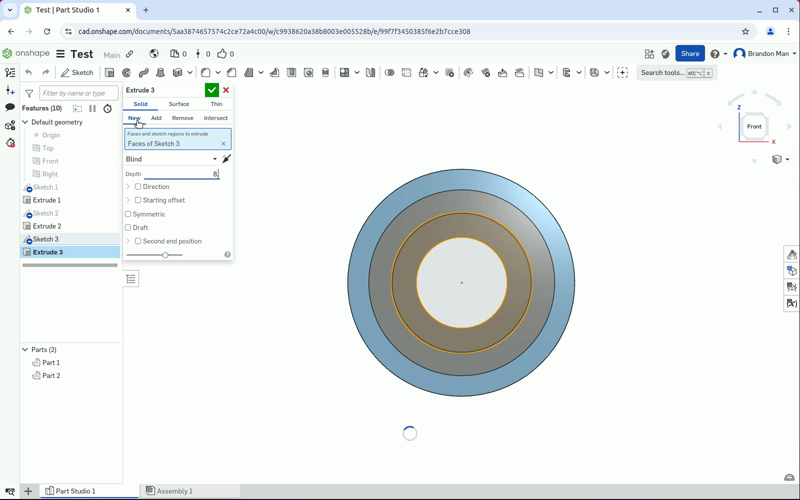
key(enter)
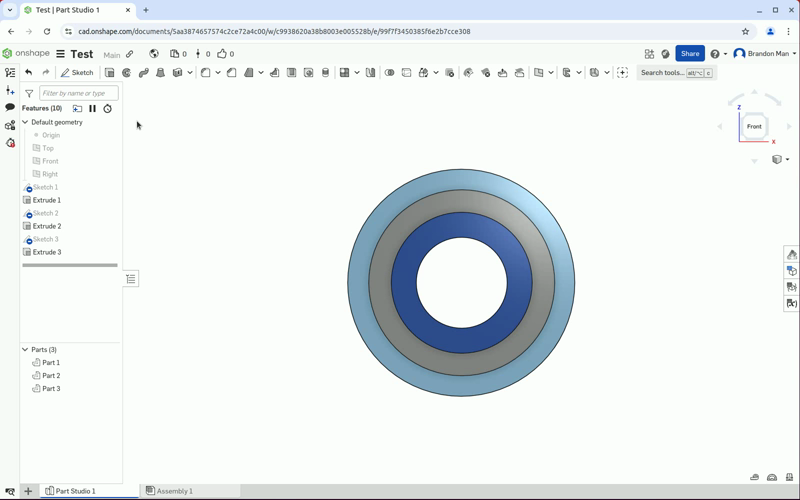
key(shift+h)
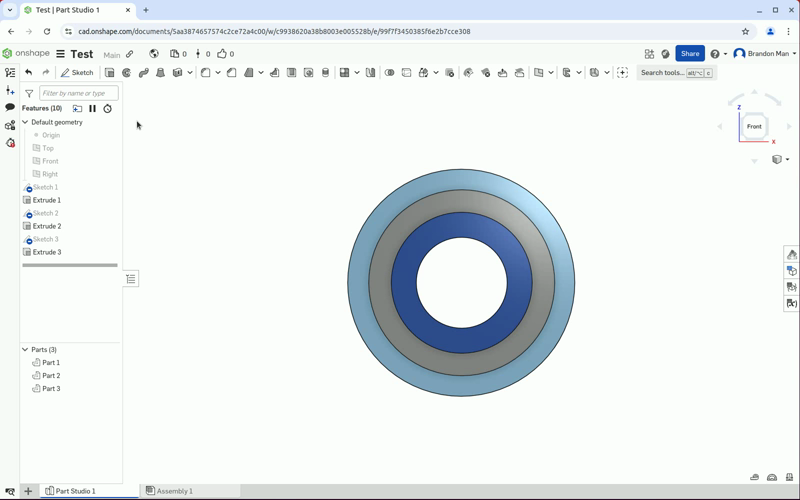
key(shift+h)
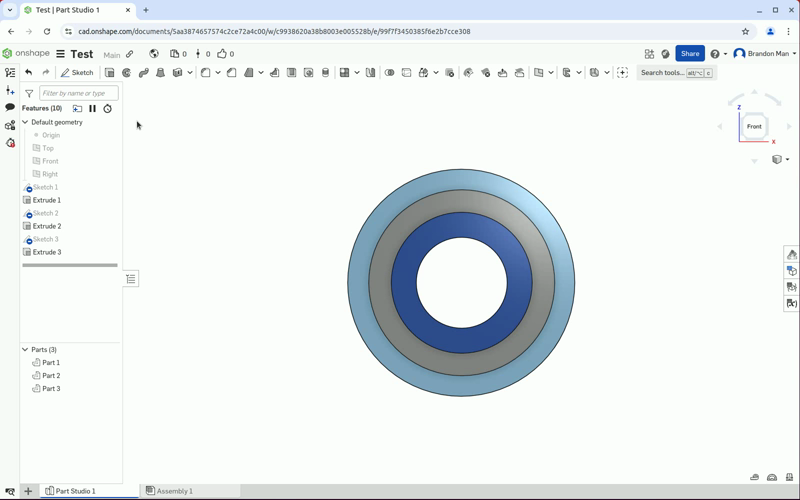
mouse_move(73, 189)
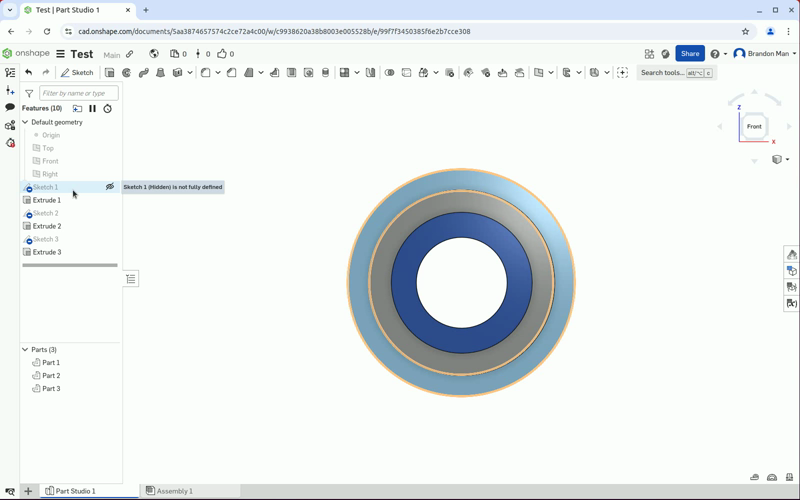
click(73, 189)
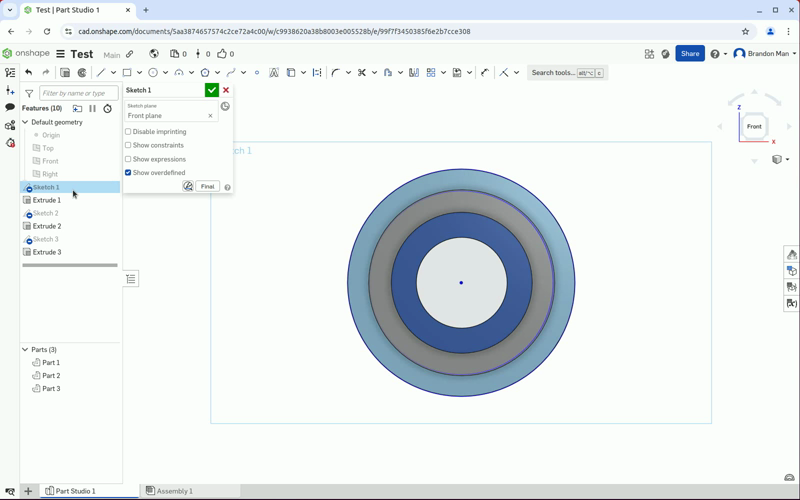
mouse_move(229, 92)
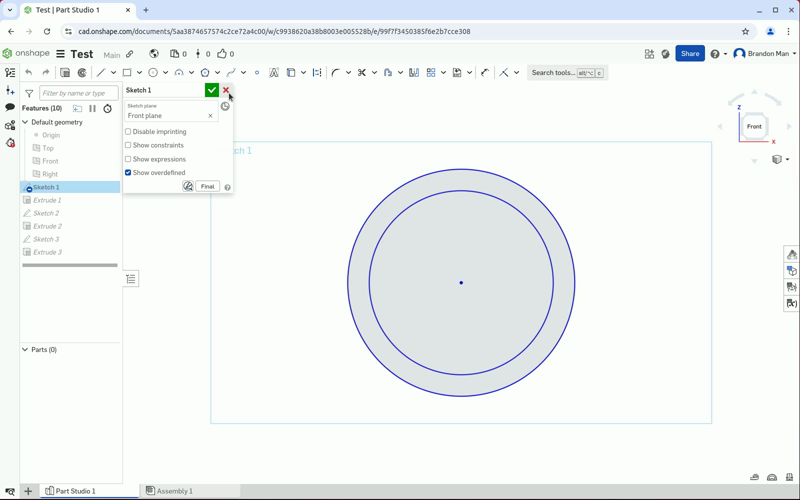
click(229, 92)
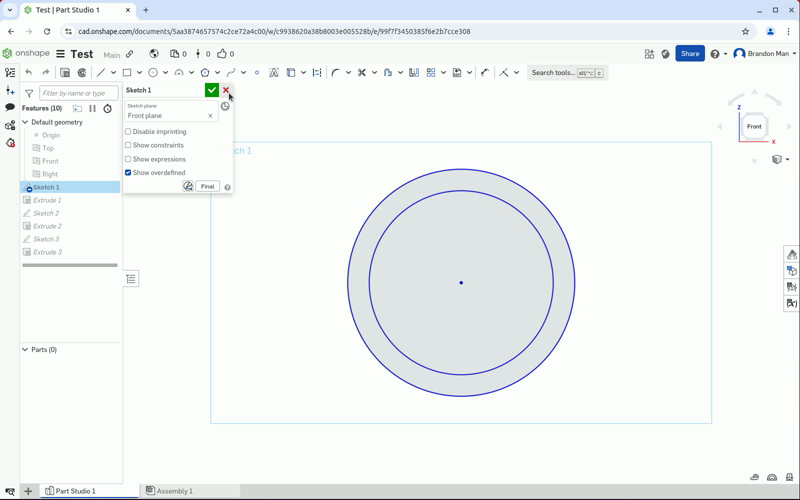
key(shift+s)
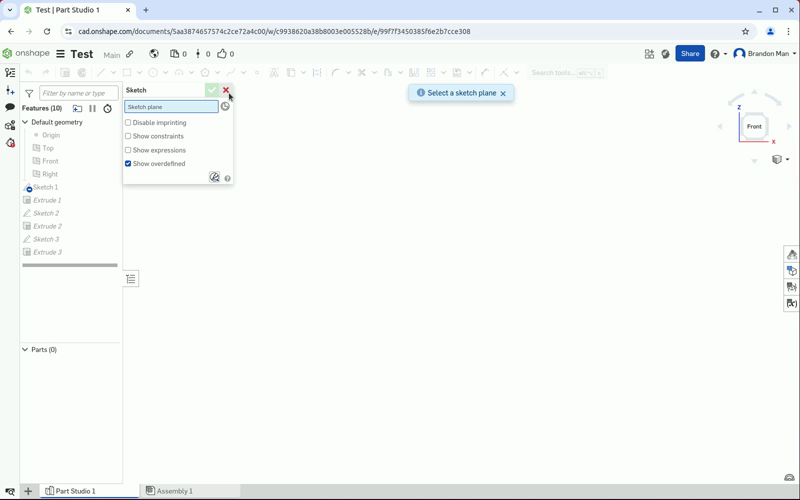
mouse_move(73, 163)
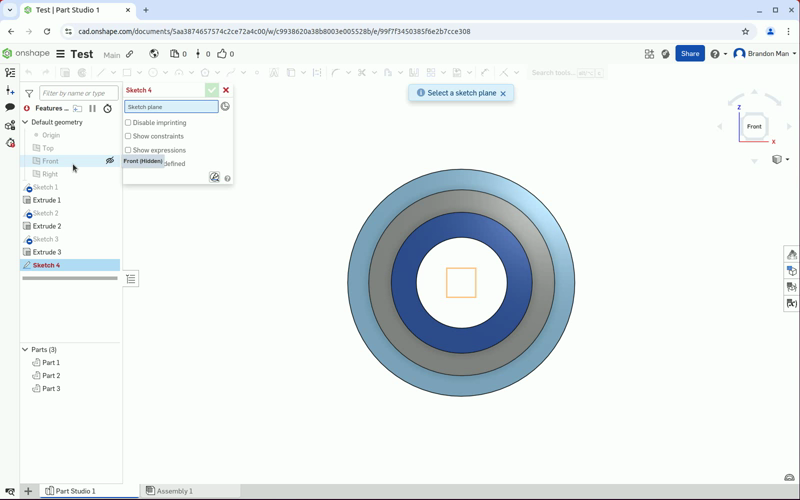
click(73, 163)
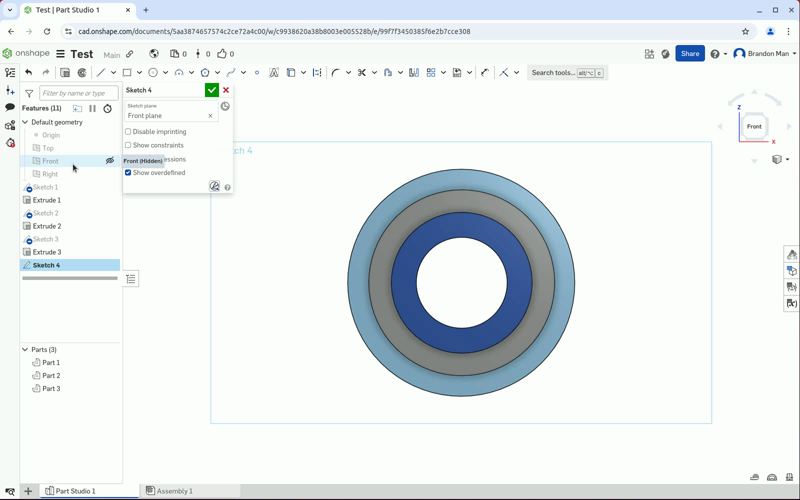
mouse_move(73, 352)
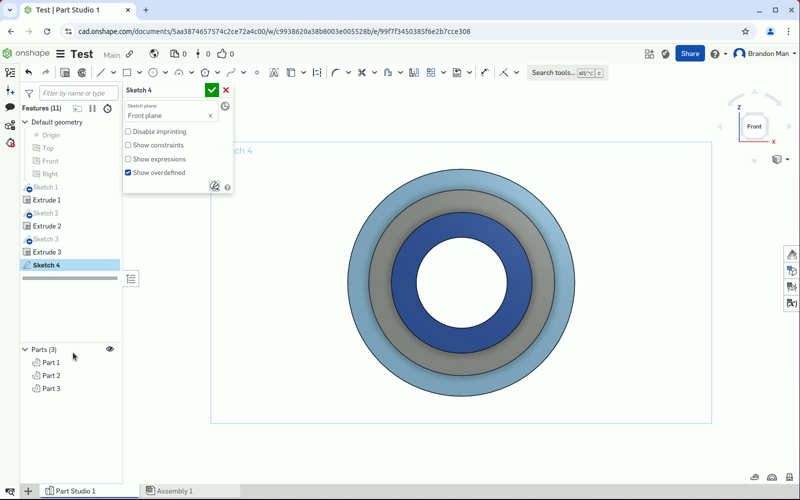
key(y)
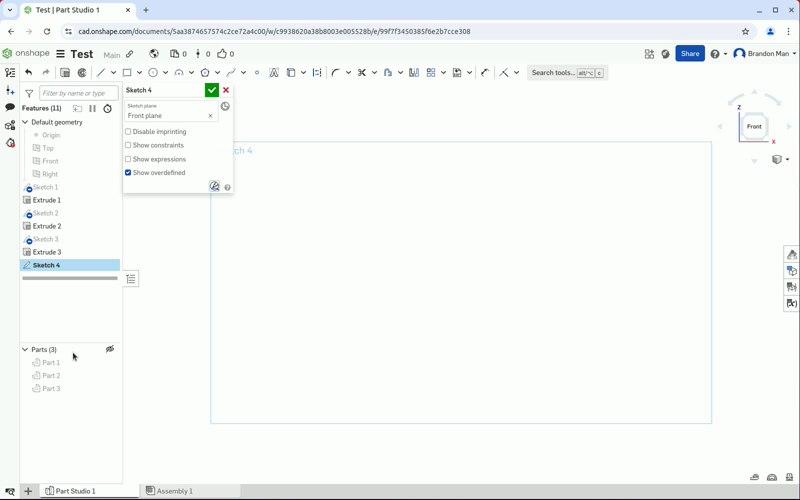
key(c)
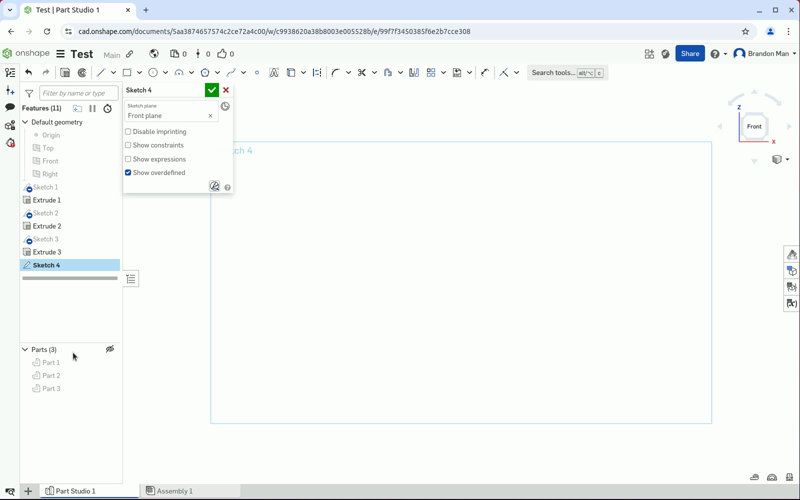
key_down(shift)
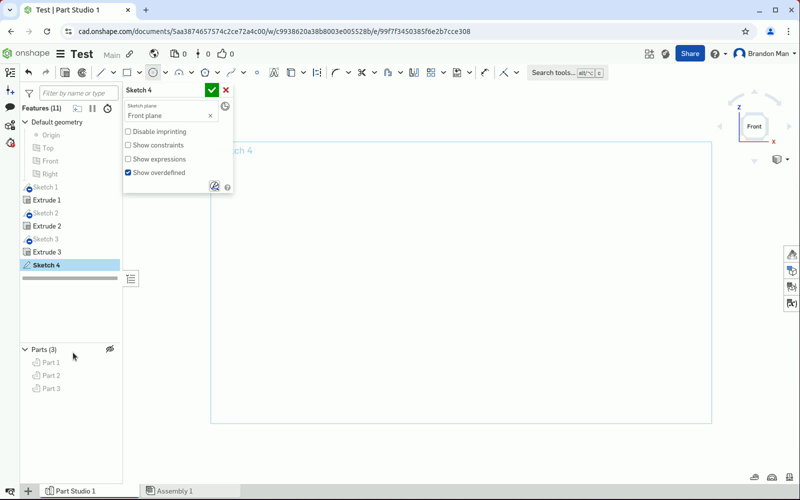
mouse_move(460, 282)
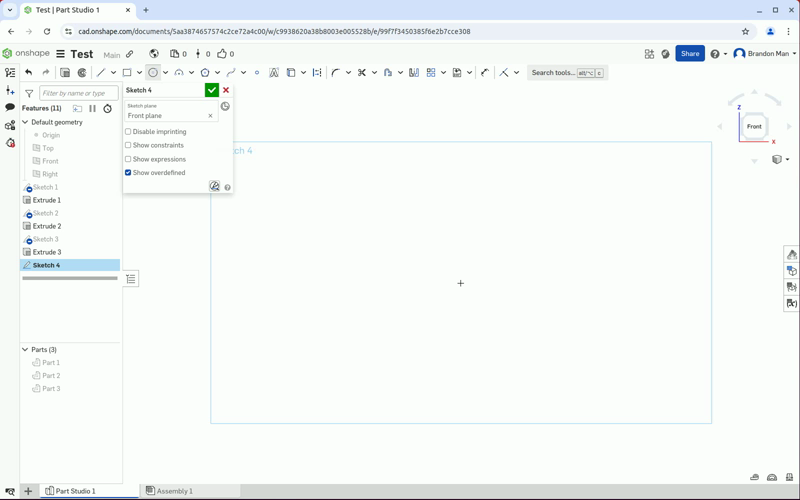
click(460, 282)
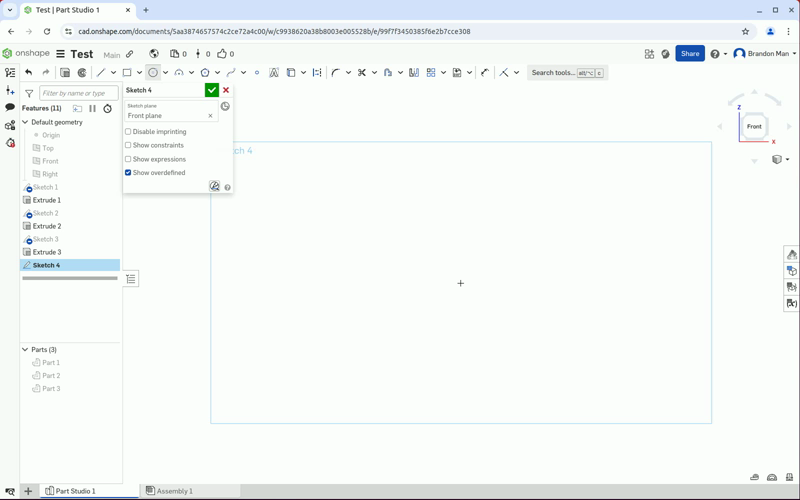
key_up(shift)
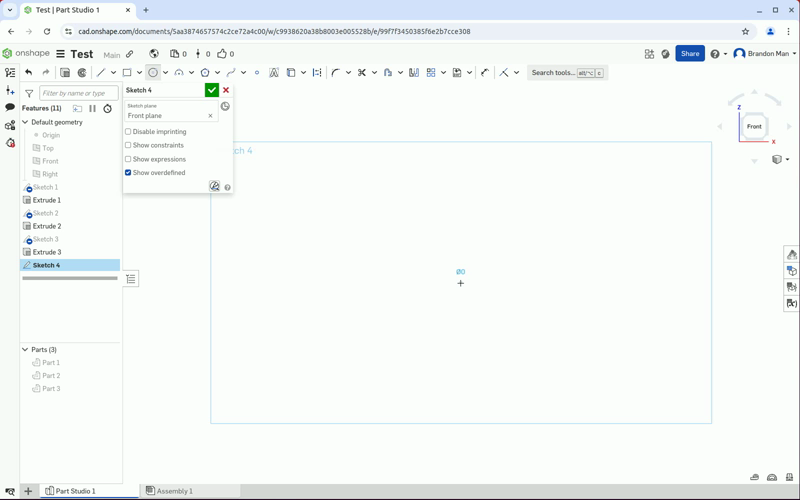
mouse_move(506, 282)
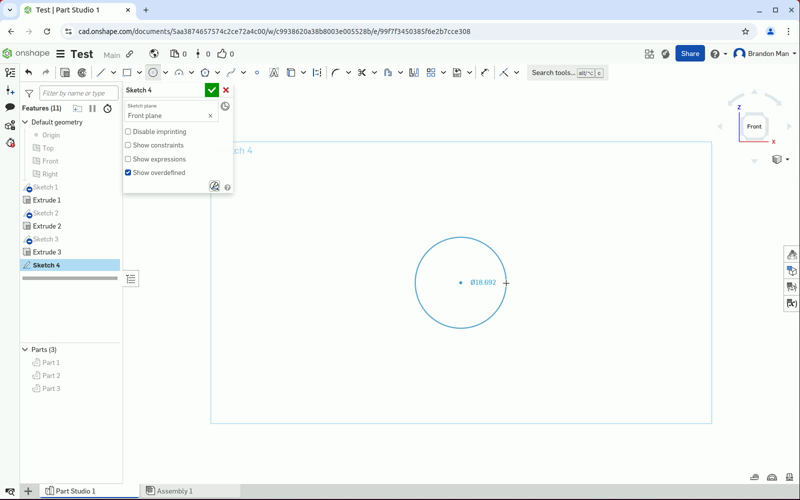
click(506, 282)
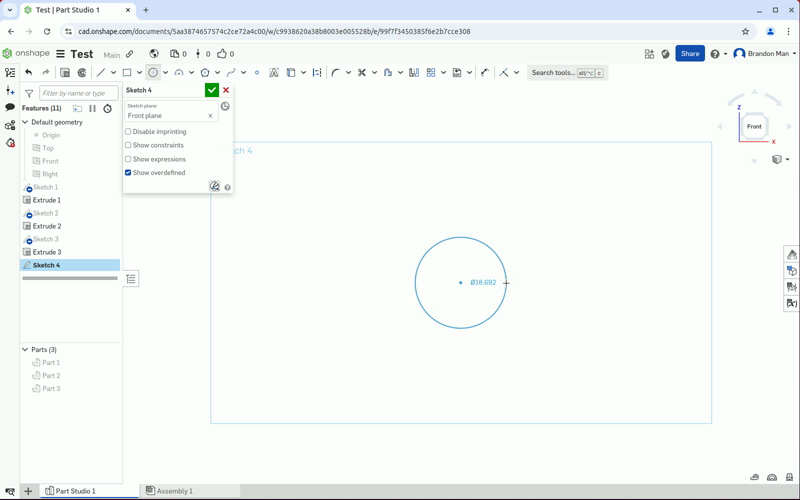
key(esc)
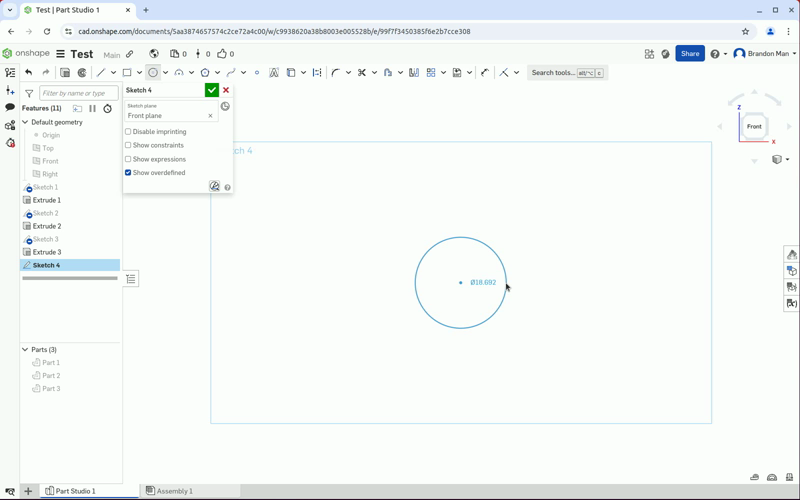
key(c)
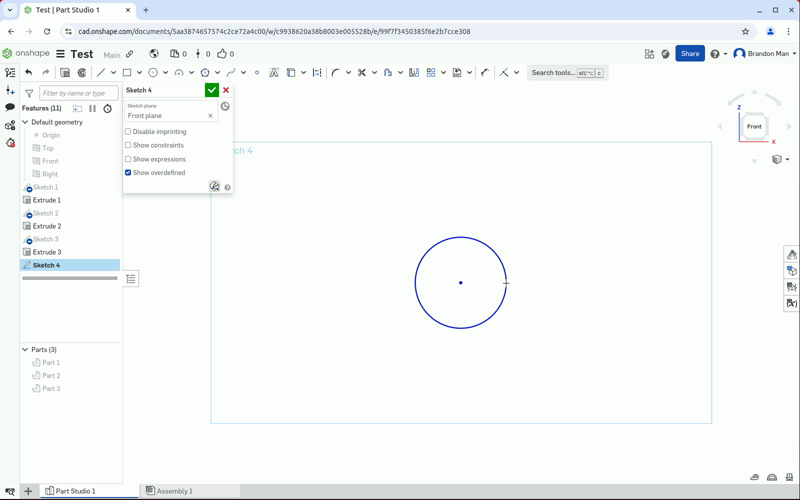
key_down(shift)
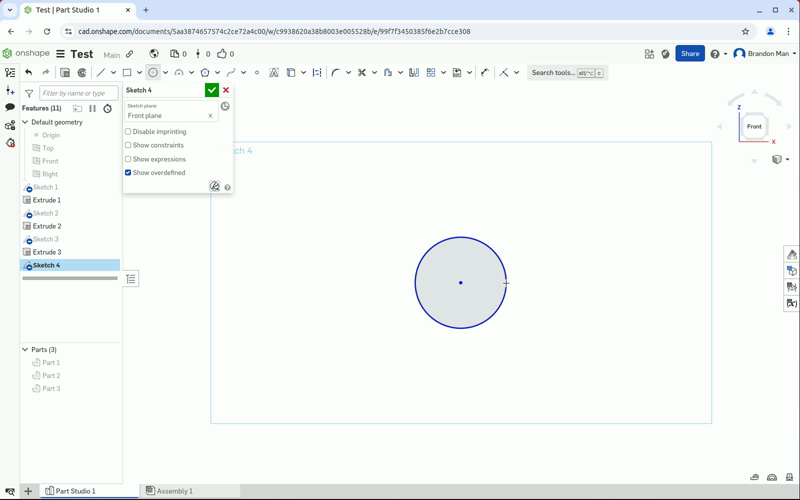
mouse_move(460, 282)
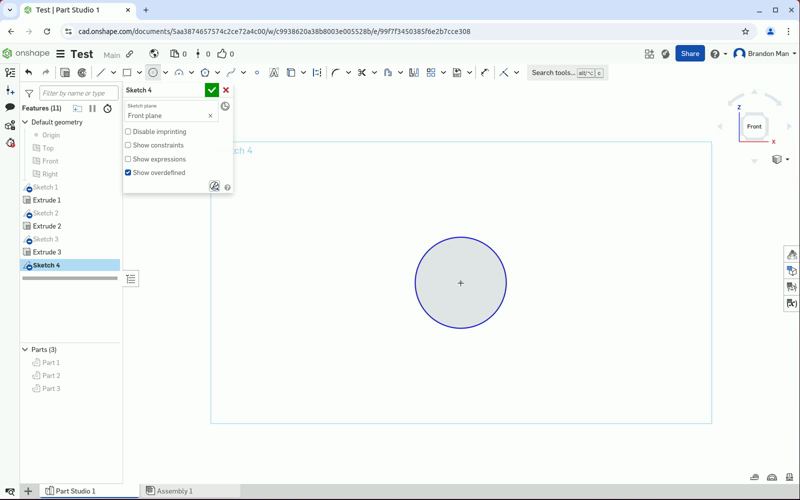
click(460, 282)
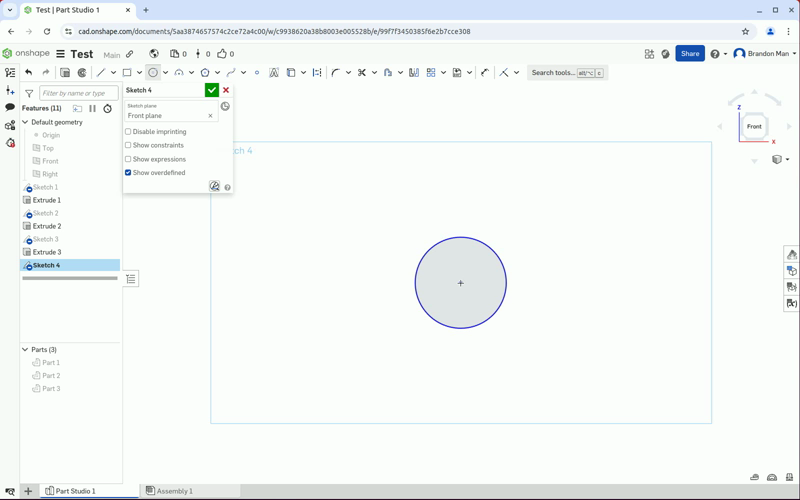
key_up(shift)
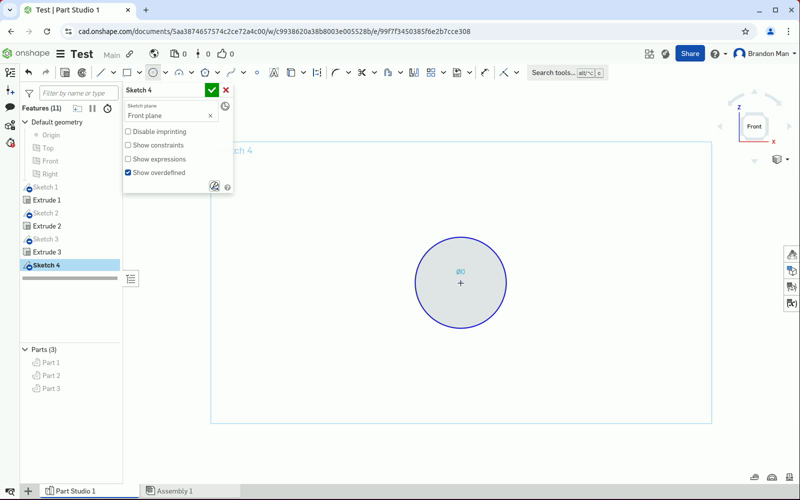
mouse_move(479, 282)
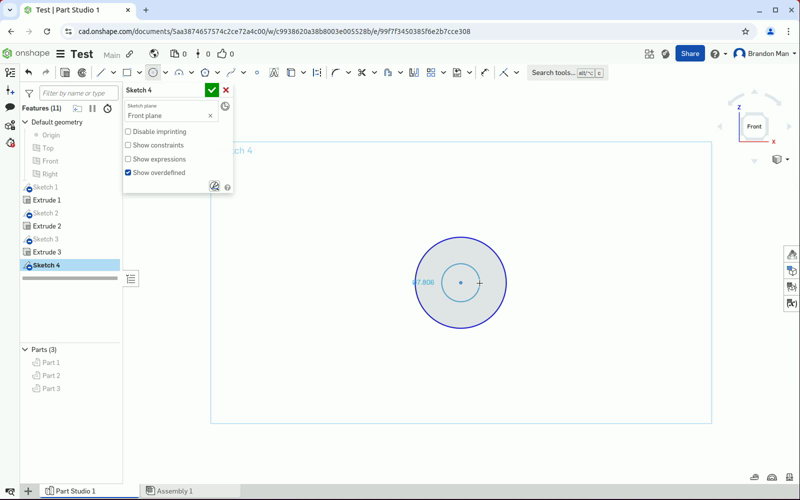
click(479, 282)
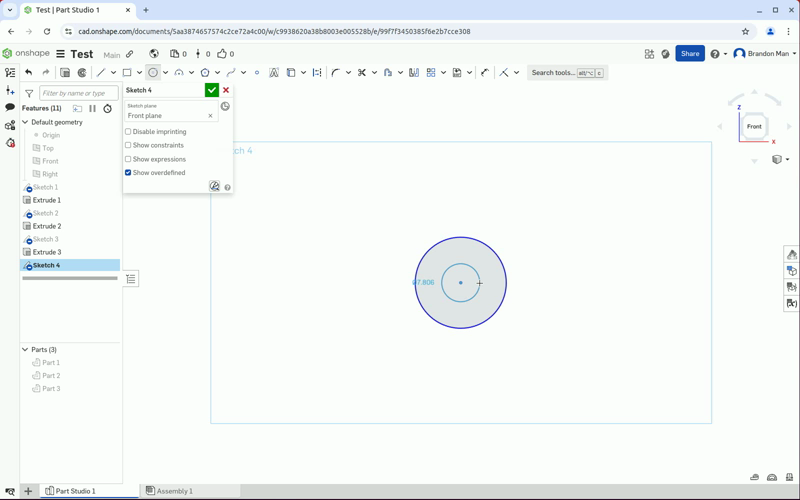
key(esc)
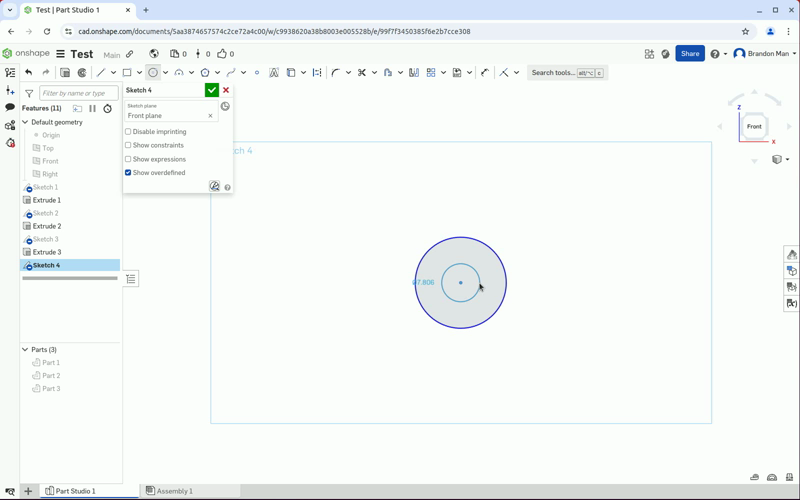
mouse_move(459, 313)
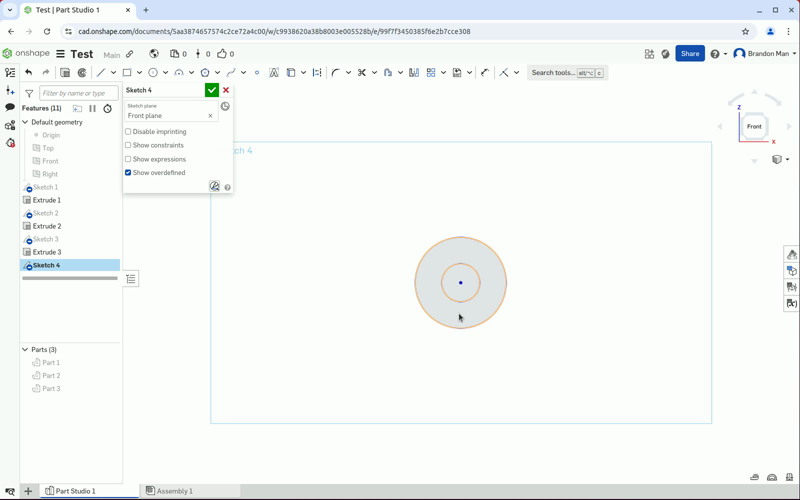
click(459, 313)
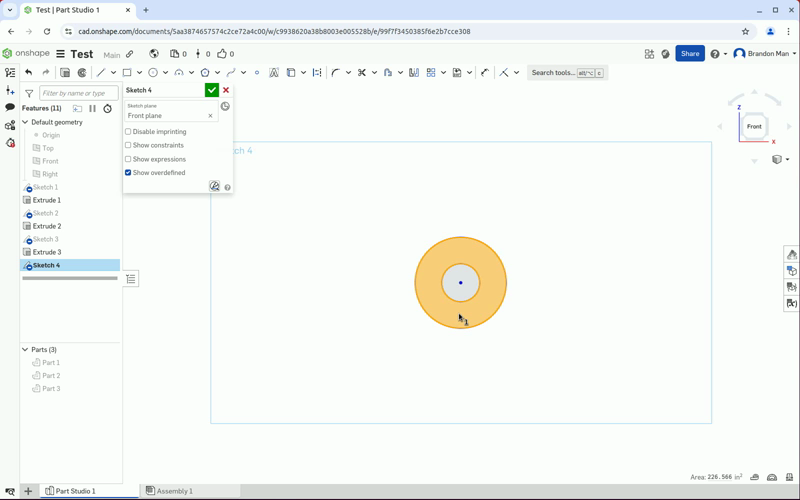
mouse_move(73, 352)
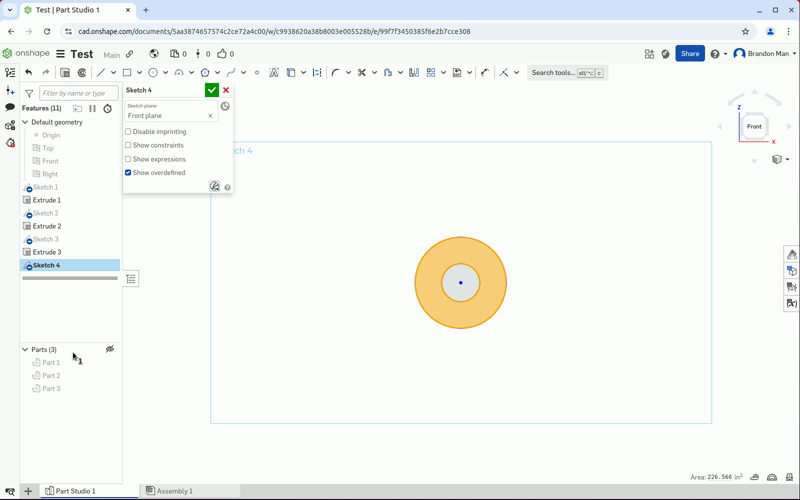
key(shift+y)
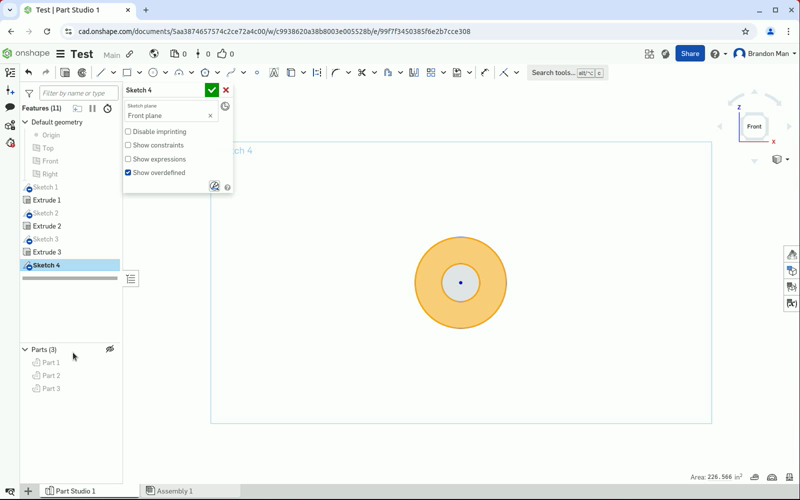
key(shift+e)
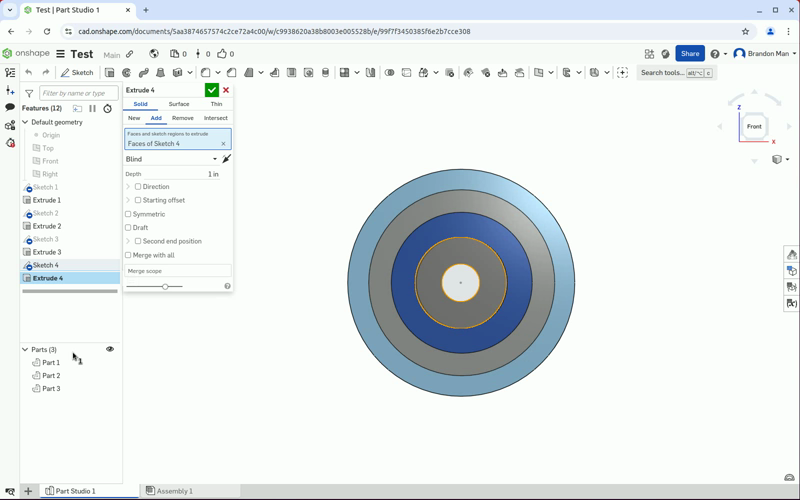
mouse_move(143, 106)
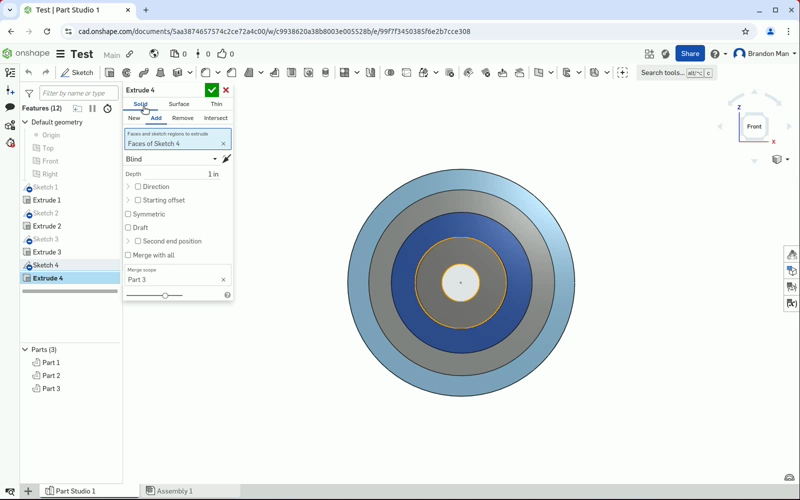
click(143, 106)
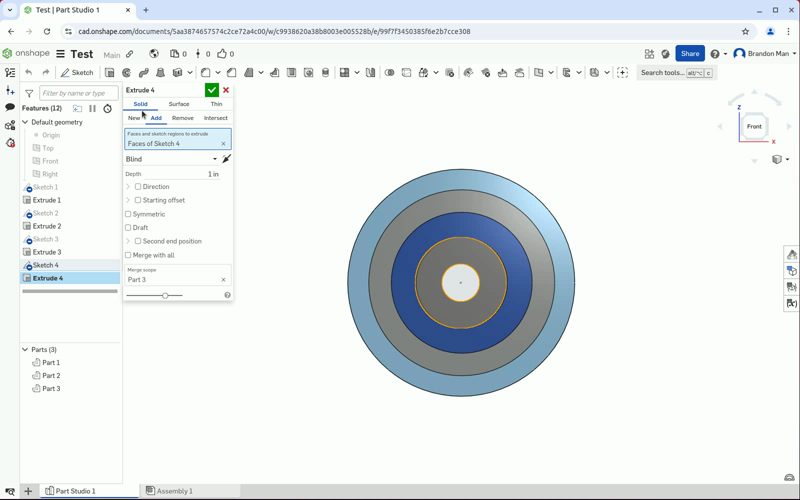
mouse_move(137, 120)
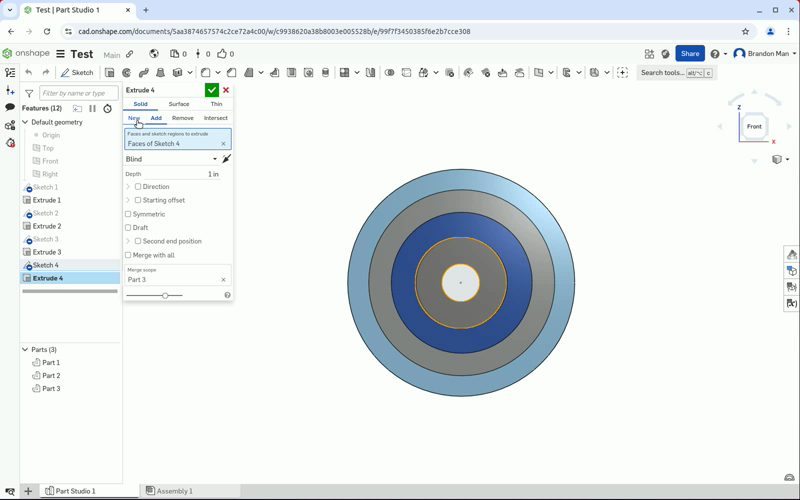
click(137, 120)
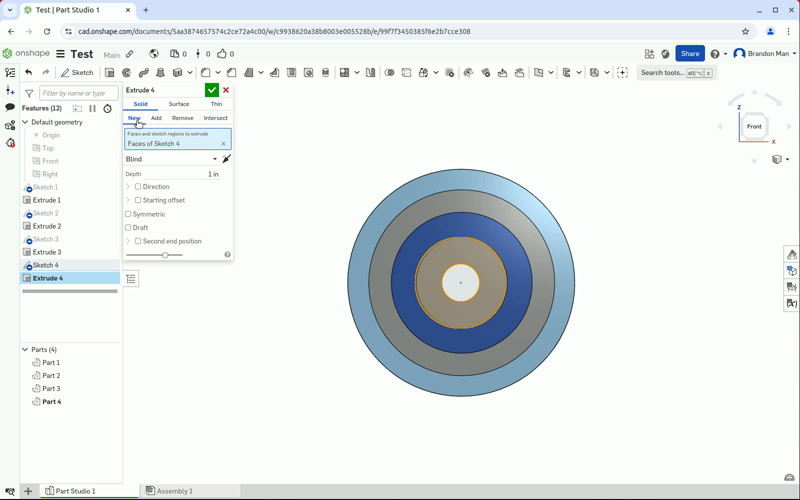
key(tab, 4)
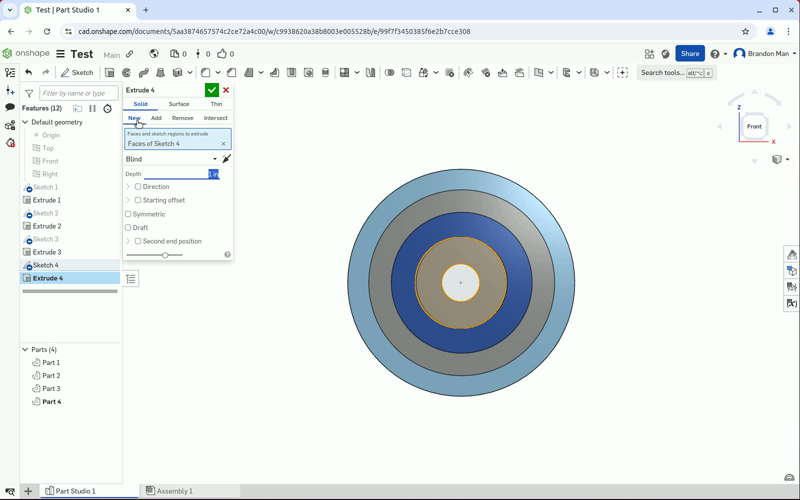
text(11.073)
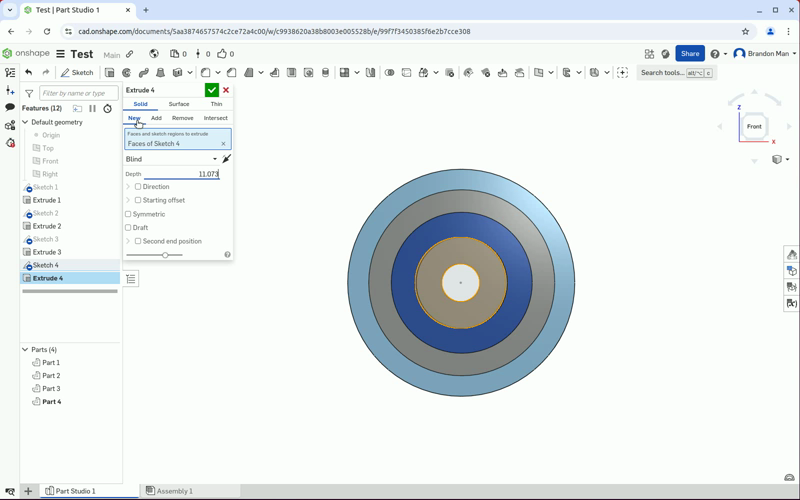
key(enter)
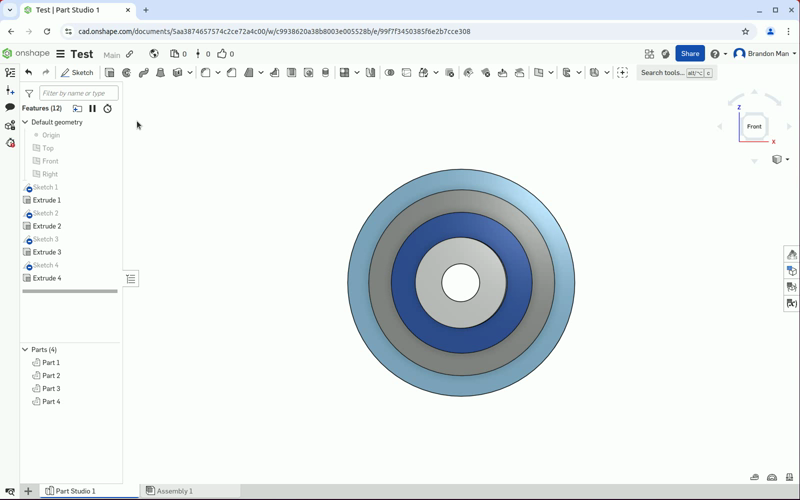
key(shift+h)
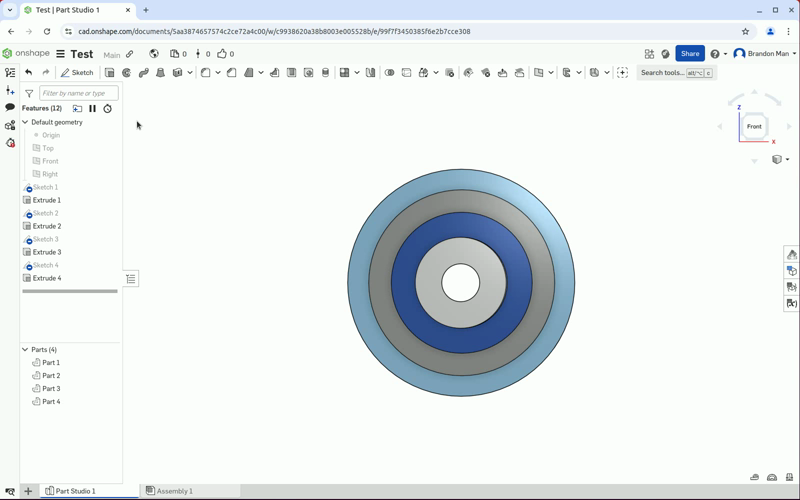
key(shift+h)
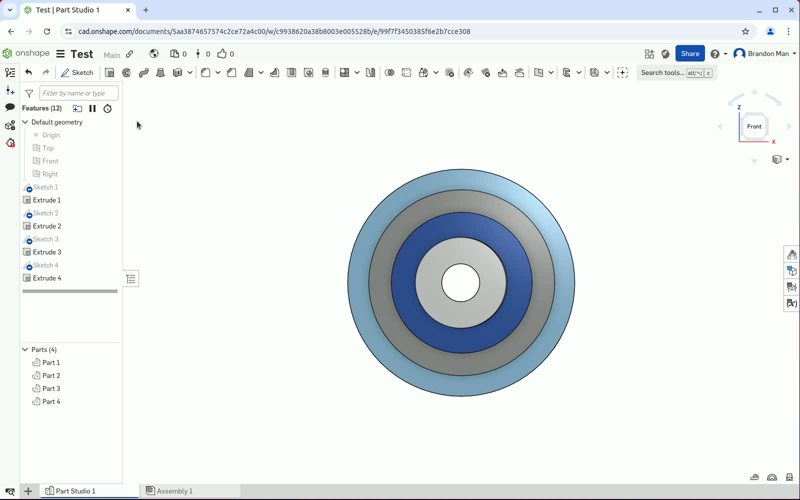
mouse_move(73, 189)
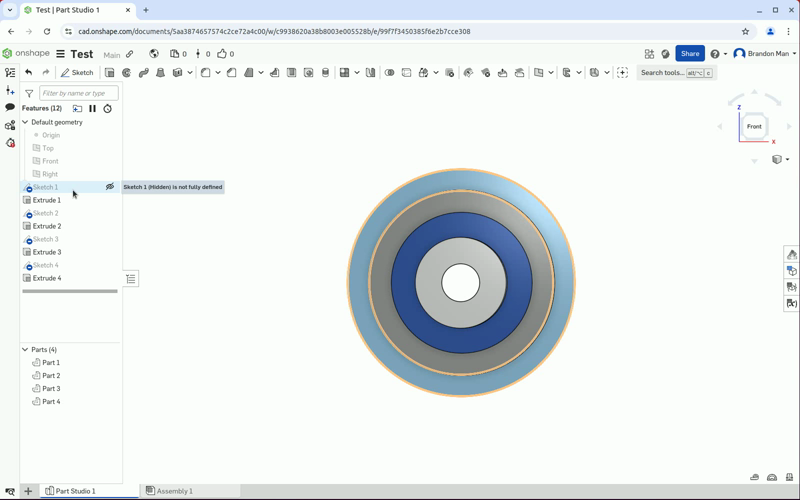
click(73, 189)
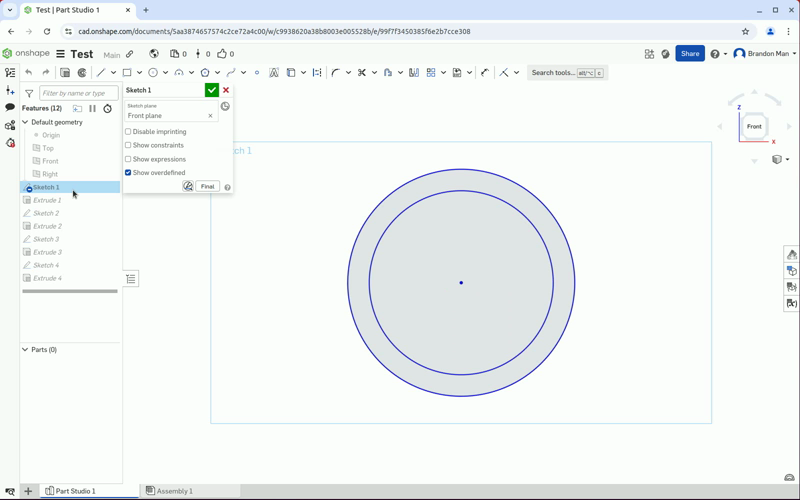
mouse_move(229, 92)
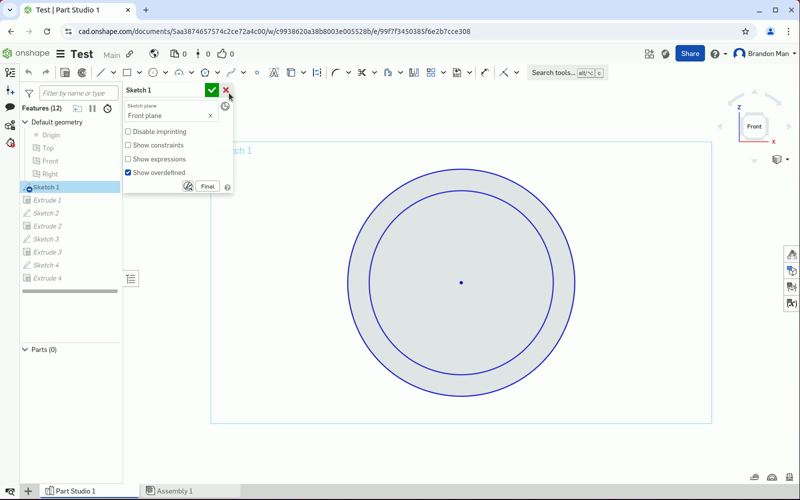
click(229, 92)
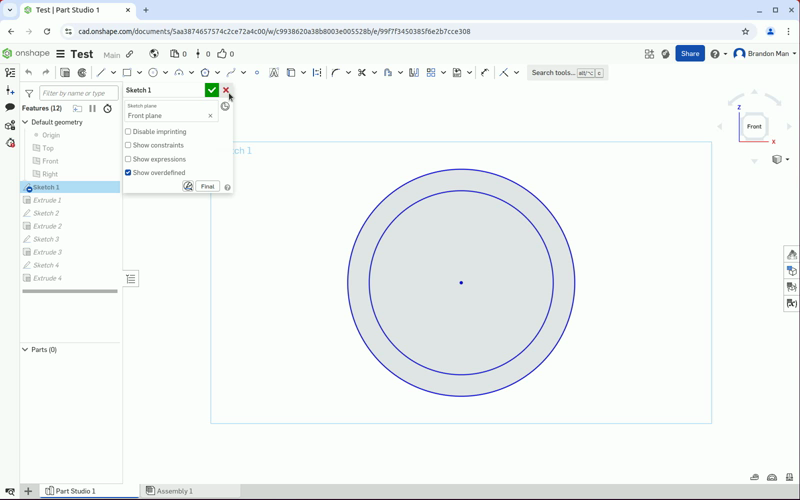
key(shift+s)
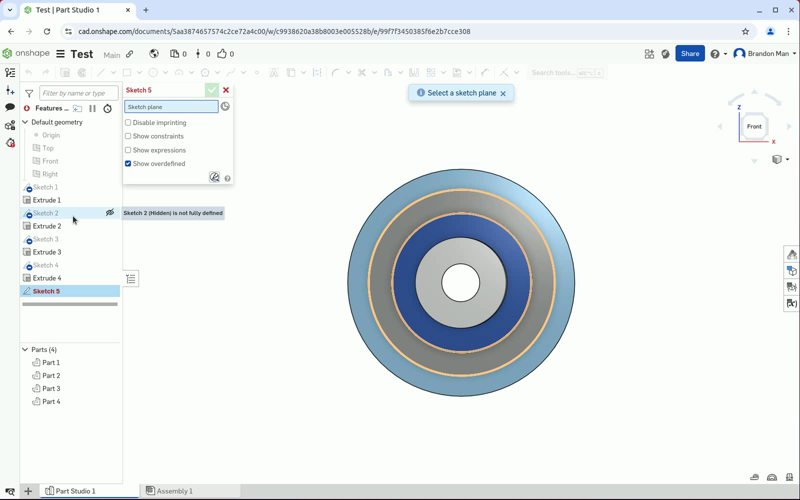
scroll(3)
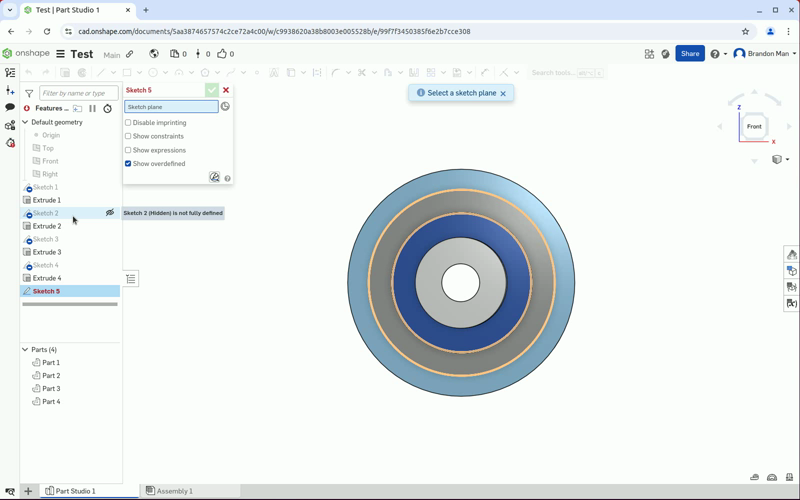
mouse_move(73, 163)
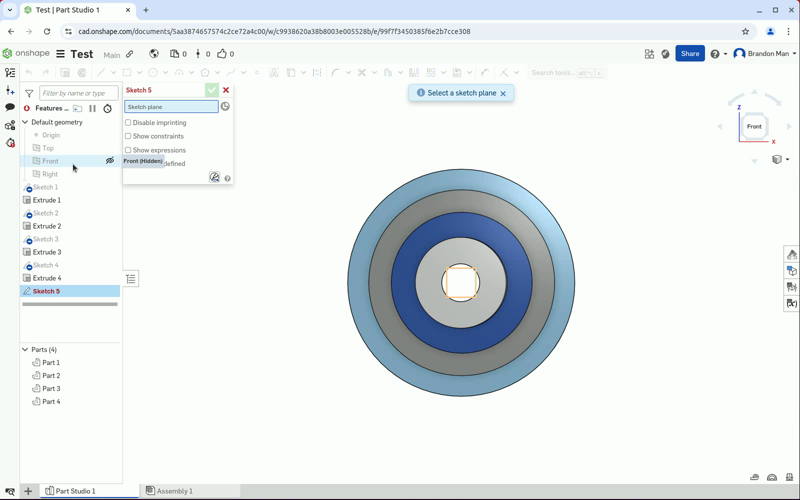
click(73, 163)
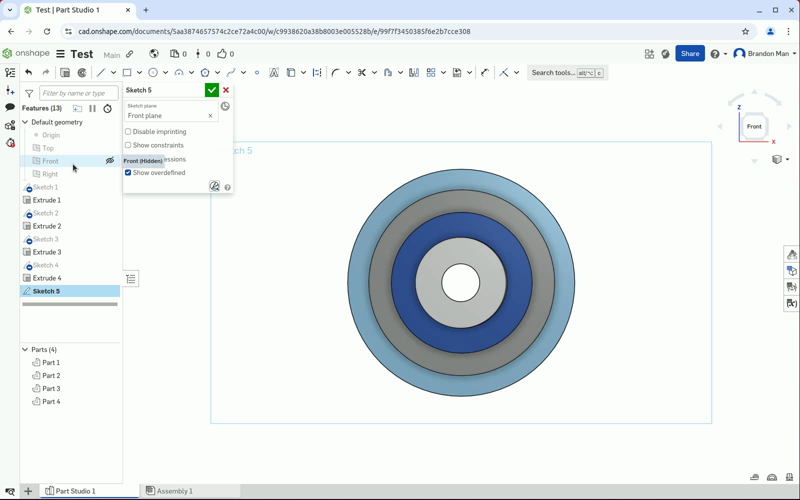
mouse_move(73, 352)
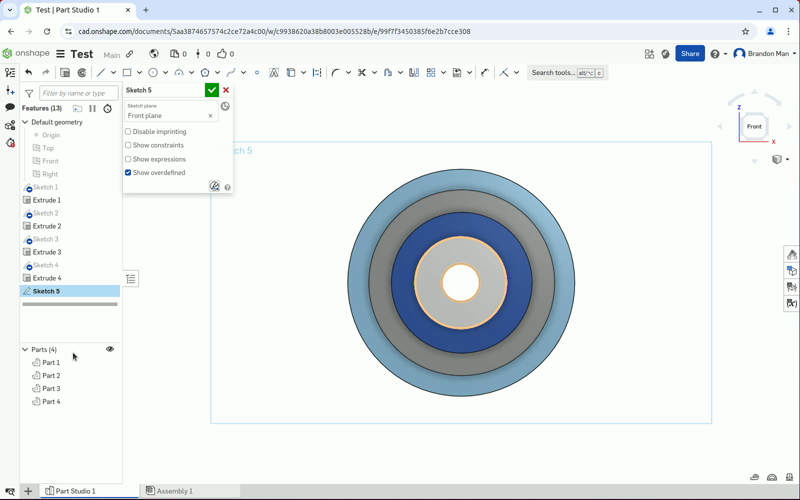
key(y)
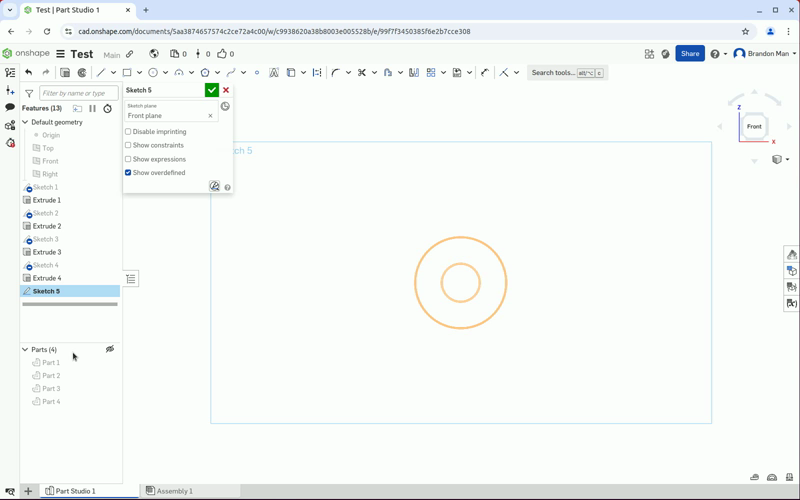
key(c)
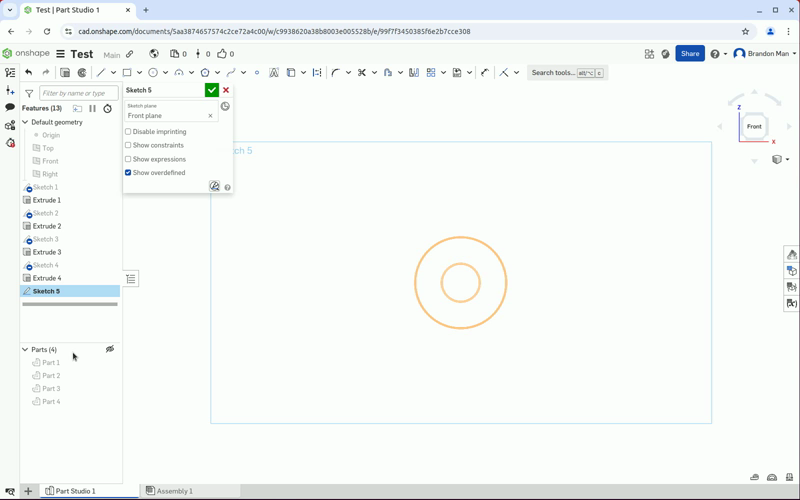
key_down(shift)
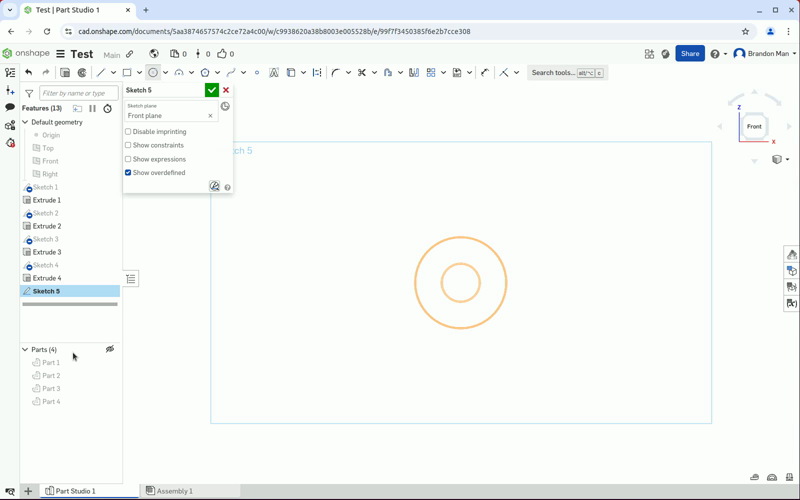
mouse_move(461, 282)
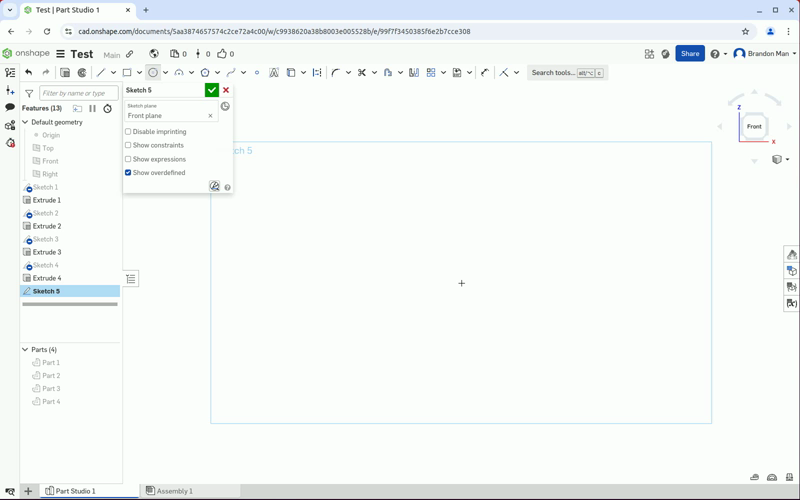
click(461, 282)
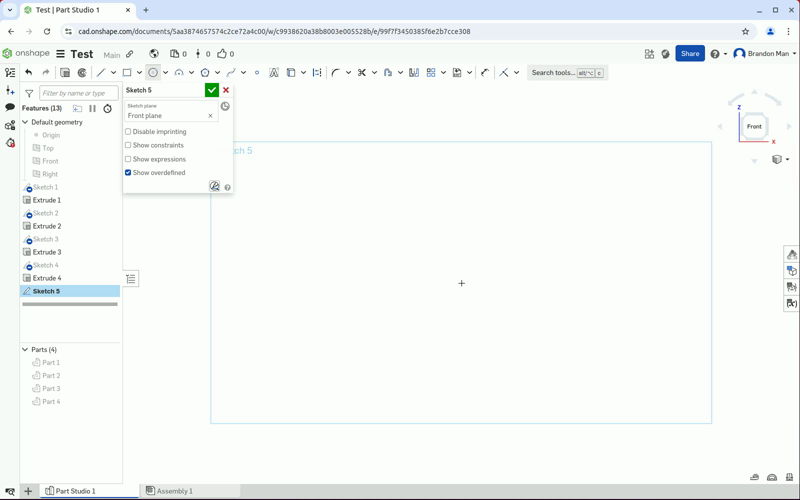
key_up(shift)
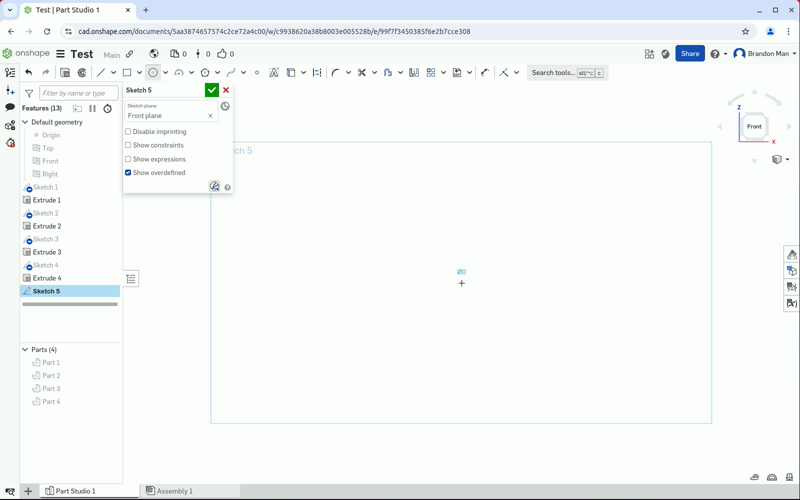
mouse_move(481, 282)
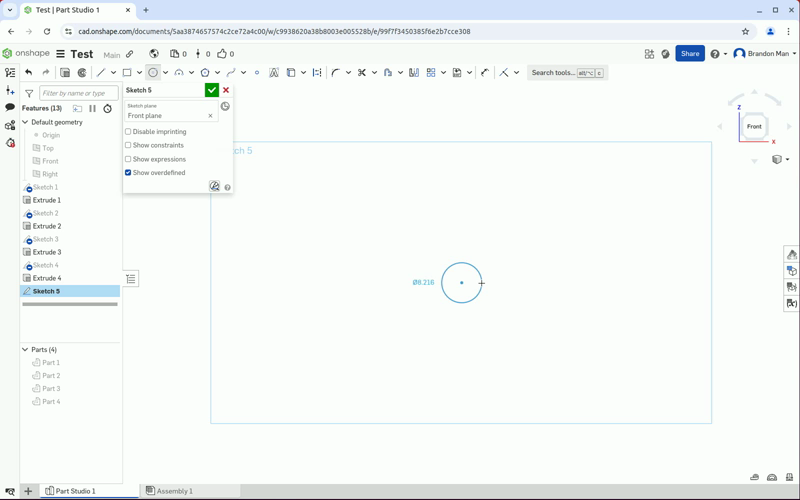
click(481, 282)
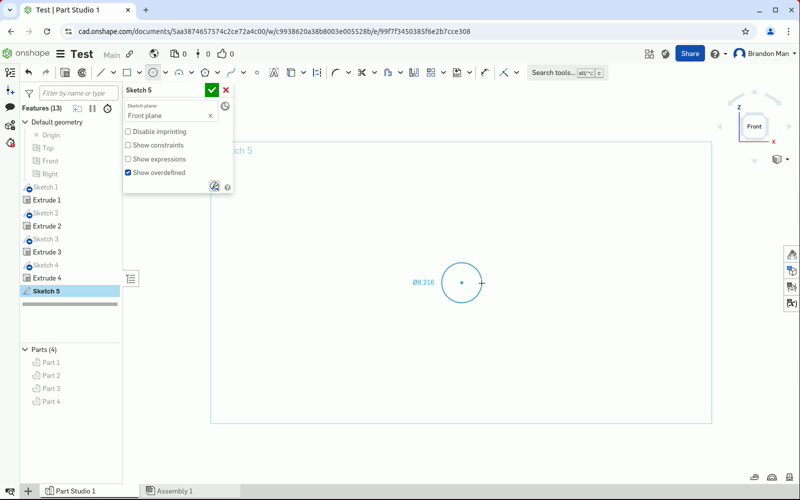
key(esc)
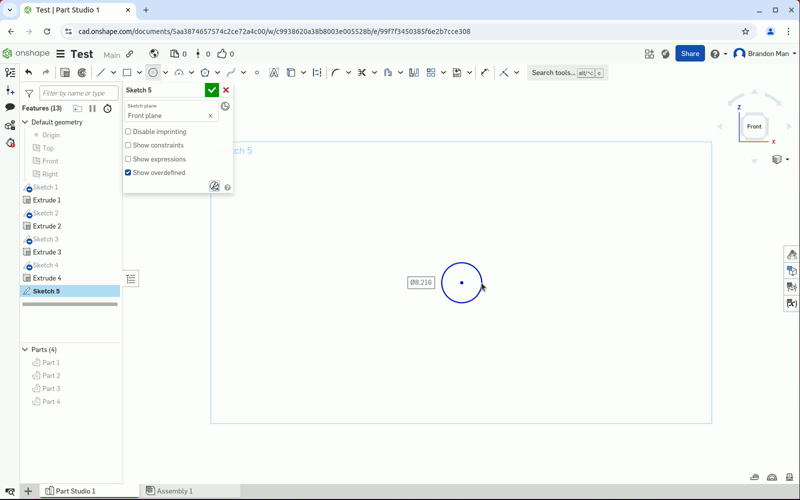
key(c)
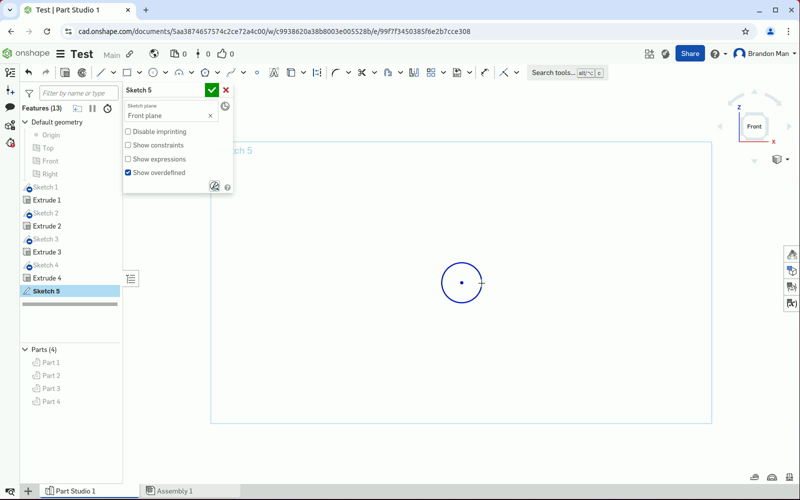
key_down(shift)
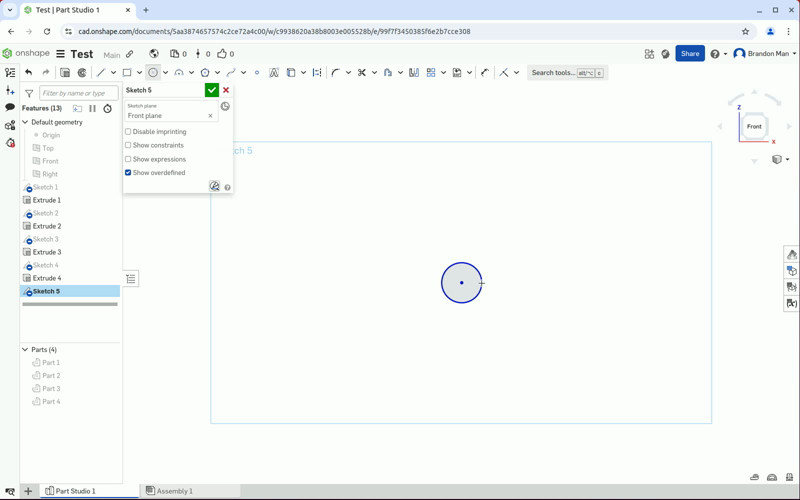
mouse_move(461, 282)
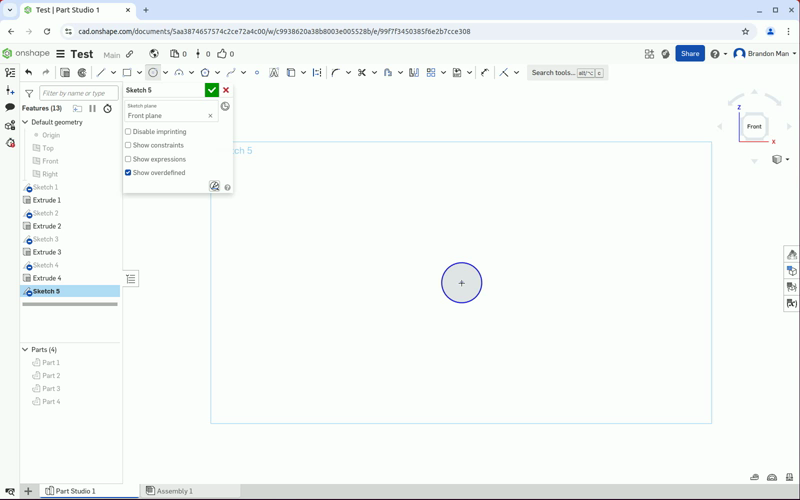
click(461, 282)
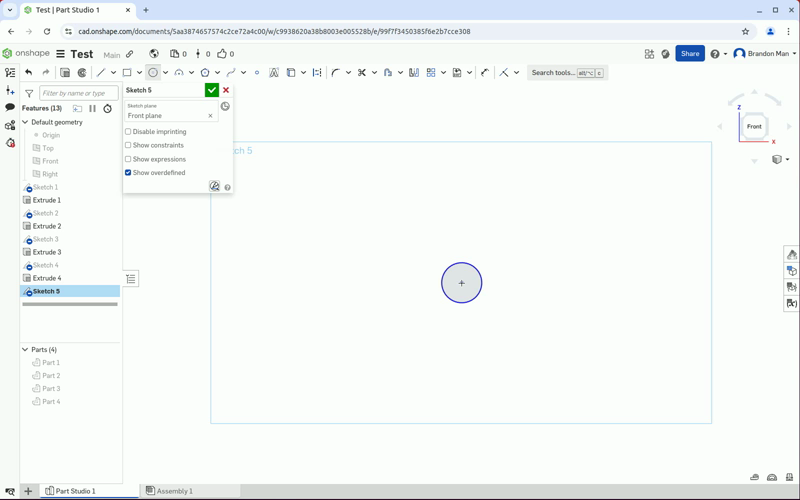
key_up(shift)
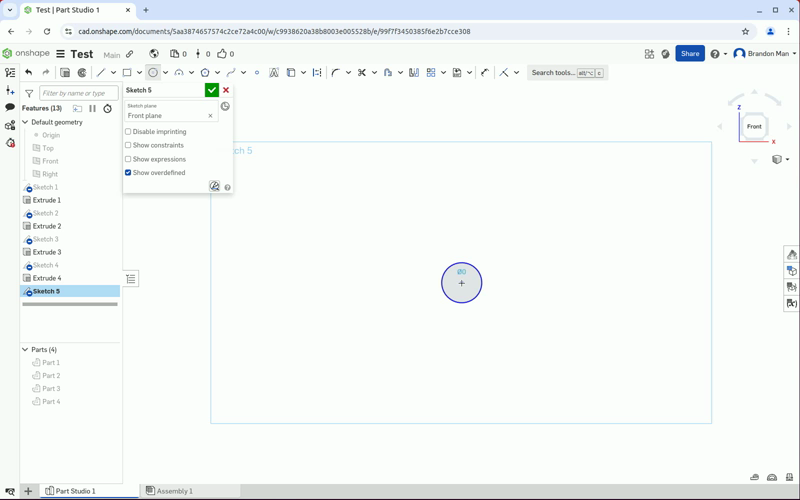
mouse_move(467, 282)
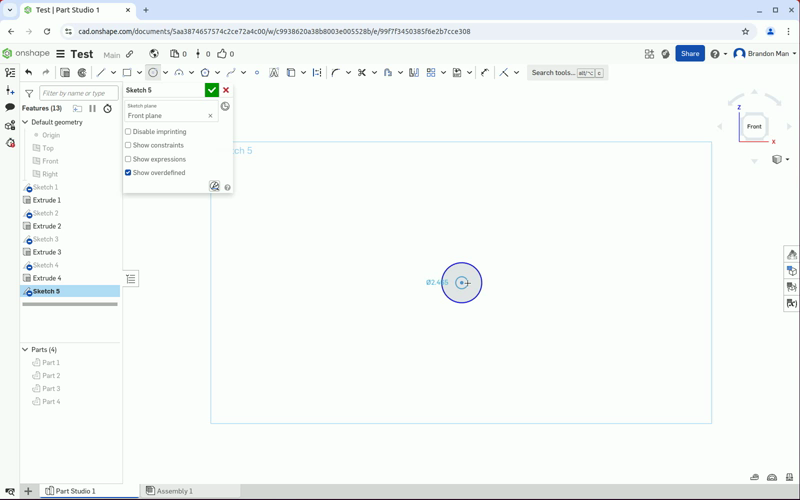
click(467, 282)
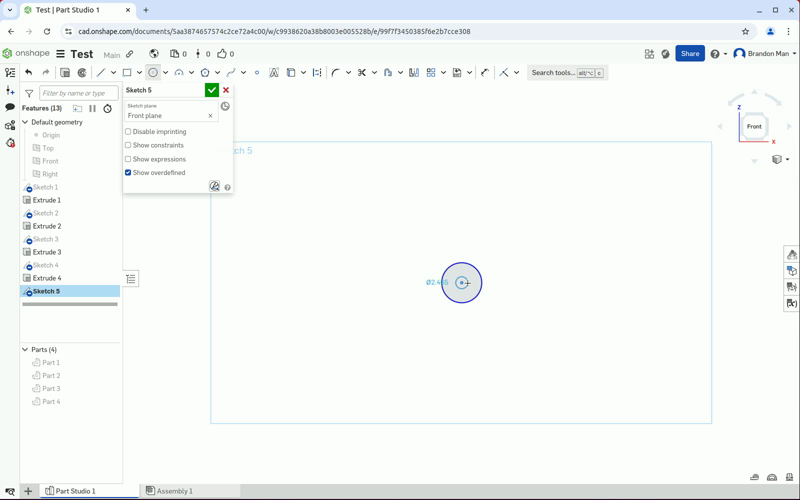
key(esc)
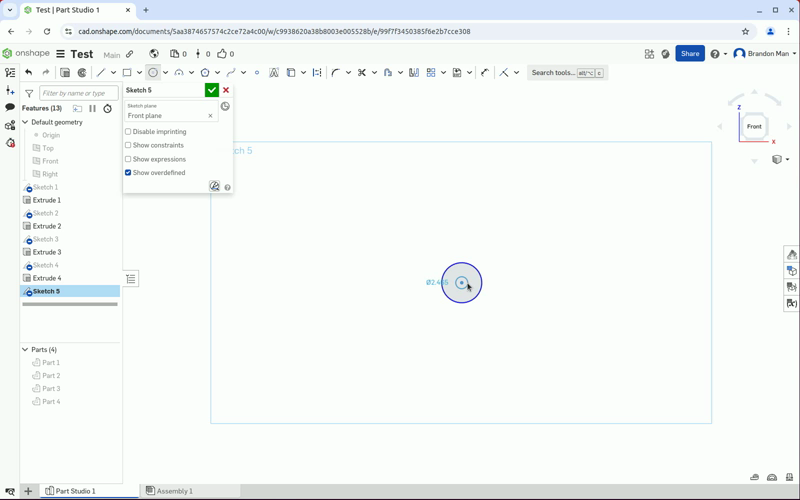
mouse_move(466, 266)
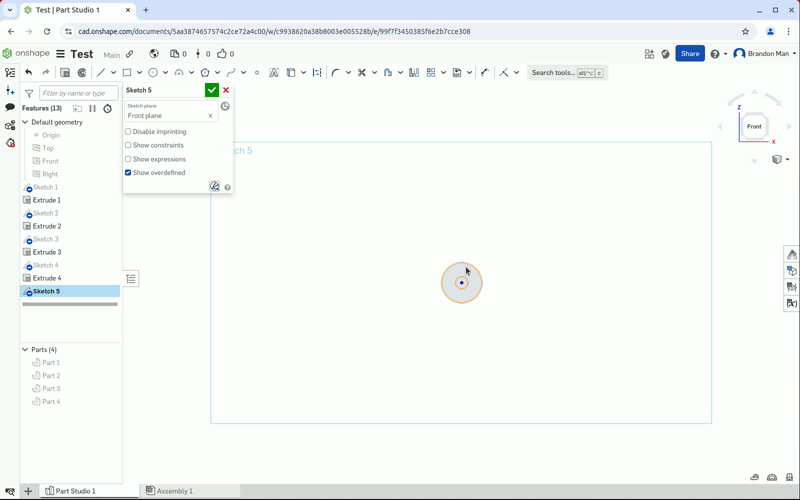
scroll(6)
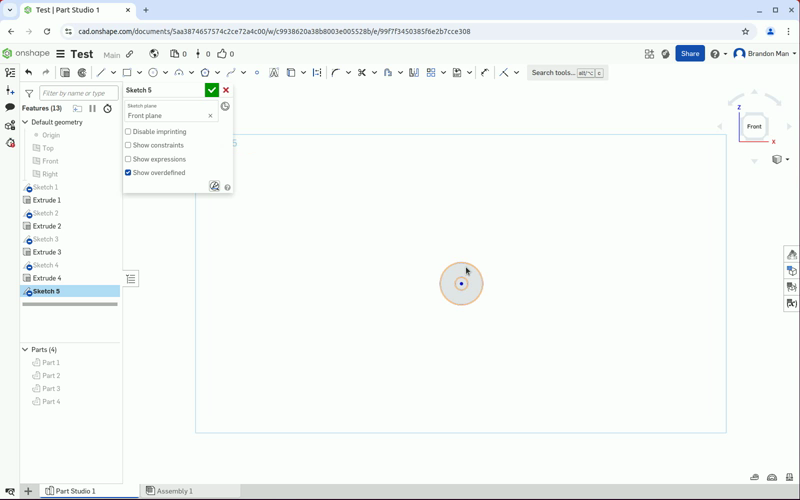
scroll(6)
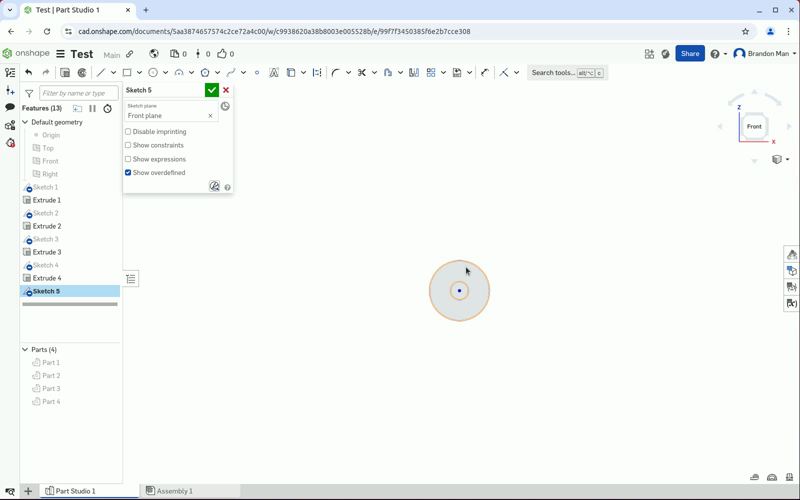
scroll(6)
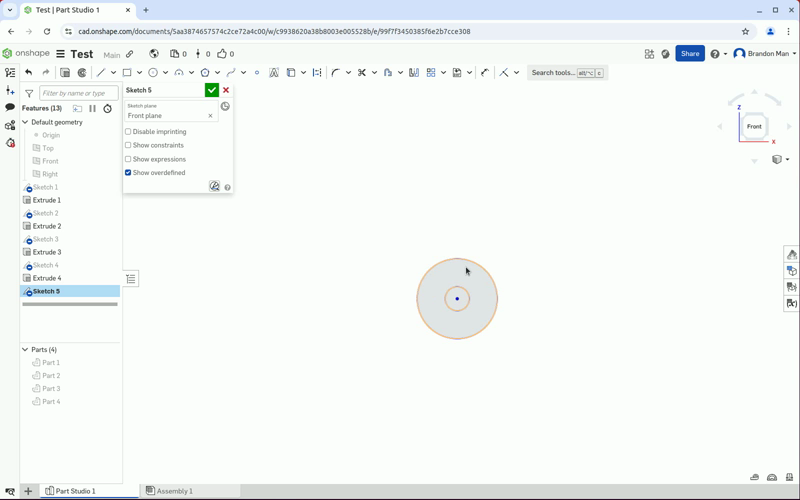
scroll(6)
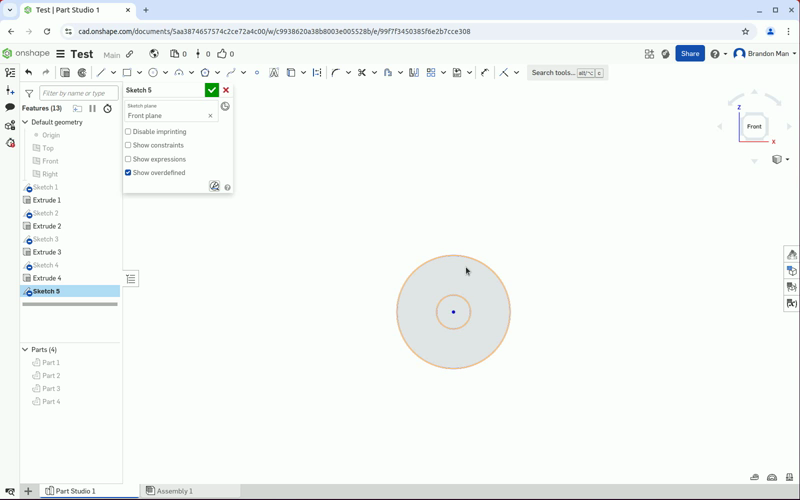
scroll(6)
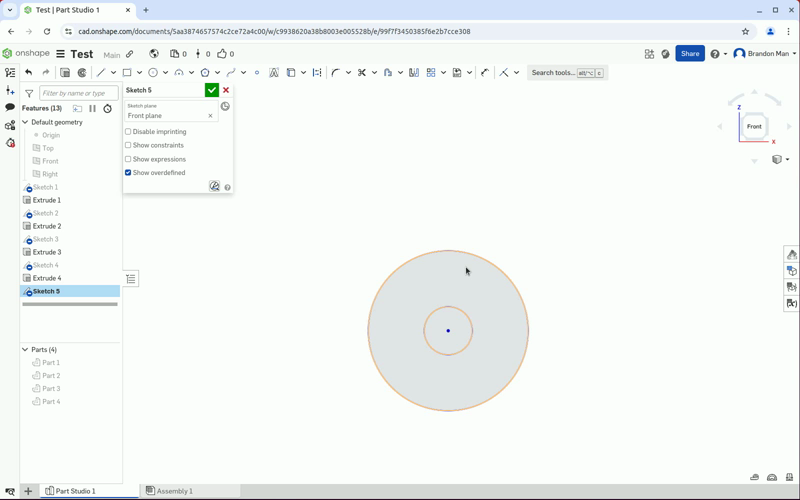
scroll(6)
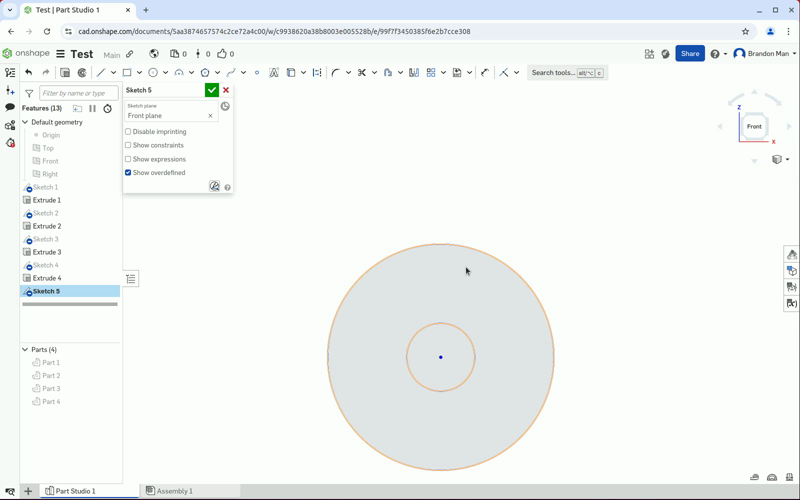
scroll(6)
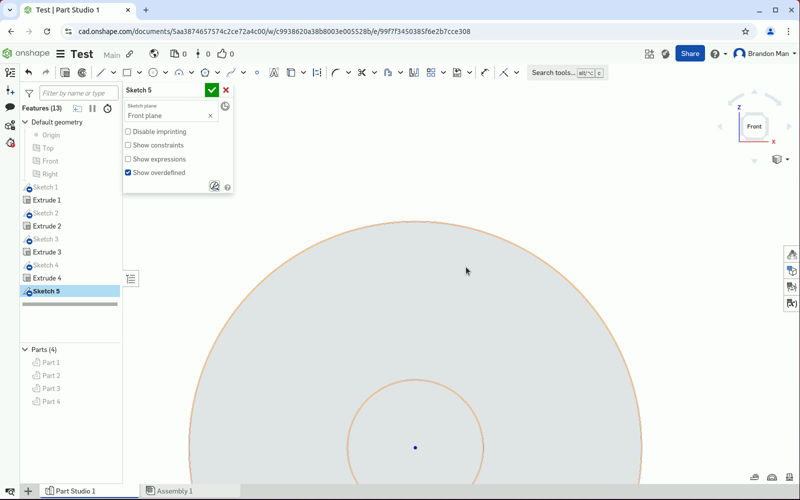
click(466, 266)
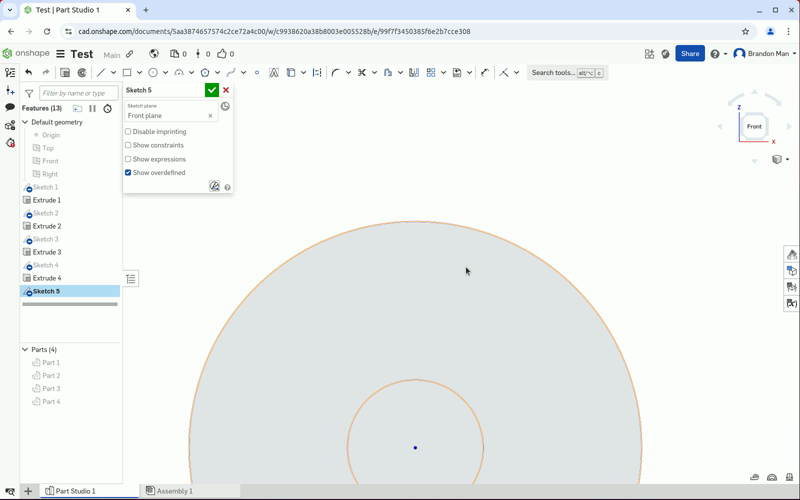
scroll(-6)
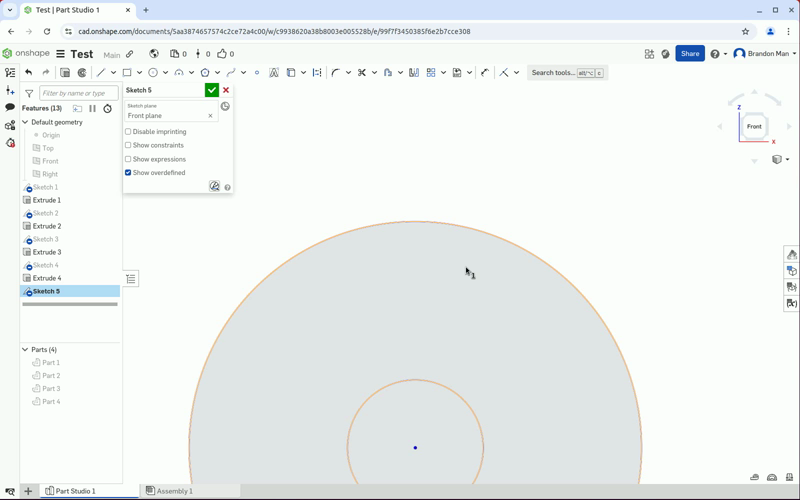
scroll(-6)
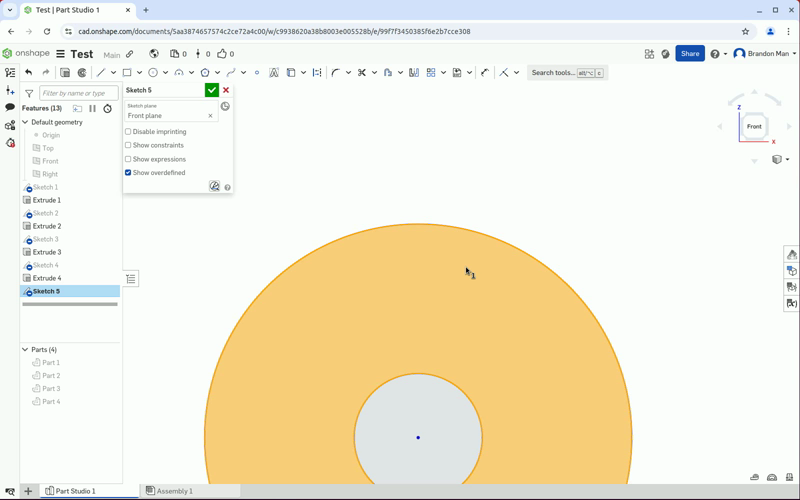
scroll(-6)
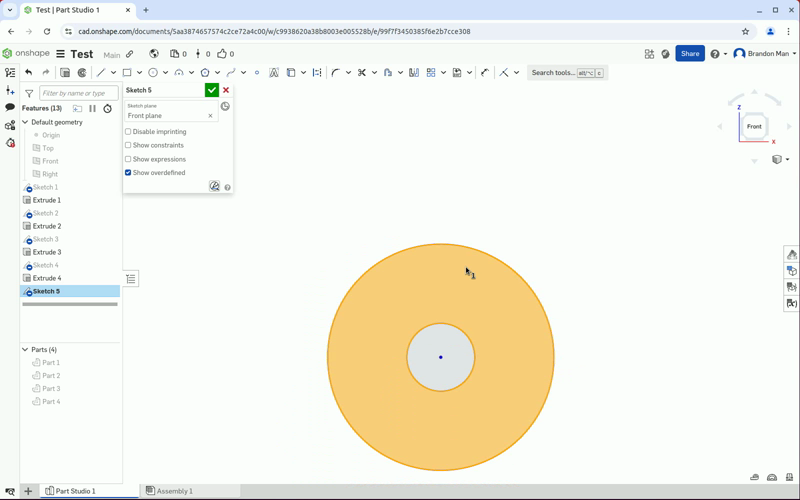
scroll(-6)
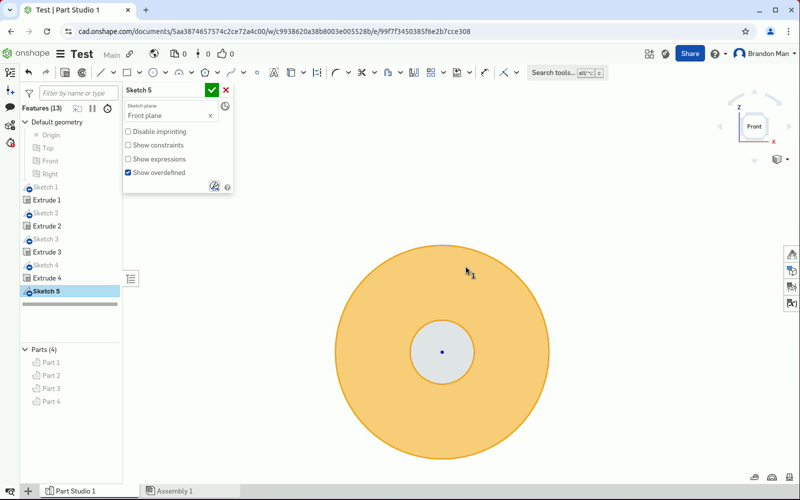
scroll(-6)
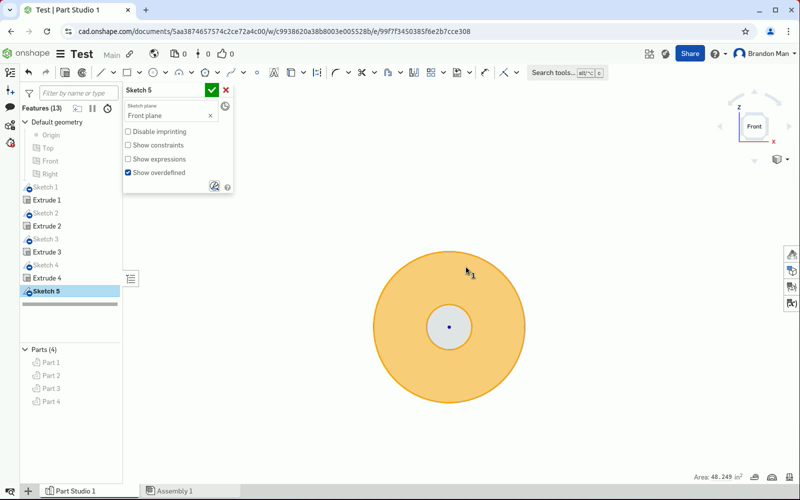
scroll(-6)
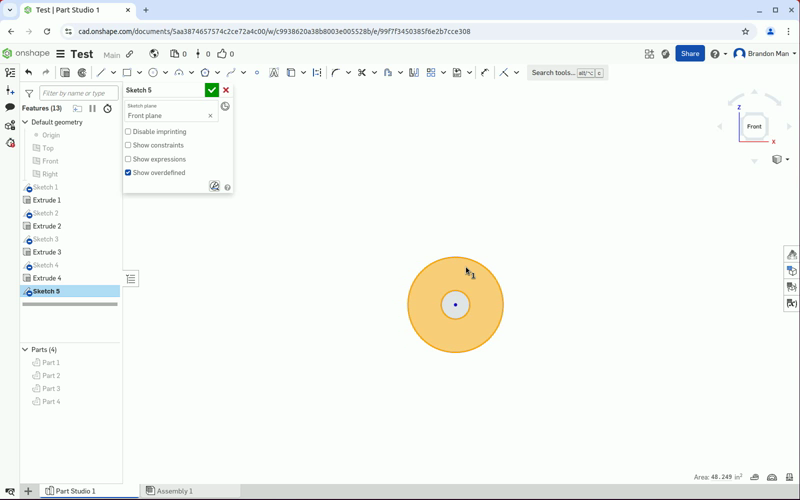
scroll(-6)
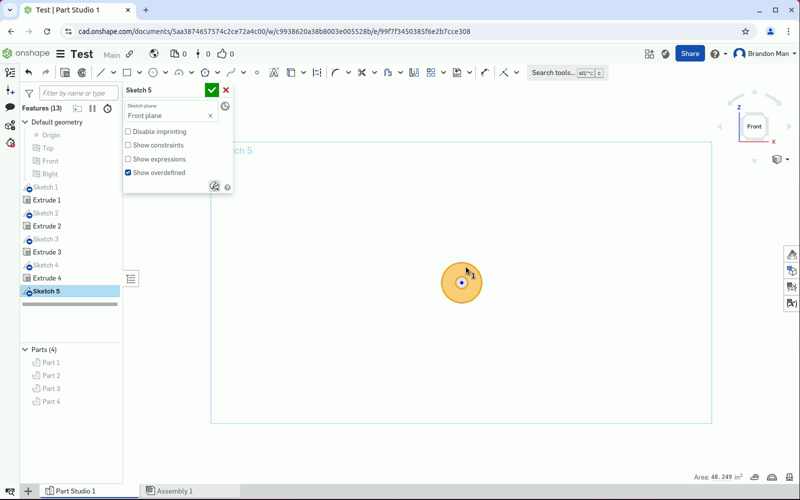
mouse_move(73, 352)
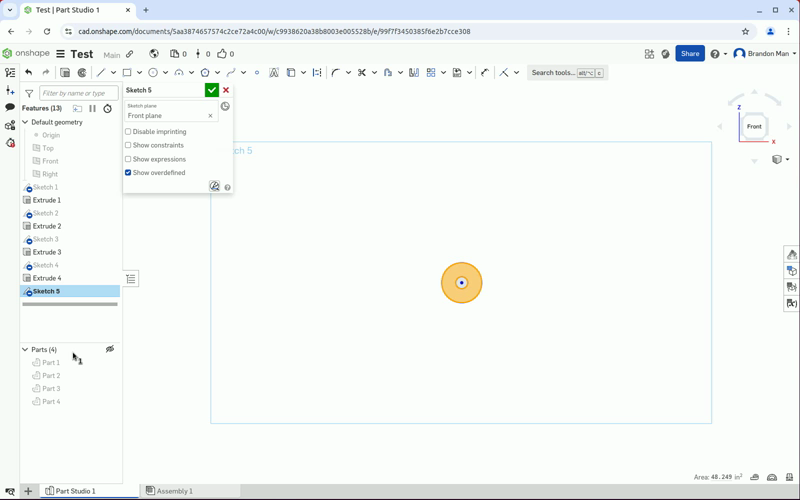
key(shift+y)
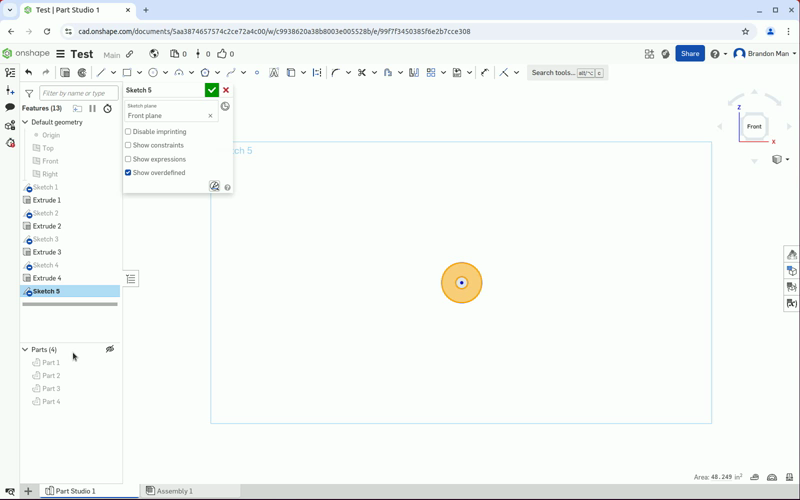
key(shift+e)
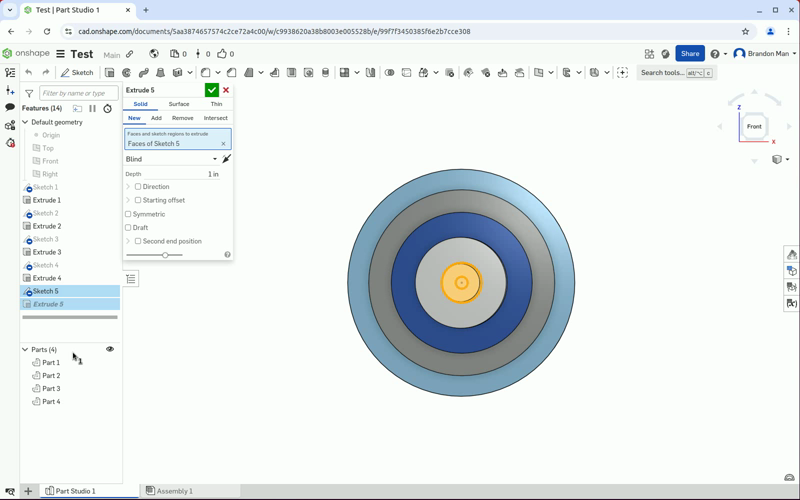
mouse_move(143, 106)
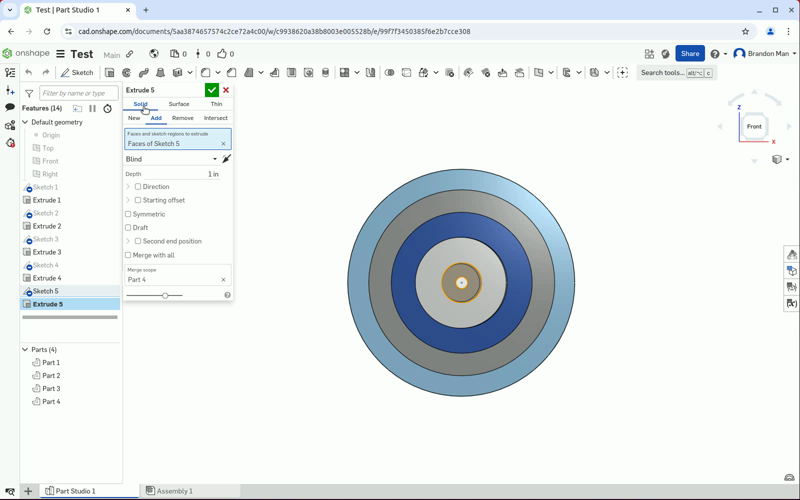
click(143, 106)
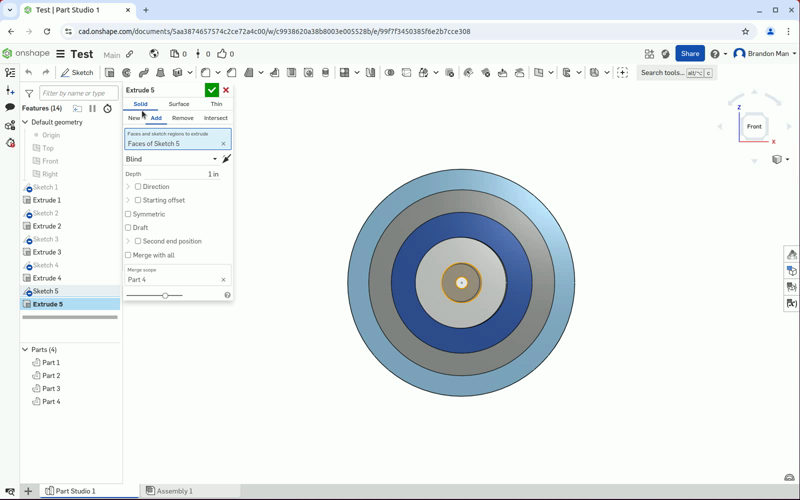
mouse_move(137, 120)
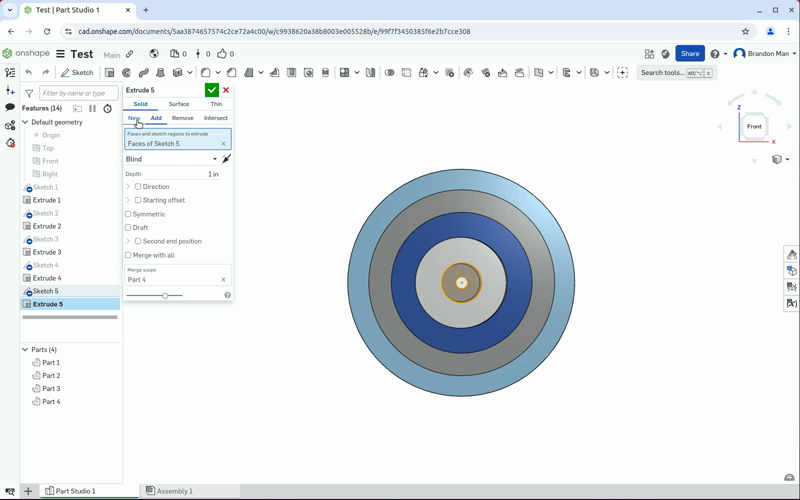
click(137, 120)
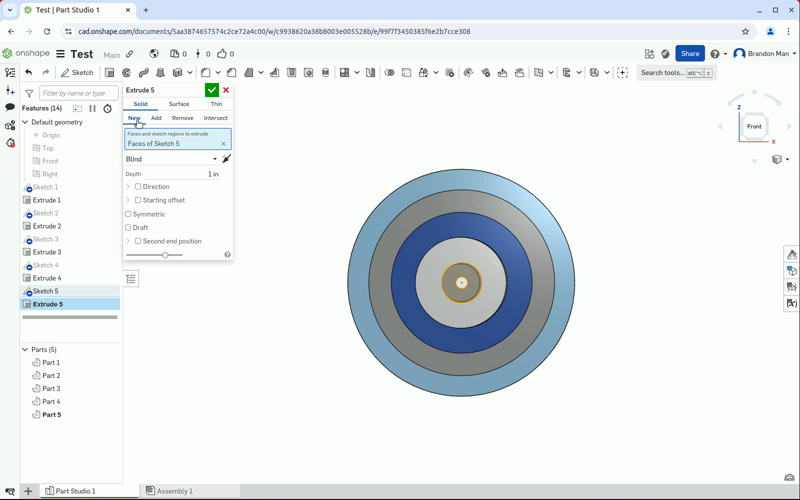
key(tab, 4)
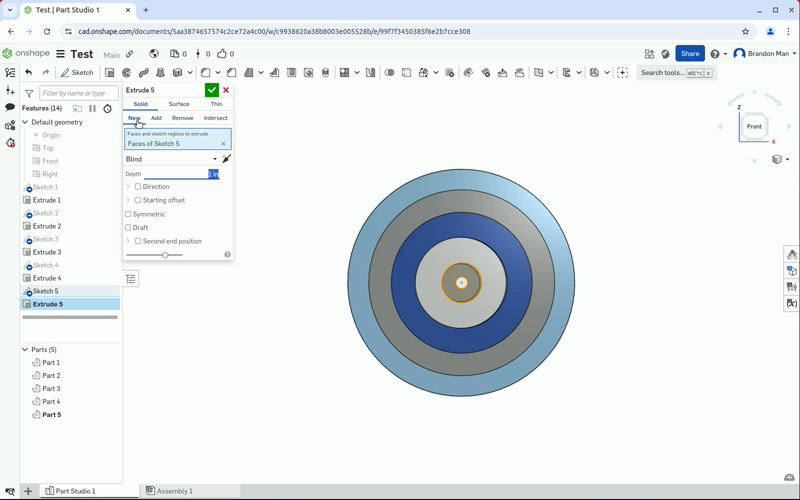
text(13.721)
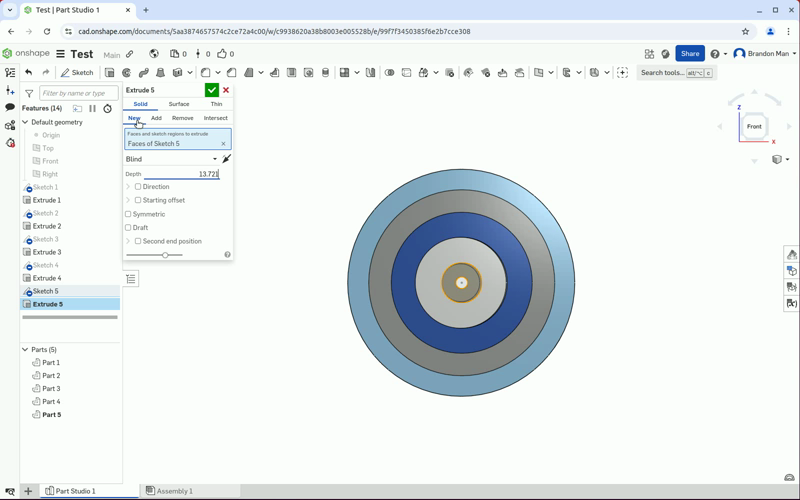
key(enter)
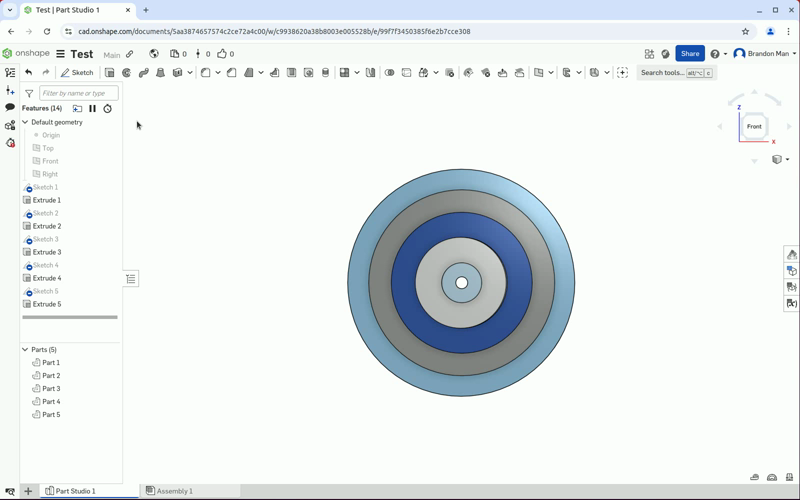
key(shift+h)
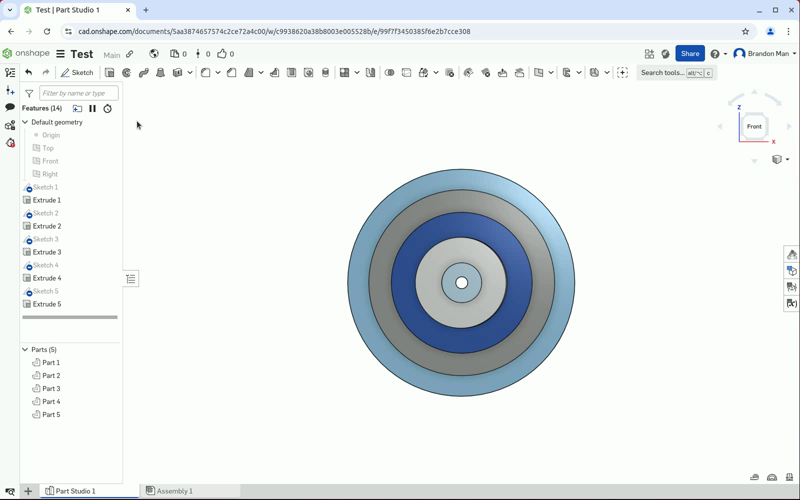
key(shift+h)
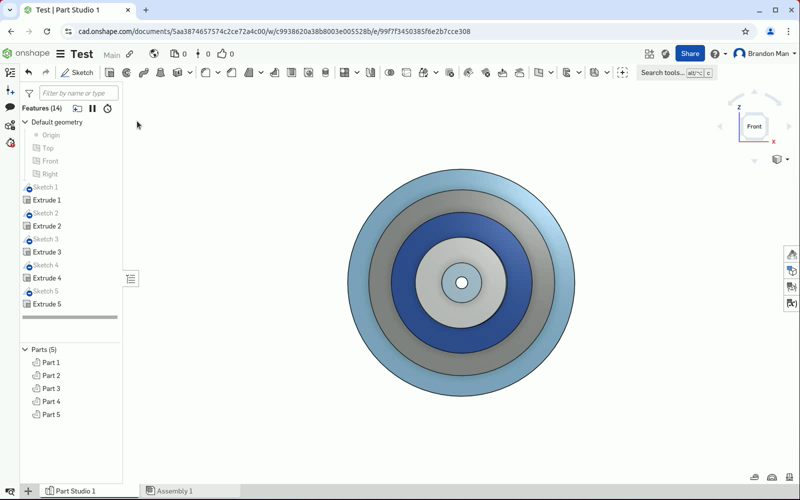
mouse_move(73, 189)
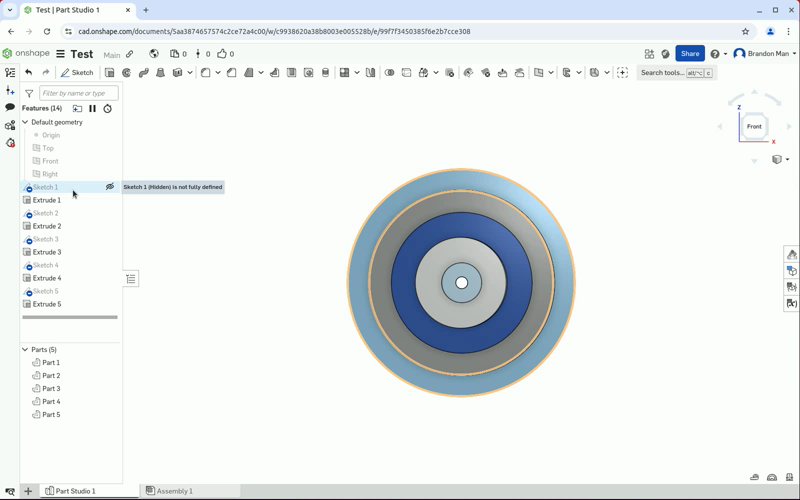
click(73, 189)
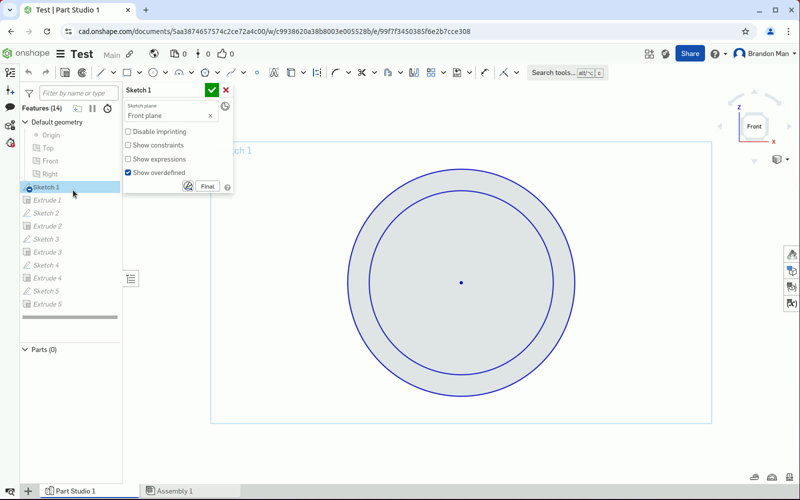
mouse_move(229, 92)
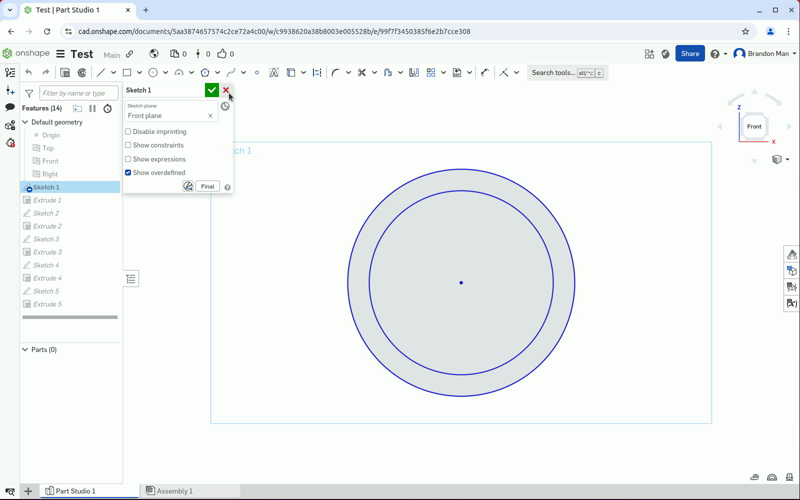
click(229, 92)
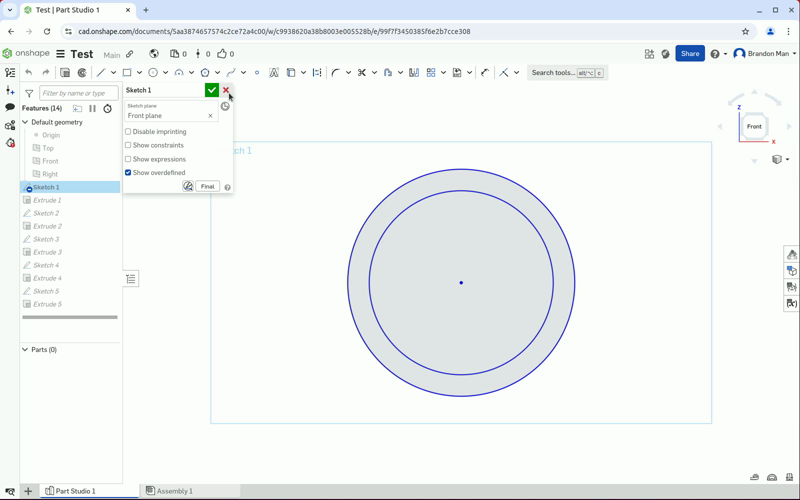
key(shift+s)
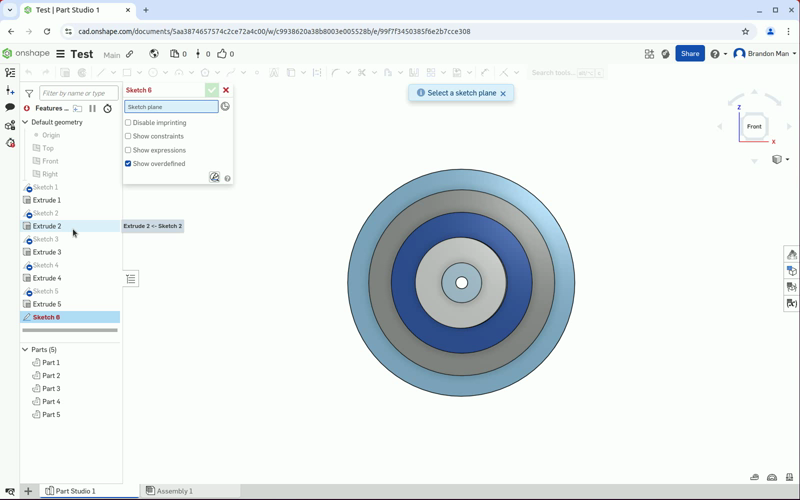
scroll(3)
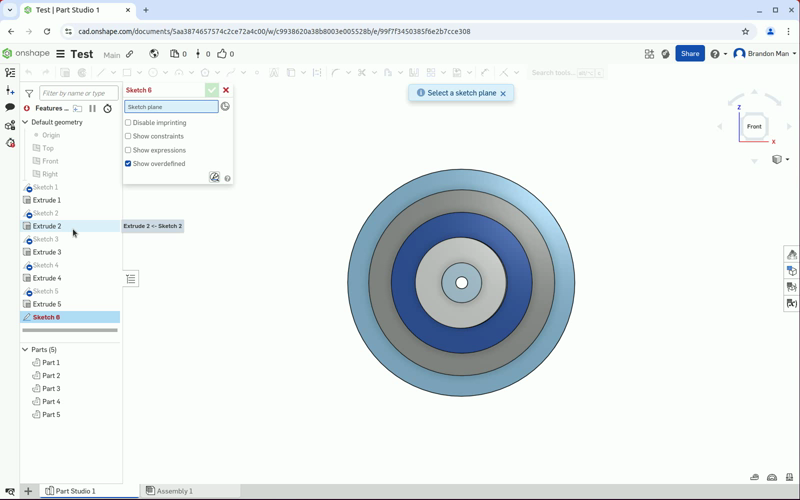
mouse_move(73, 163)
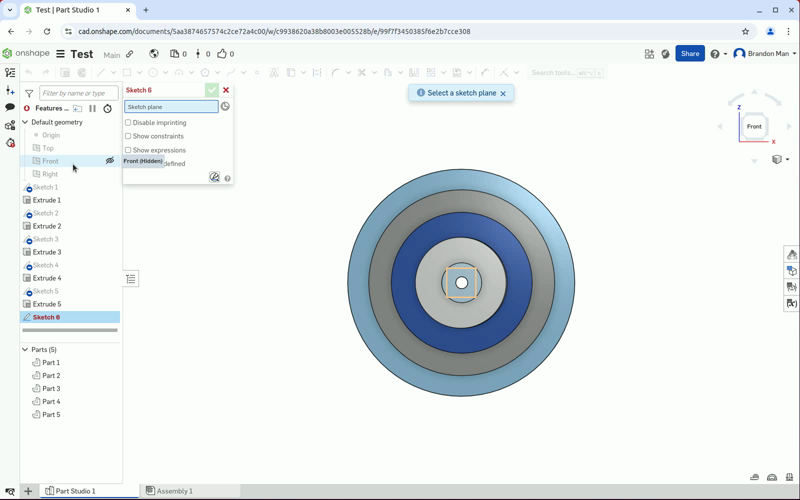
click(73, 163)
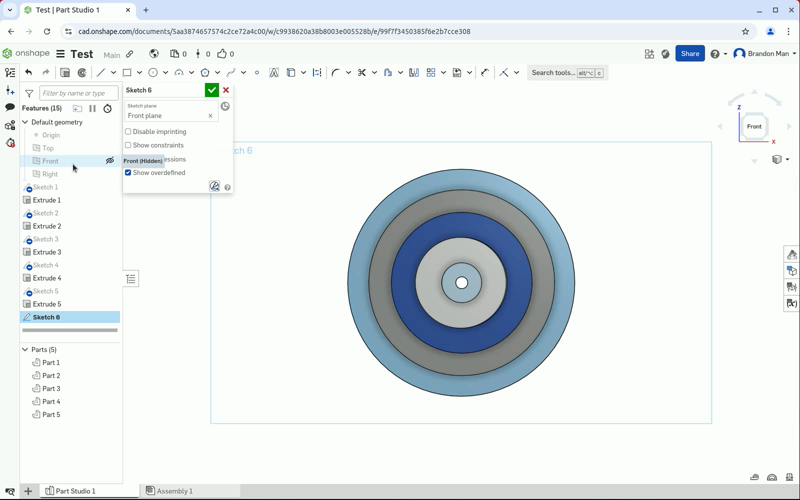
mouse_move(73, 352)
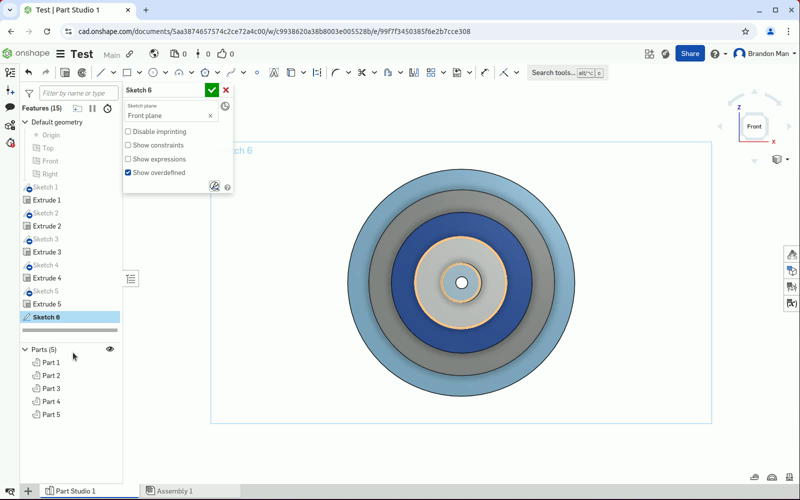
key(y)
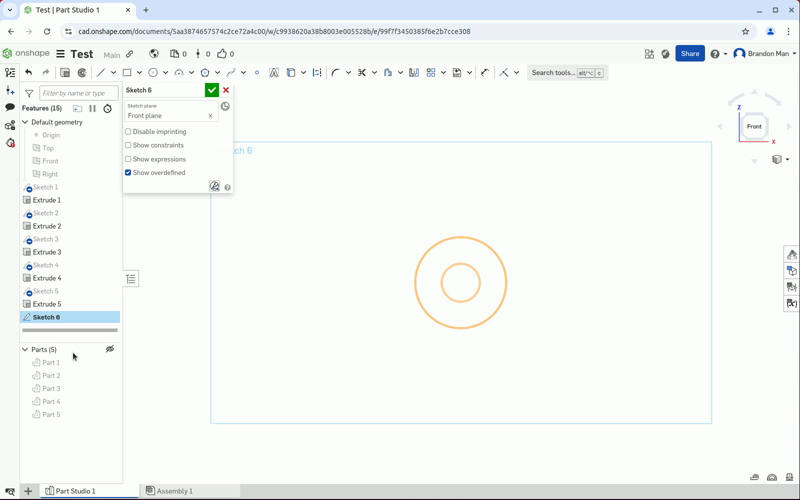
key(c)
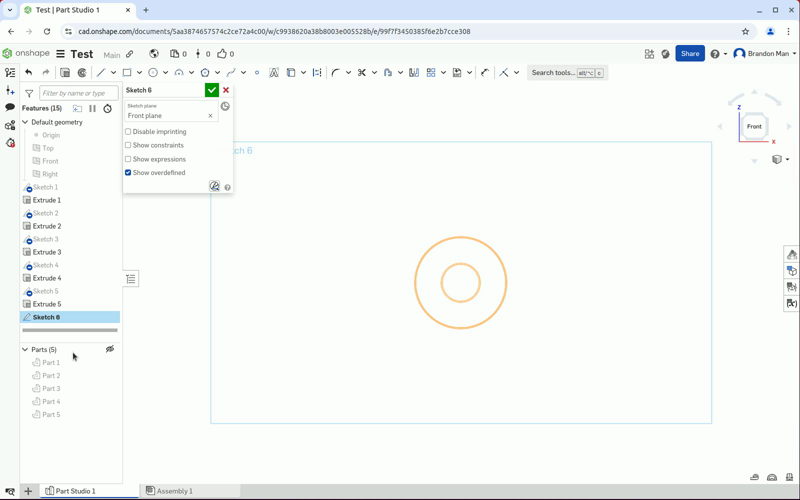
key_down(shift)
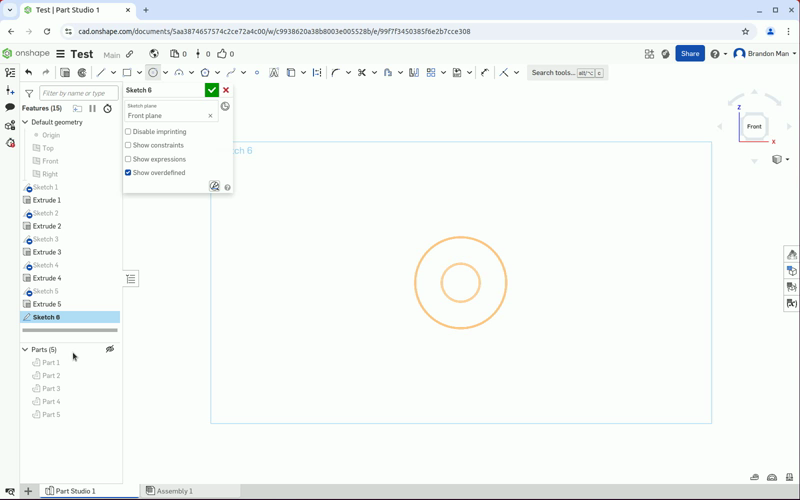
mouse_move(461, 282)
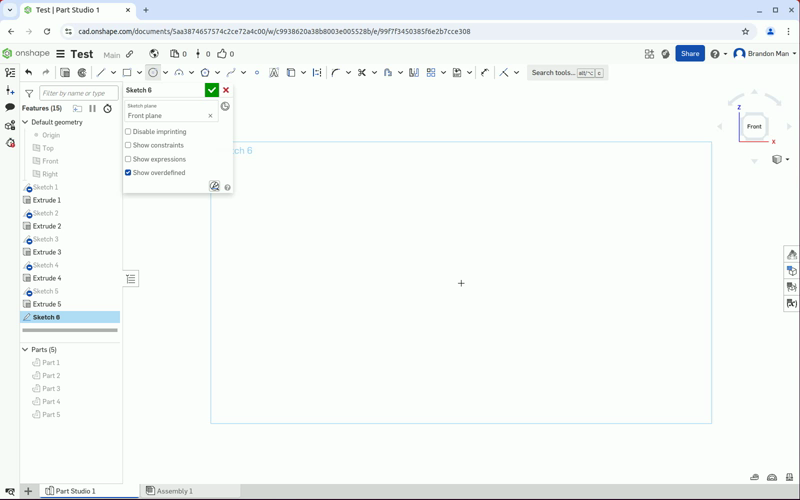
click(461, 282)
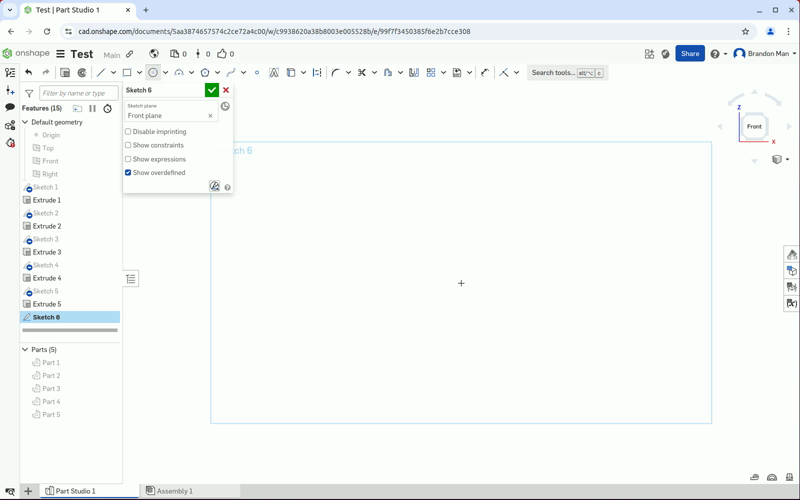
key_up(shift)
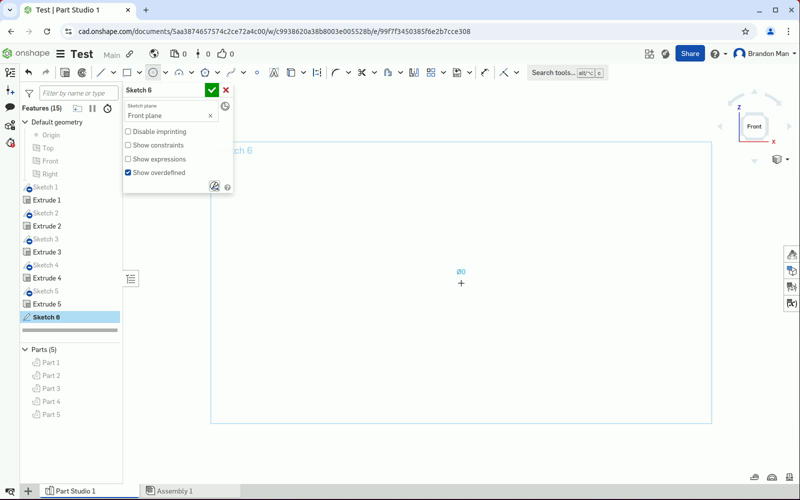
mouse_move(467, 282)
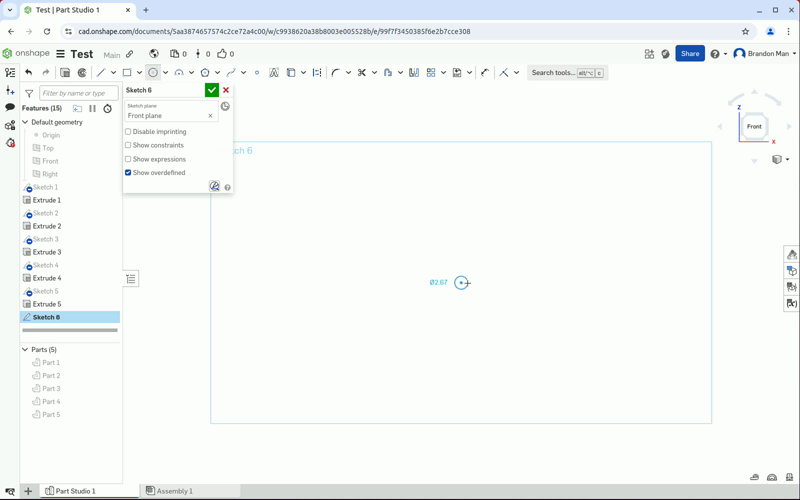
click(467, 282)
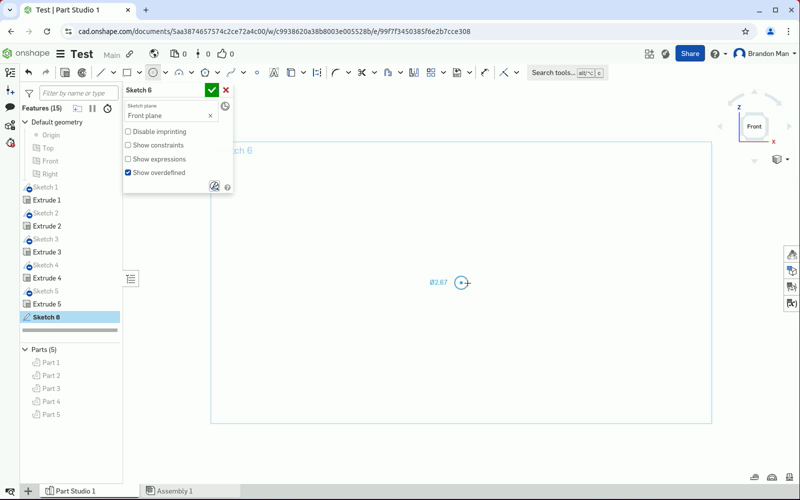
key(esc)
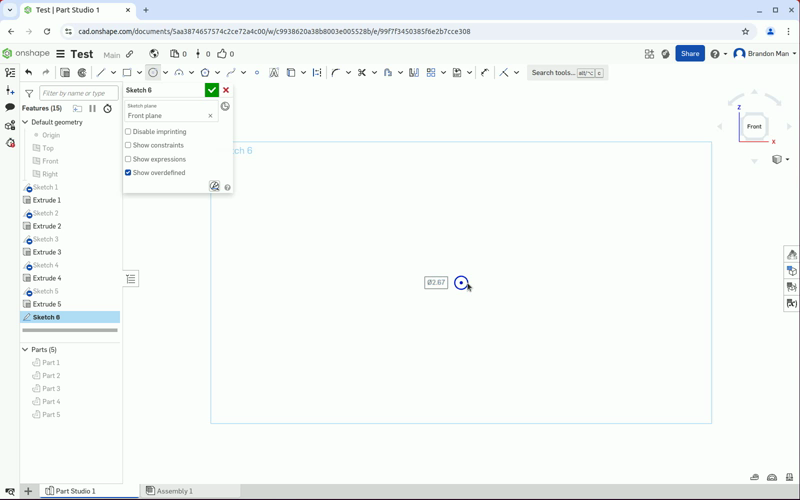
mouse_move(462, 277)
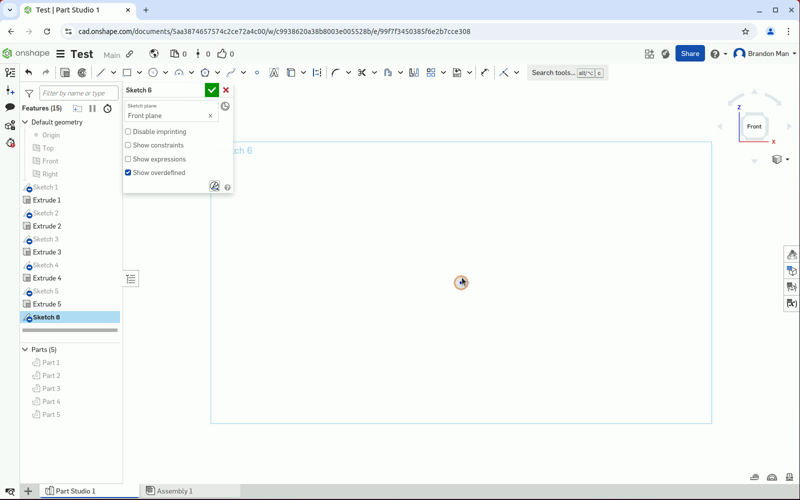
scroll(6)
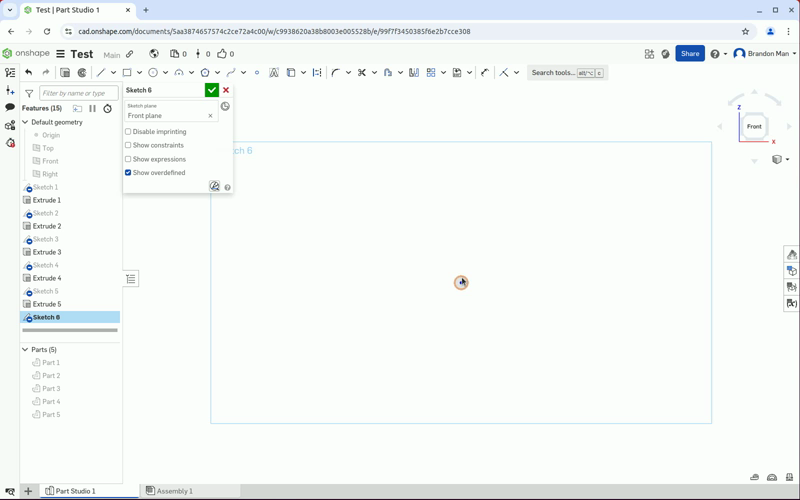
scroll(6)
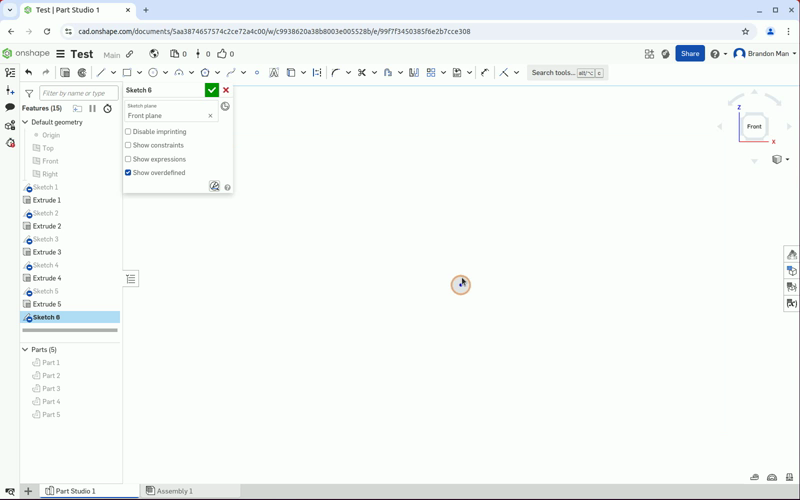
scroll(6)
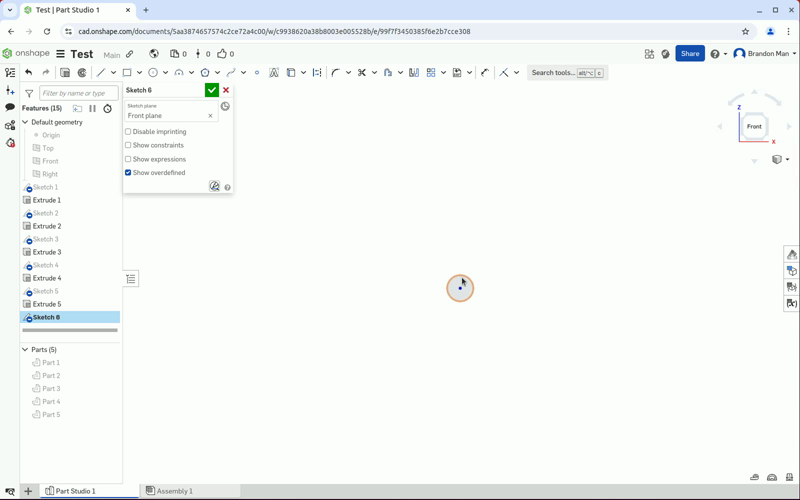
scroll(6)
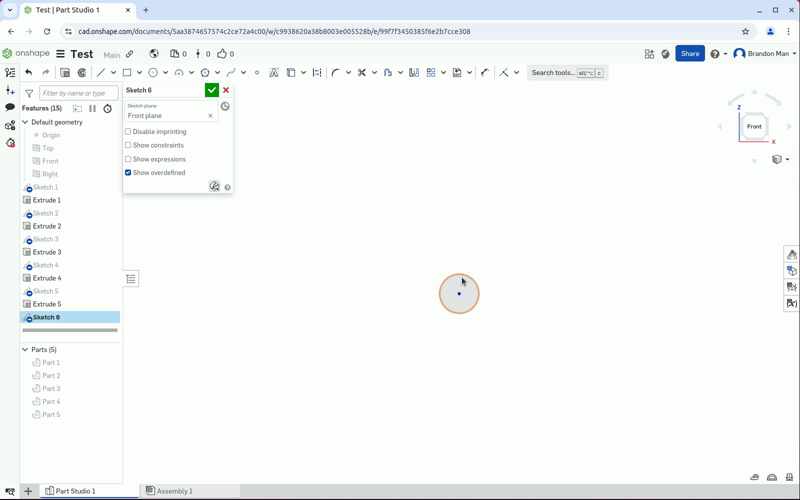
scroll(6)
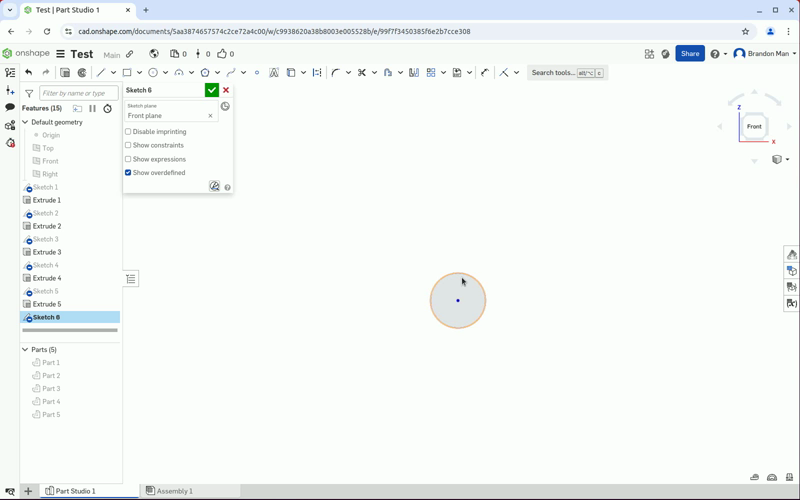
scroll(6)
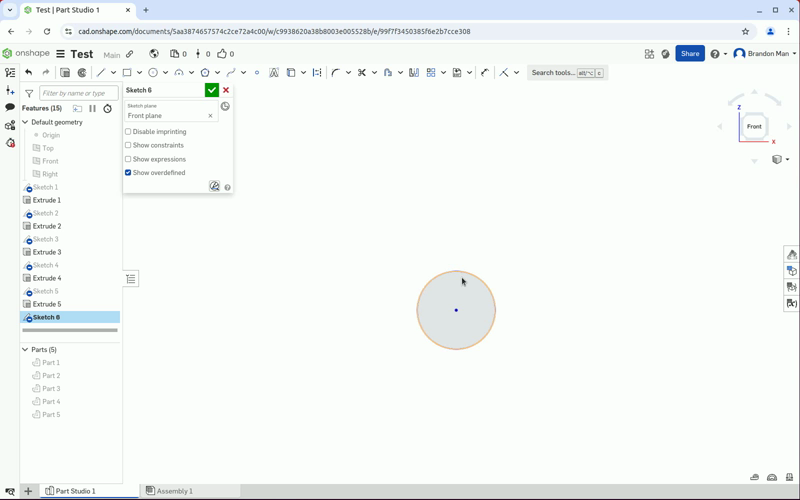
scroll(6)
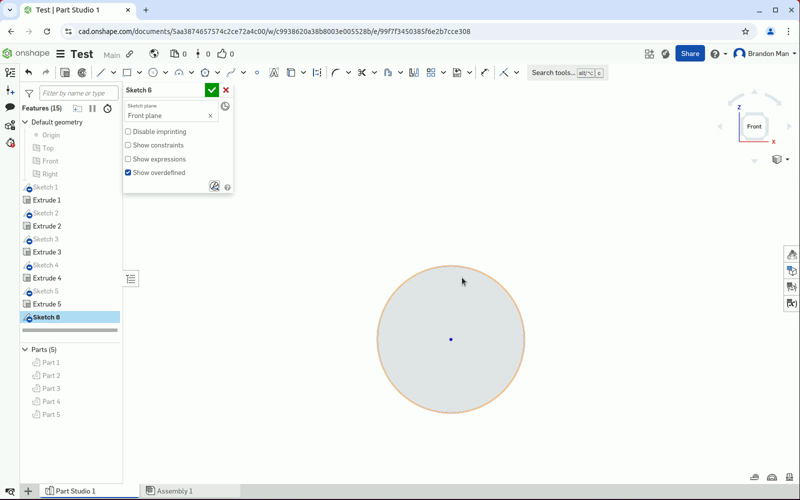
click(462, 277)
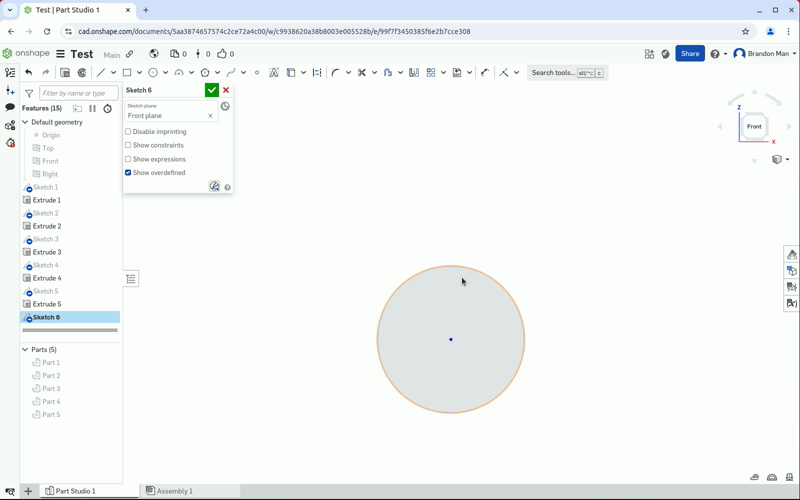
scroll(-6)
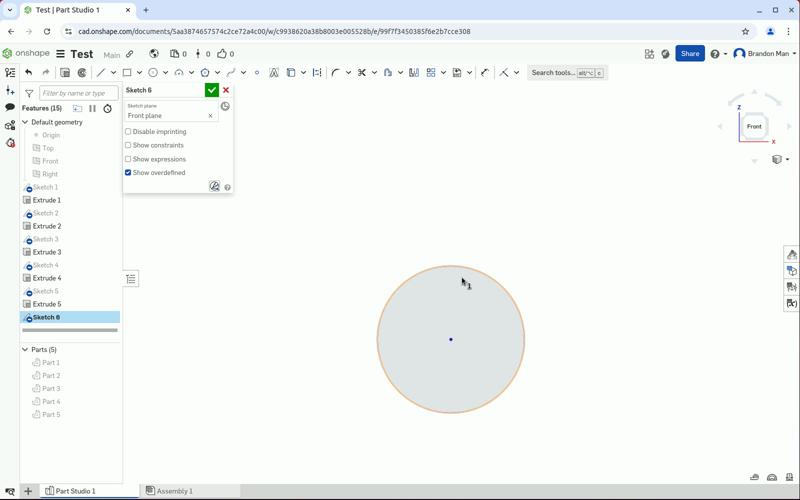
scroll(-6)
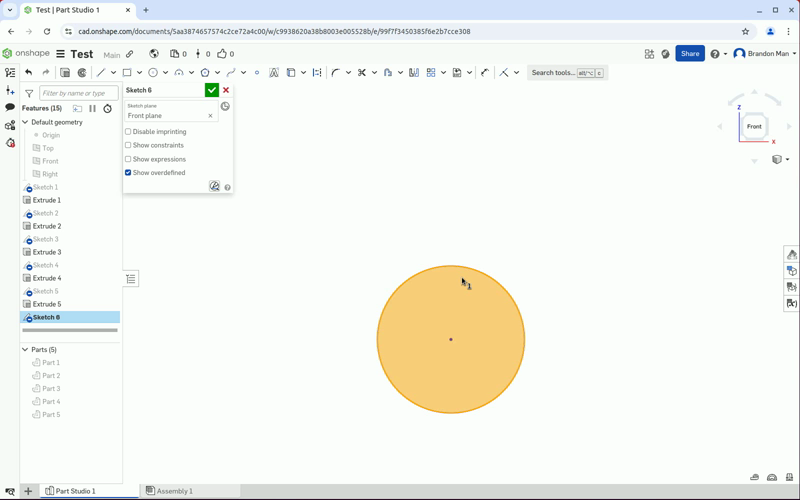
scroll(-6)
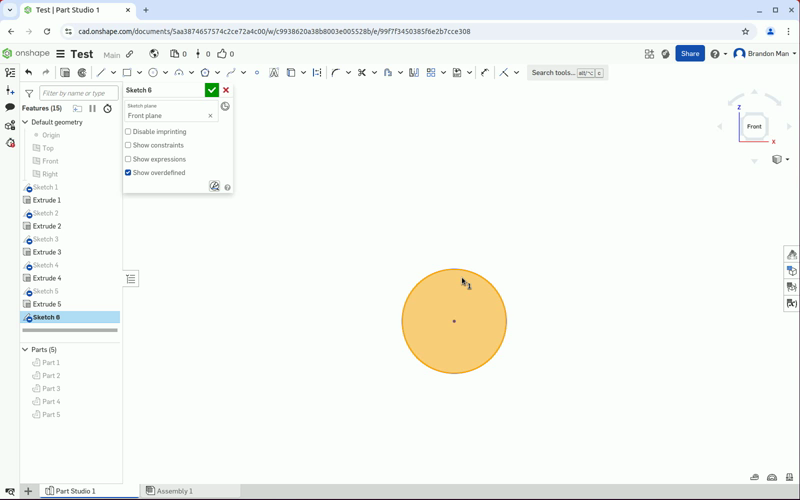
scroll(-6)
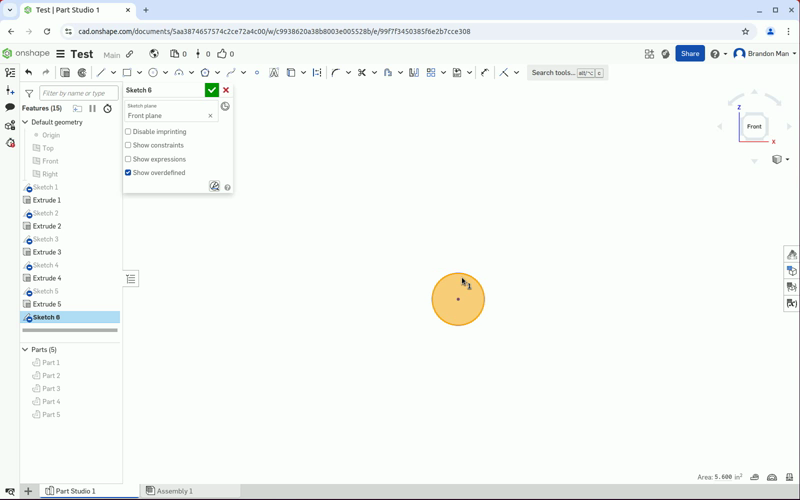
scroll(-6)
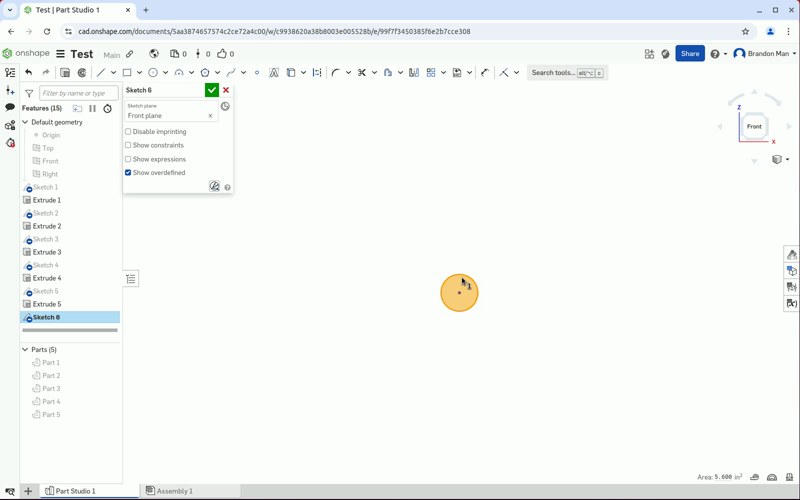
scroll(-6)
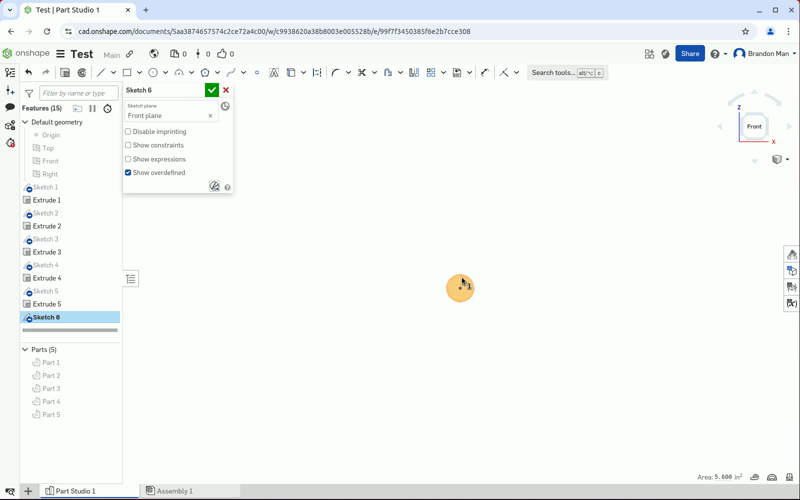
scroll(-6)
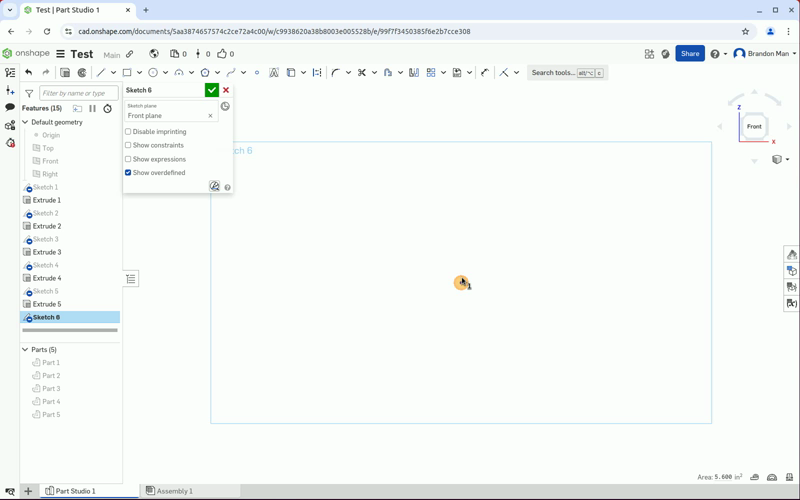
mouse_move(73, 352)
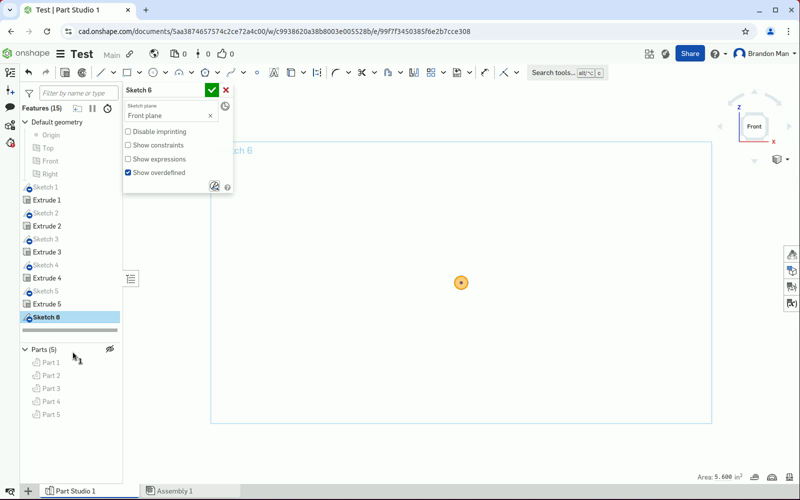
key(shift+y)
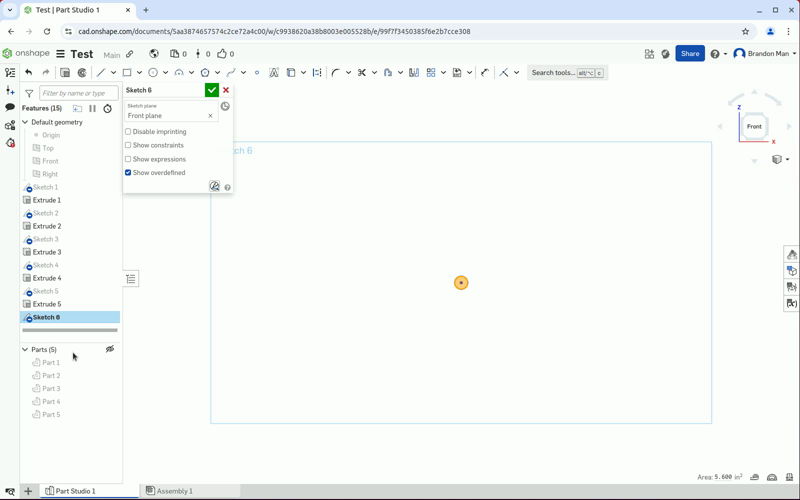
key(shift+e)
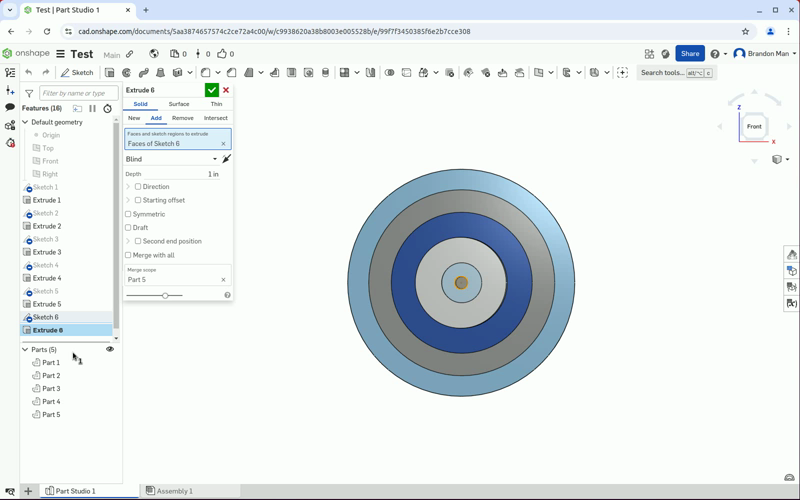
mouse_move(143, 106)
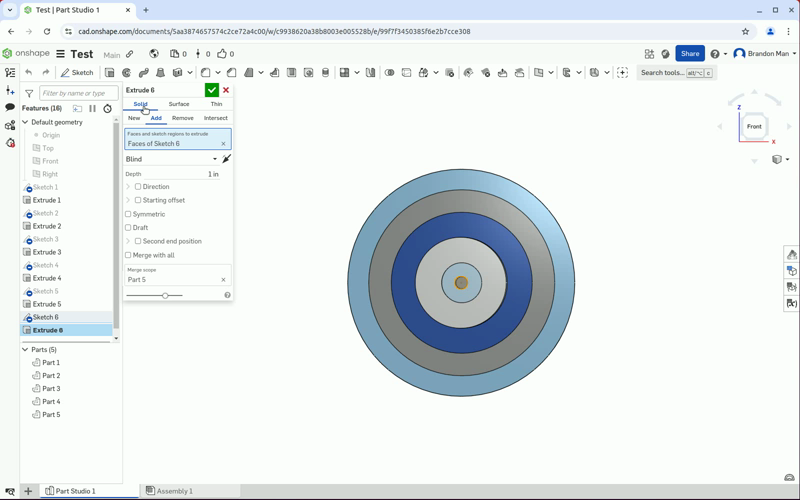
click(143, 106)
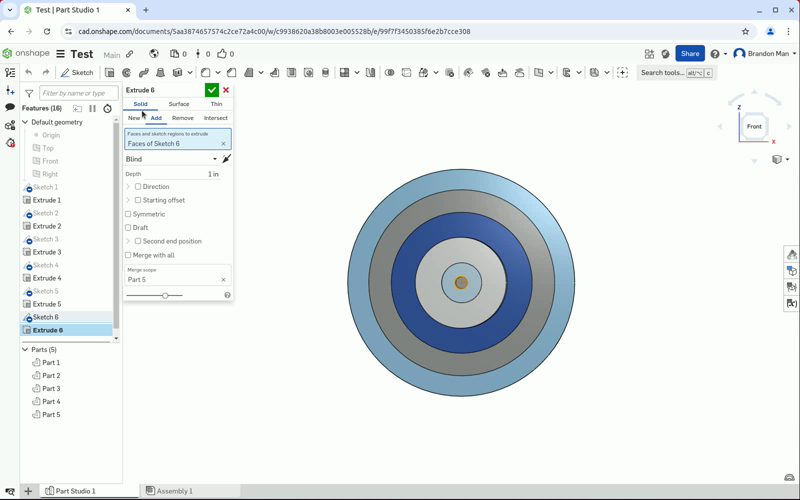
mouse_move(137, 120)
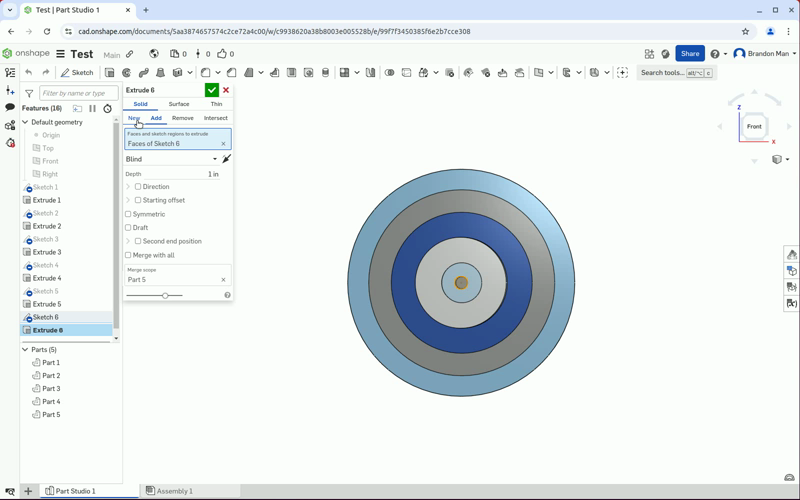
click(137, 120)
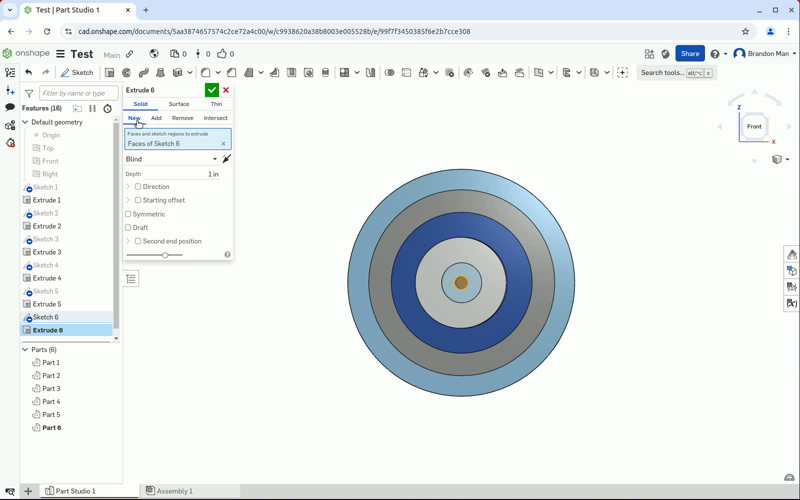
key(tab, 4)
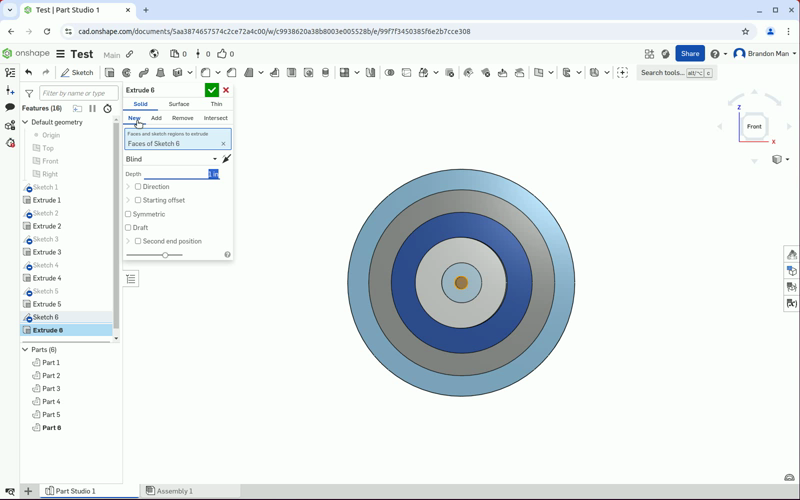
text(13.721)
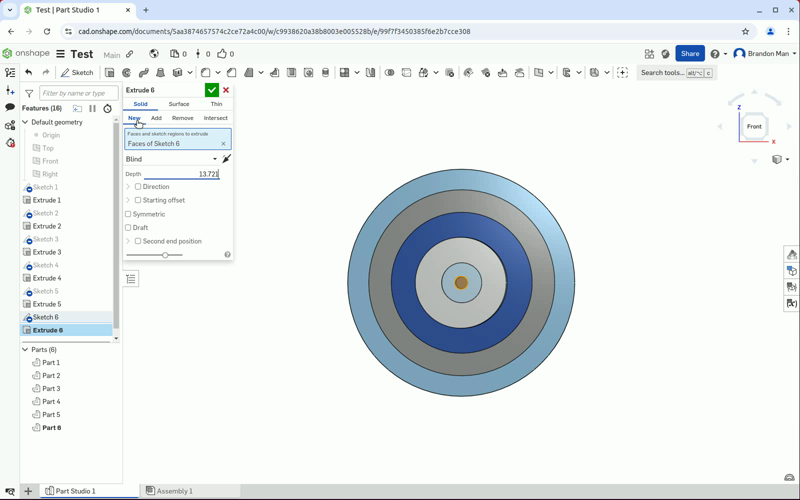
key(enter)
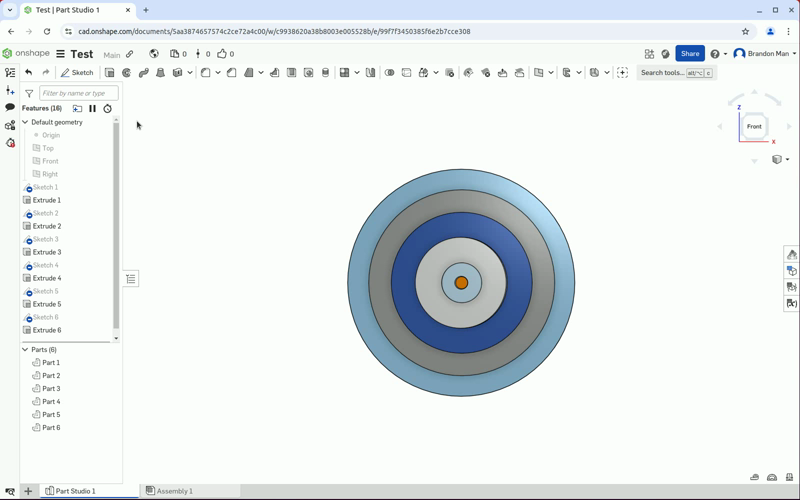
key(shift+h)
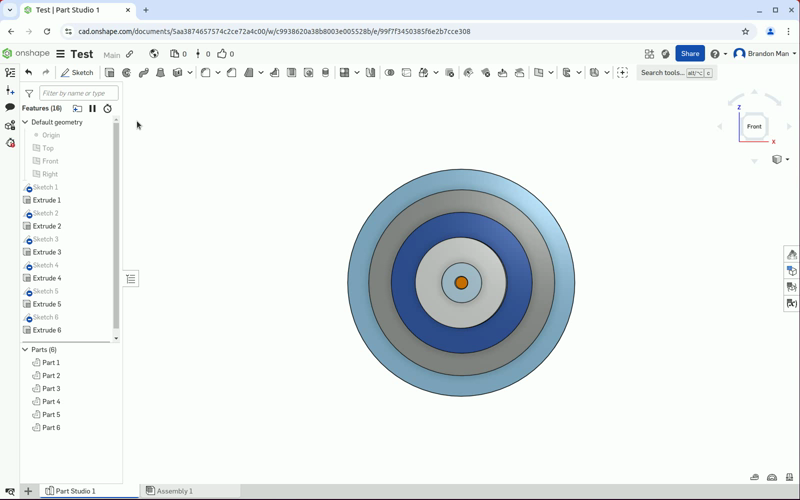
key(shift+h)
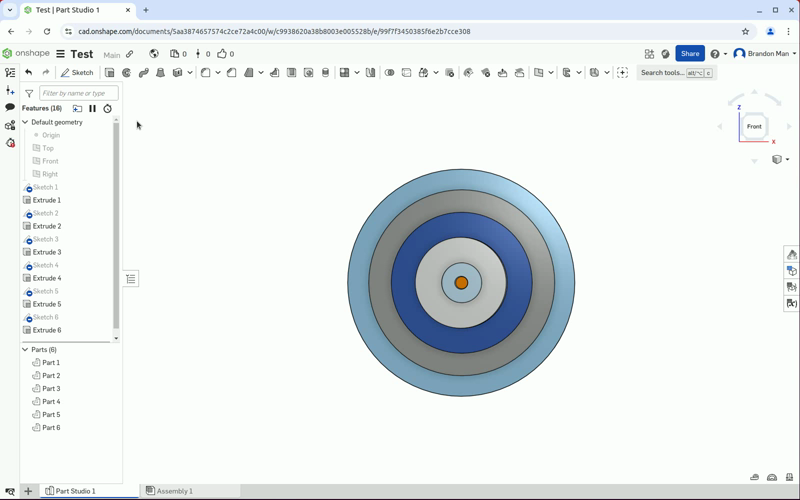
mouse_move(69, 189)
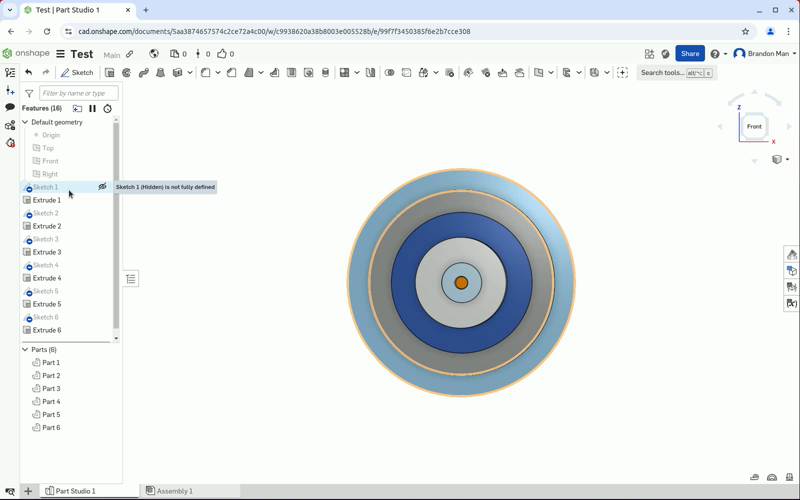
click(69, 189)
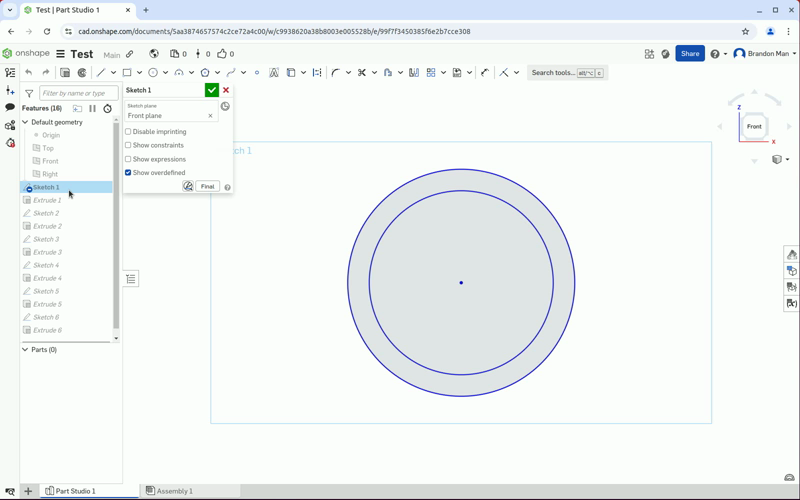
mouse_move(229, 92)
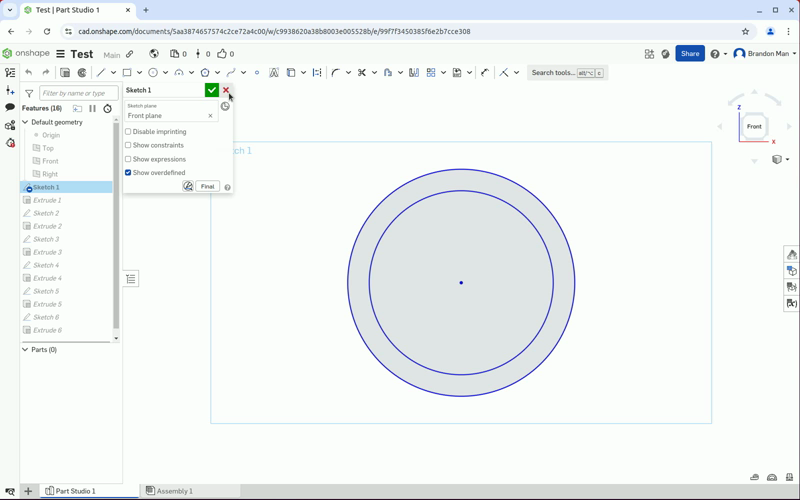
click(229, 92)
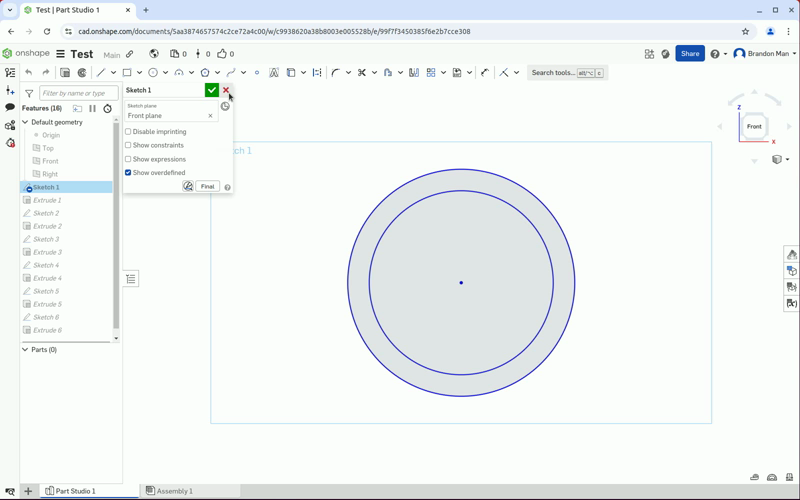
key(shift+s)
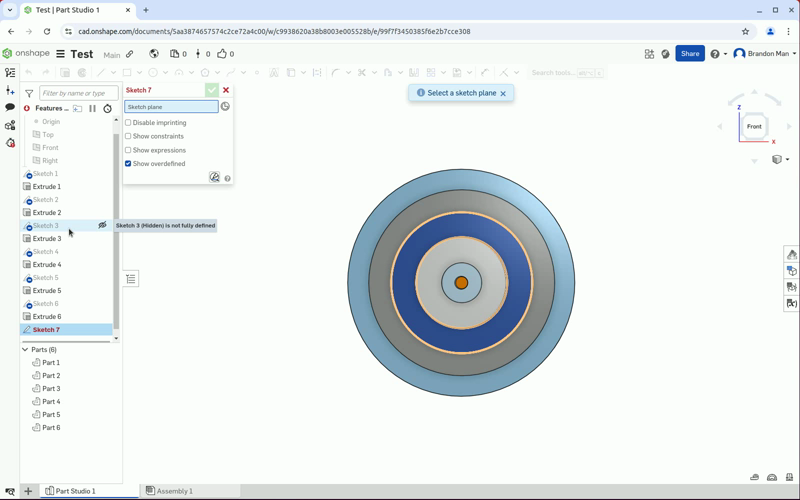
scroll(3)
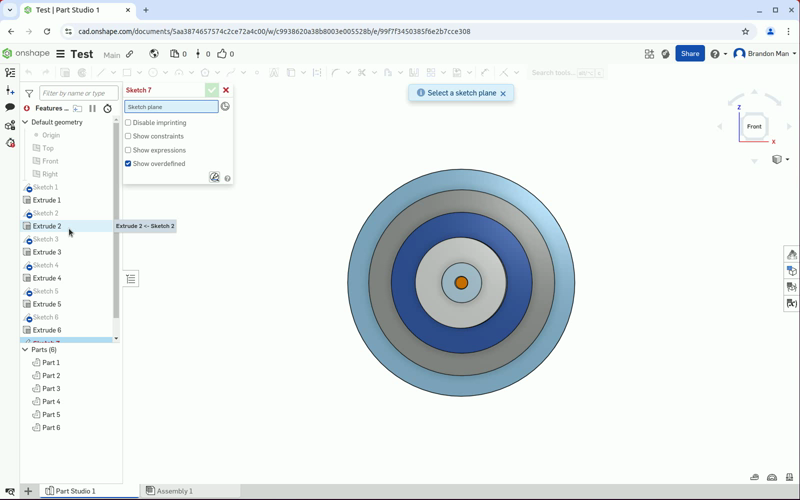
mouse_move(69, 163)
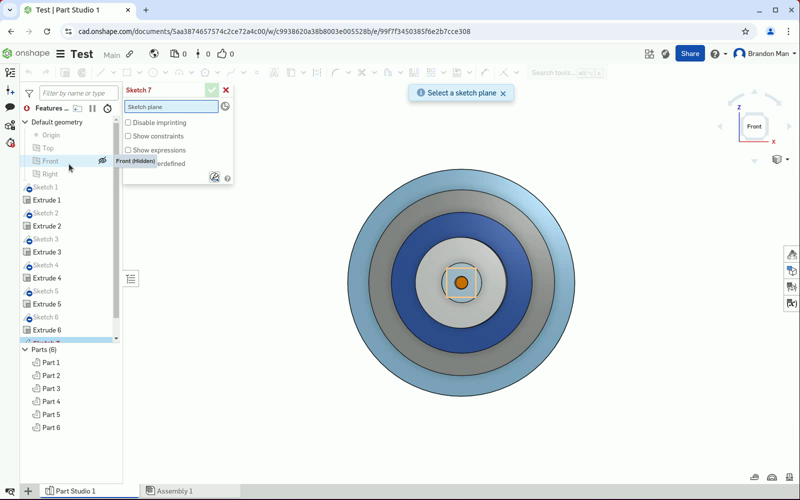
click(69, 163)
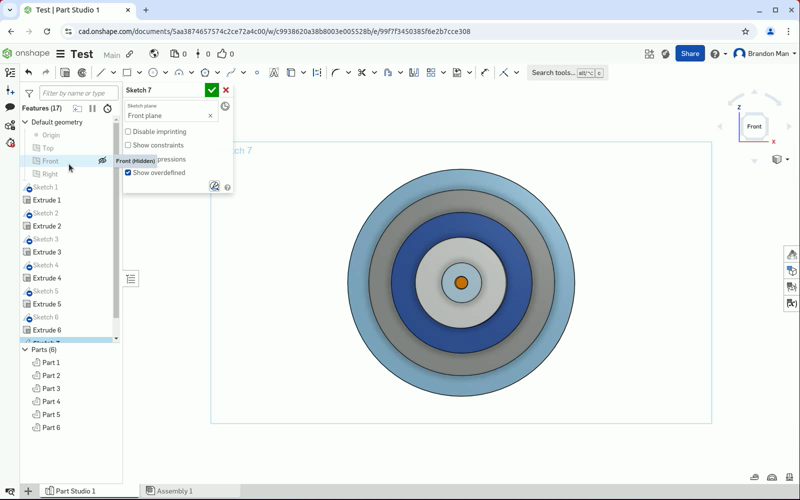
mouse_move(73, 352)
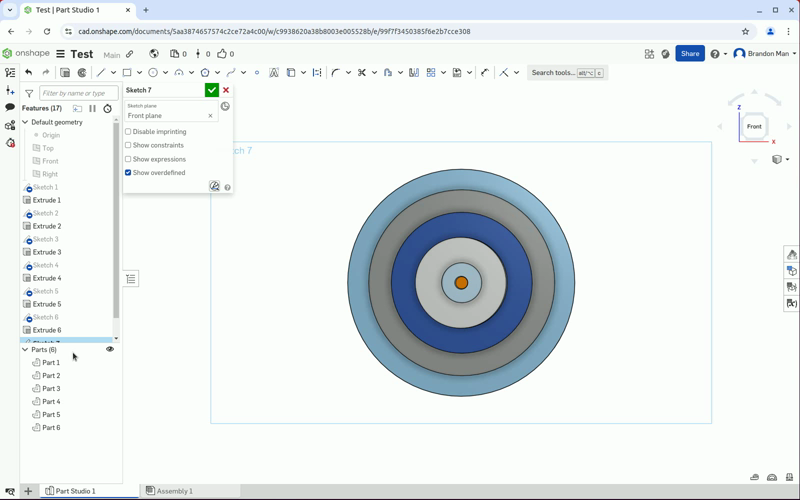
key(y)
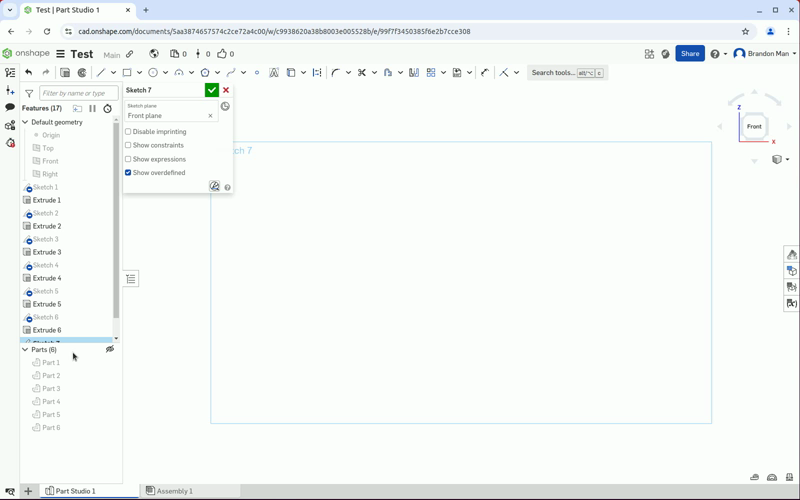
key(c)
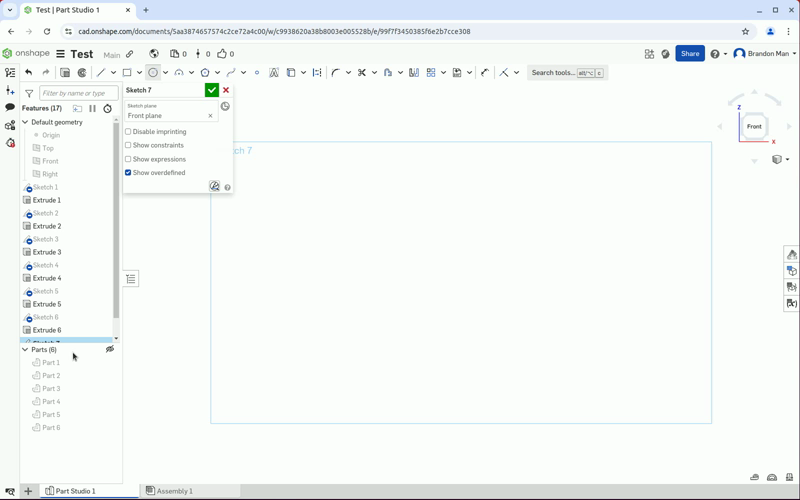
key_down(shift)
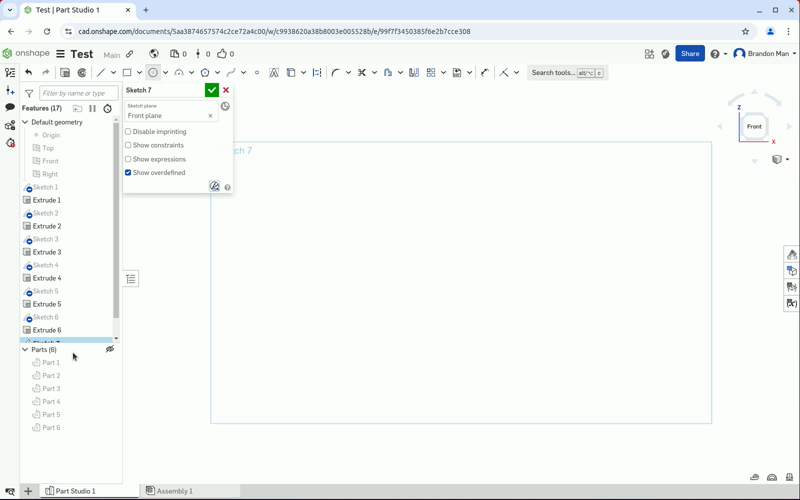
mouse_move(461, 282)
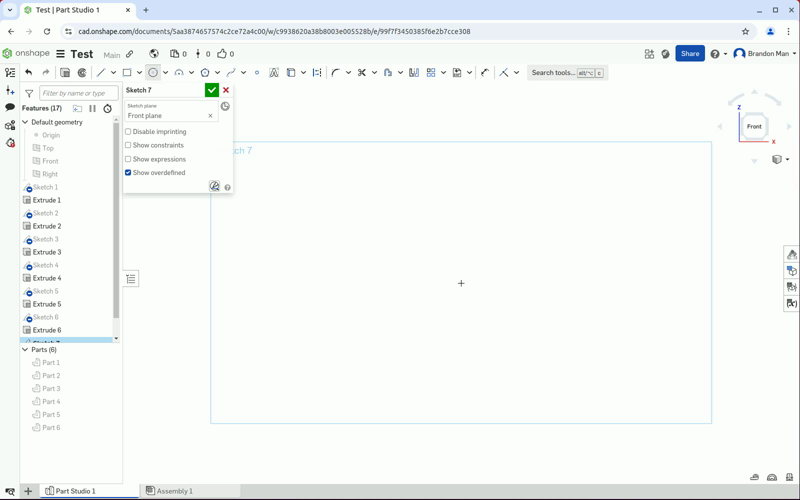
click(461, 282)
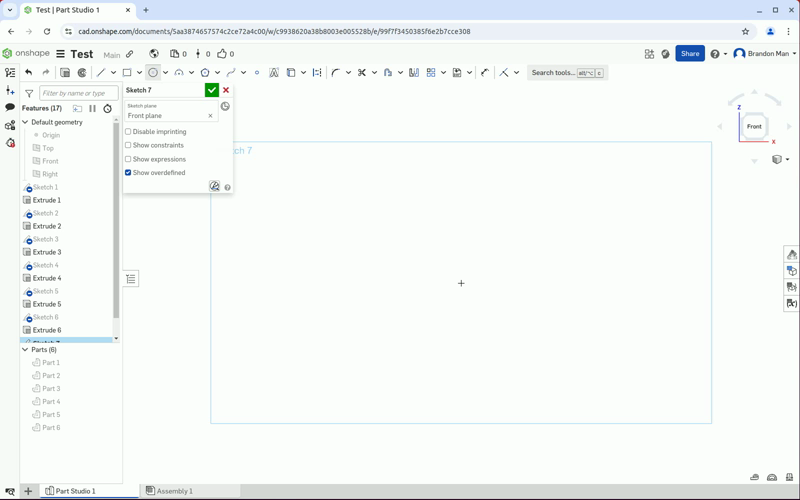
key_up(shift)
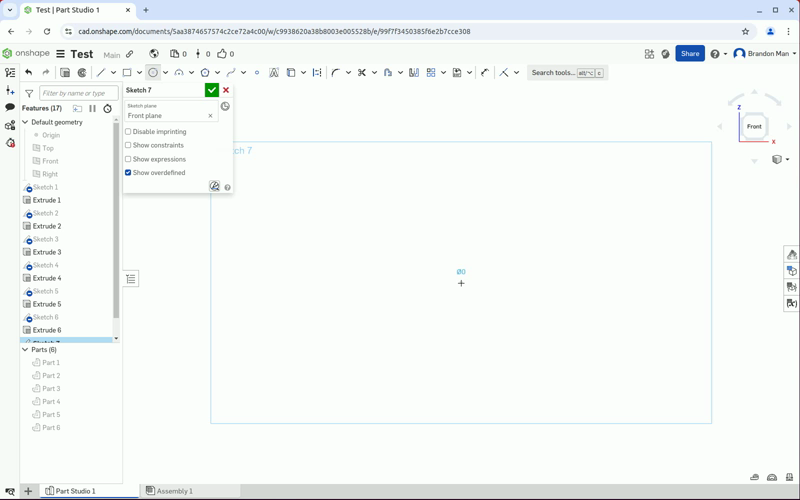
mouse_move(467, 282)
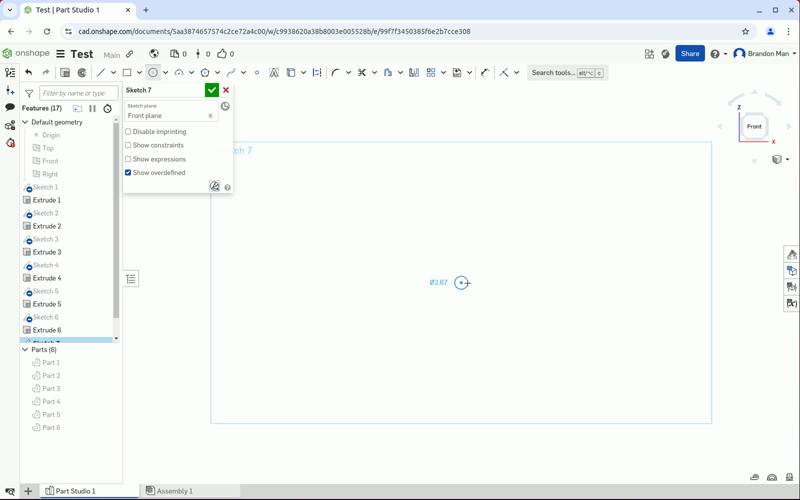
click(467, 282)
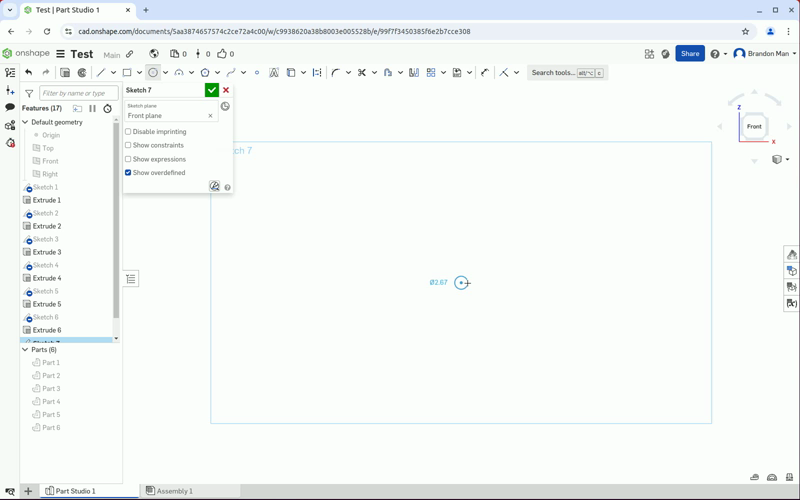
key(esc)
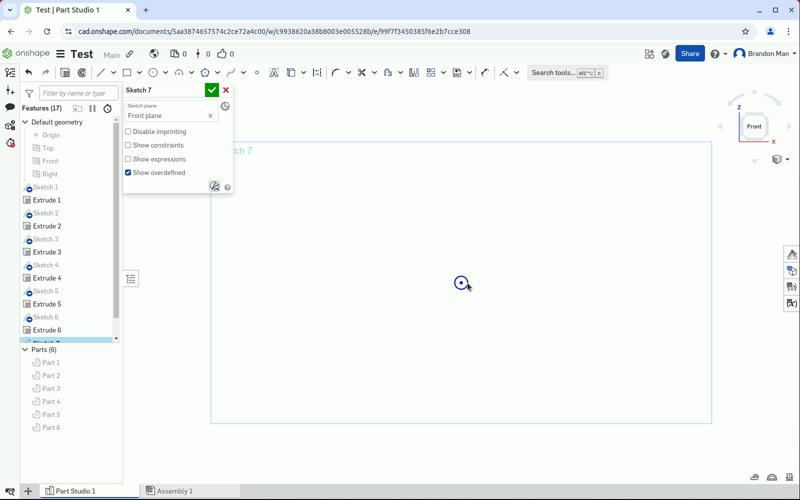
mouse_move(457, 283)
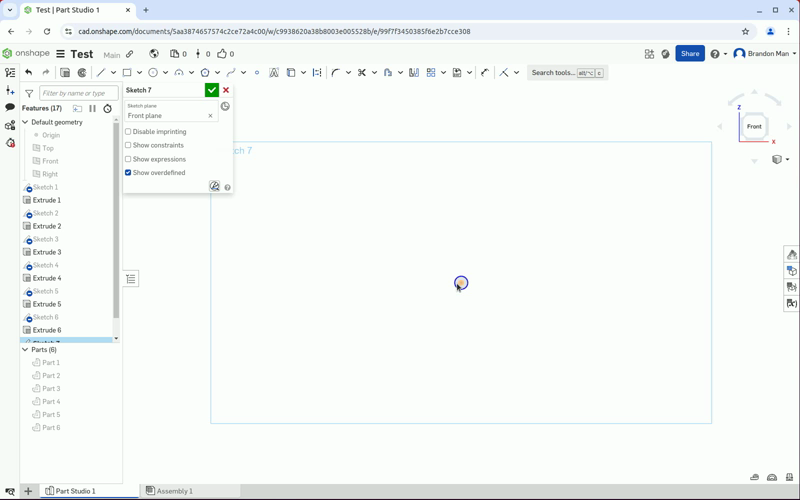
scroll(6)
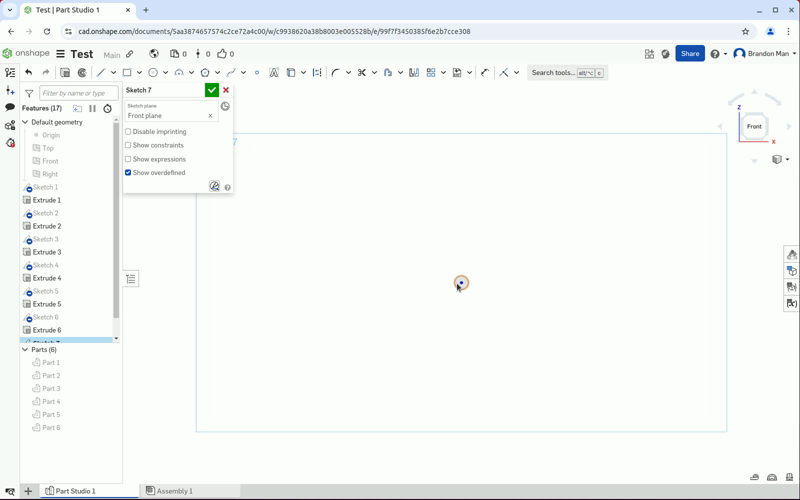
scroll(6)
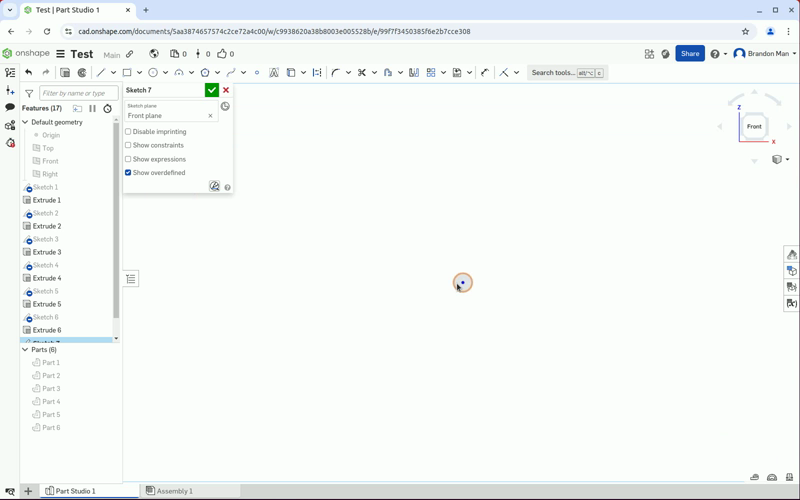
scroll(6)
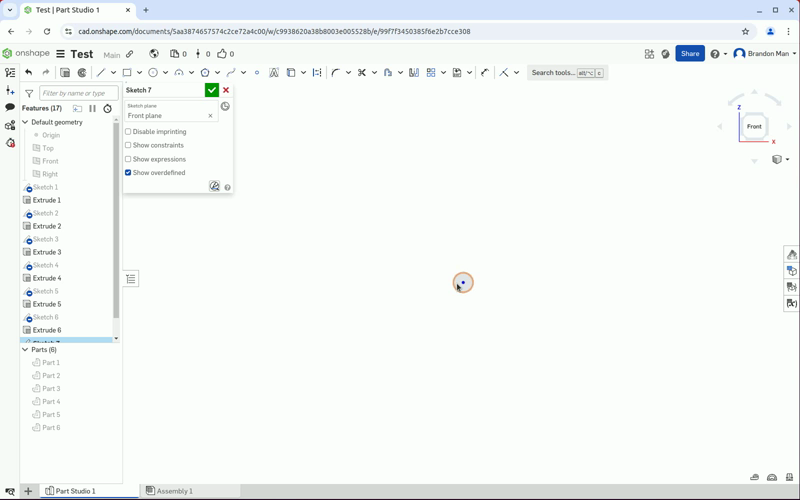
scroll(6)
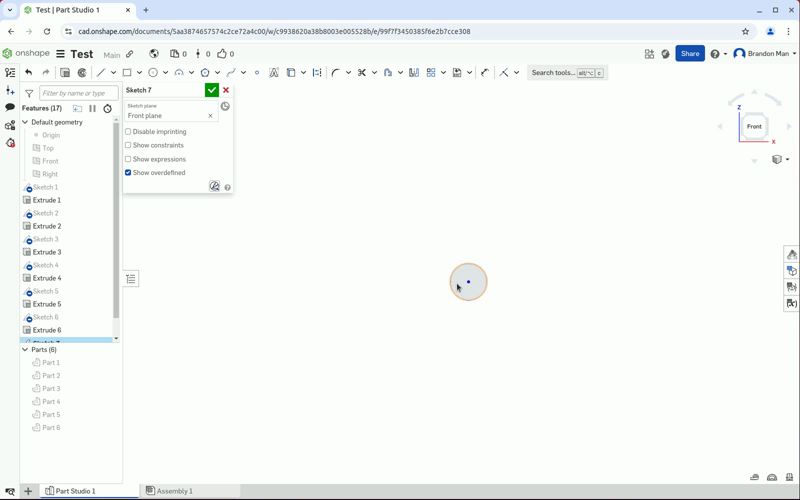
scroll(6)
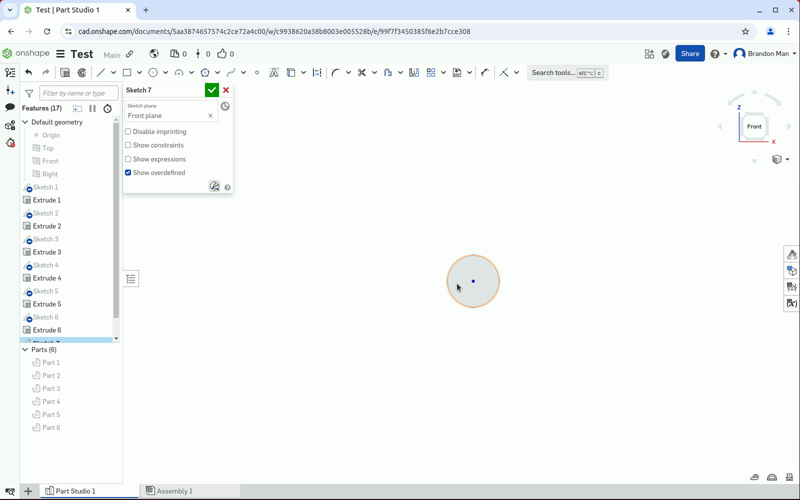
scroll(6)
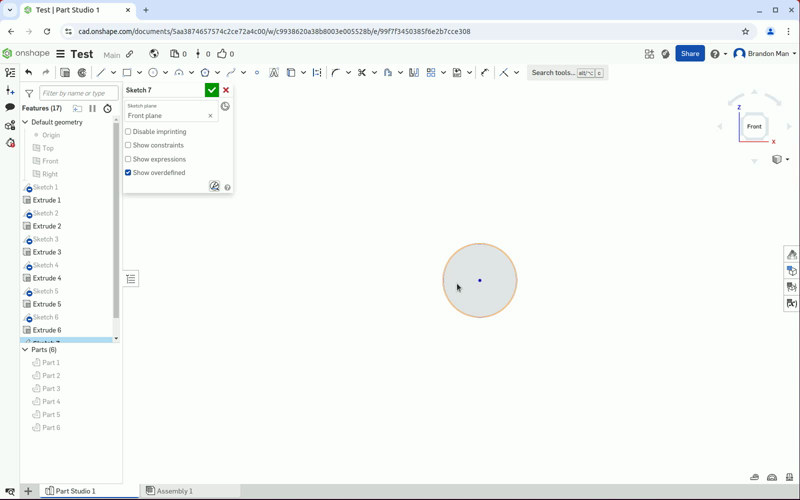
scroll(6)
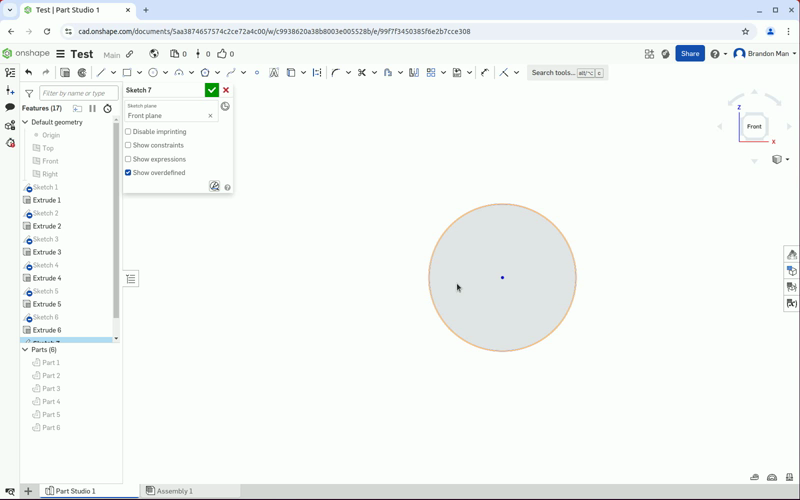
click(457, 283)
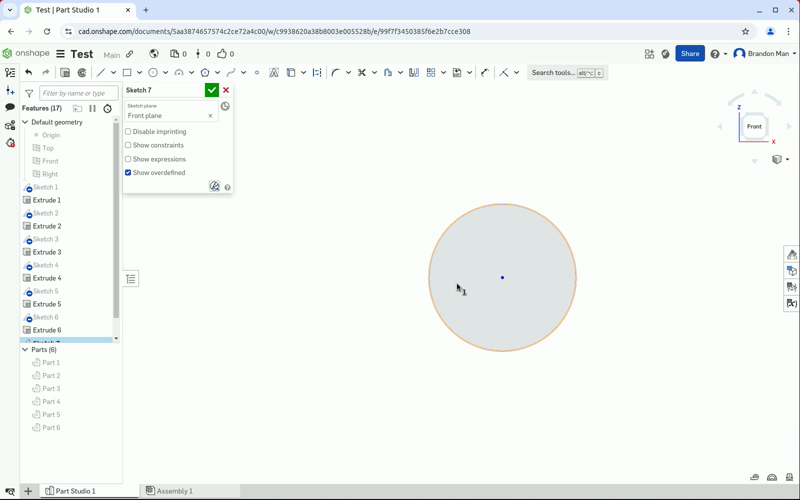
scroll(-6)
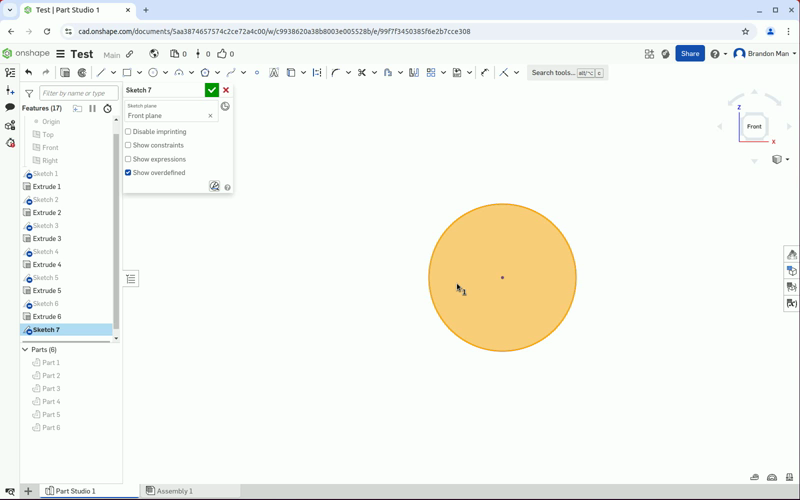
scroll(-6)
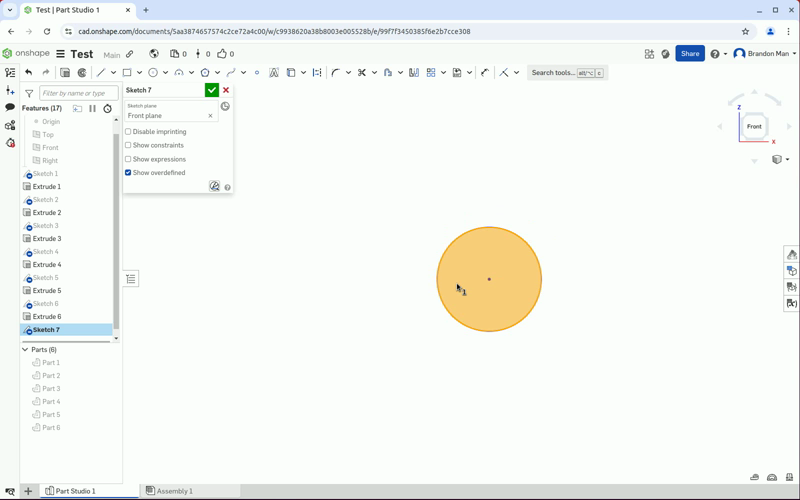
scroll(-6)
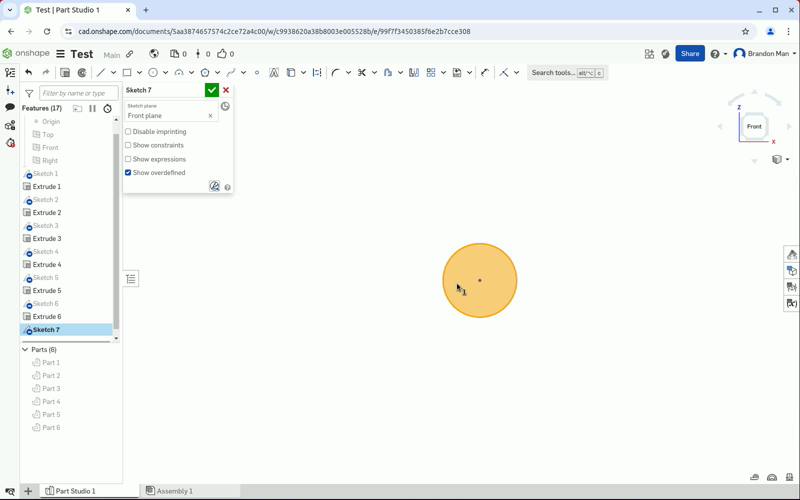
scroll(-6)
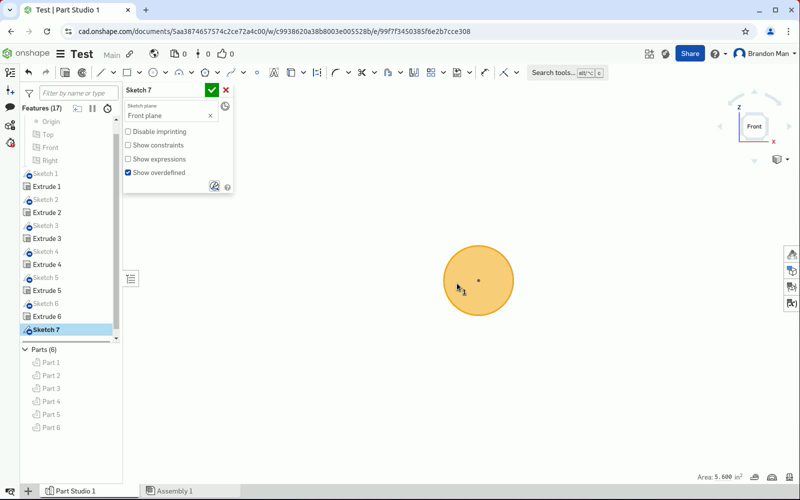
scroll(-6)
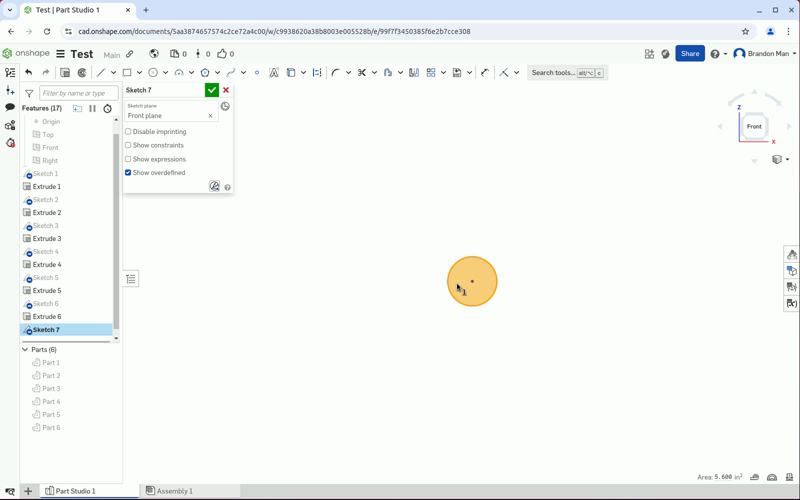
scroll(-6)
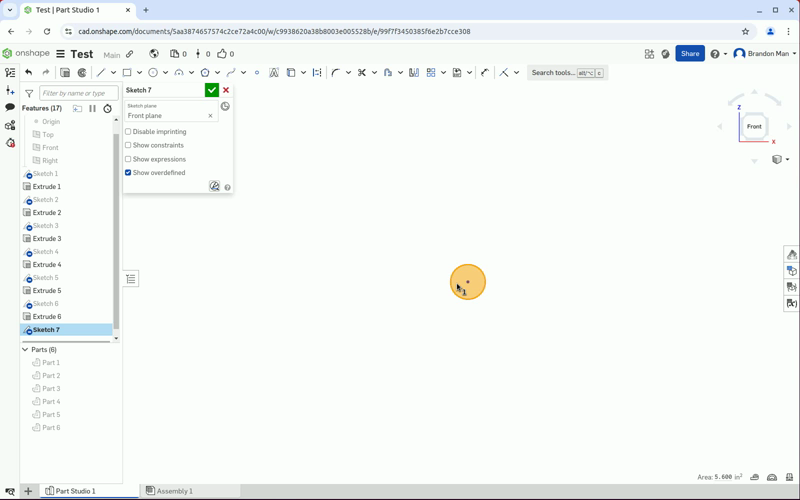
scroll(-6)
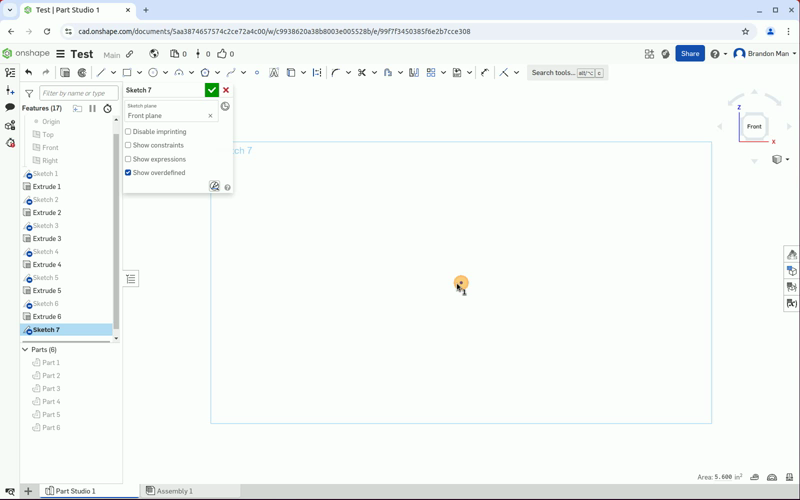
mouse_move(73, 352)
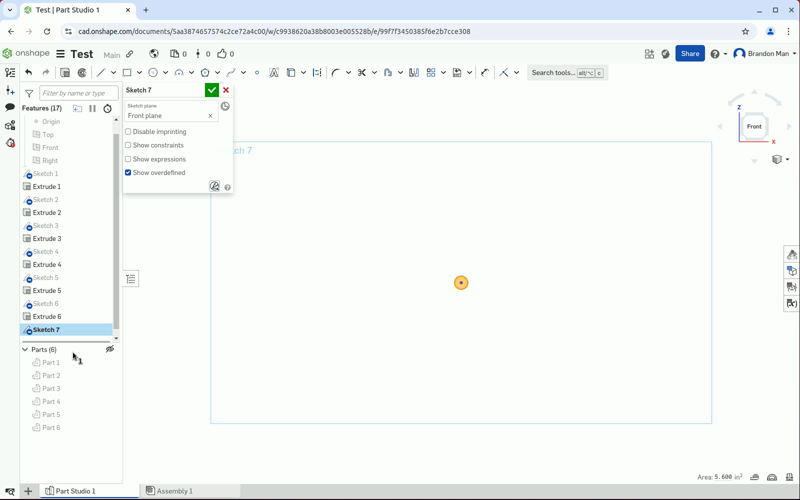
key(shift+y)
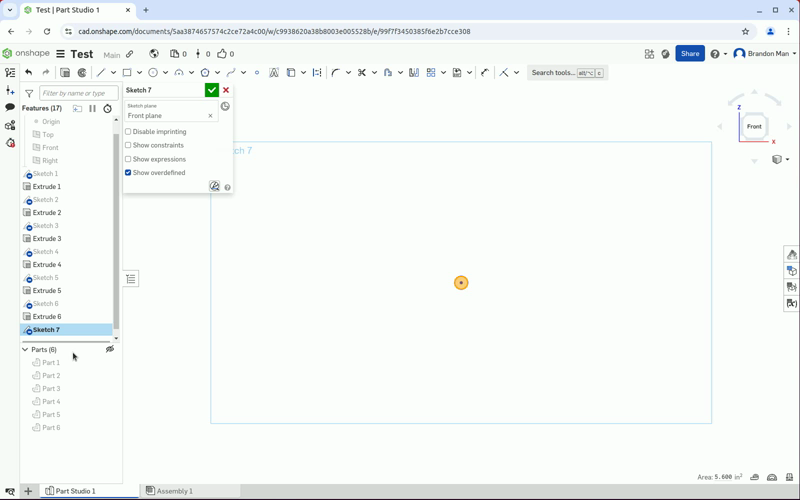
key(shift+e)
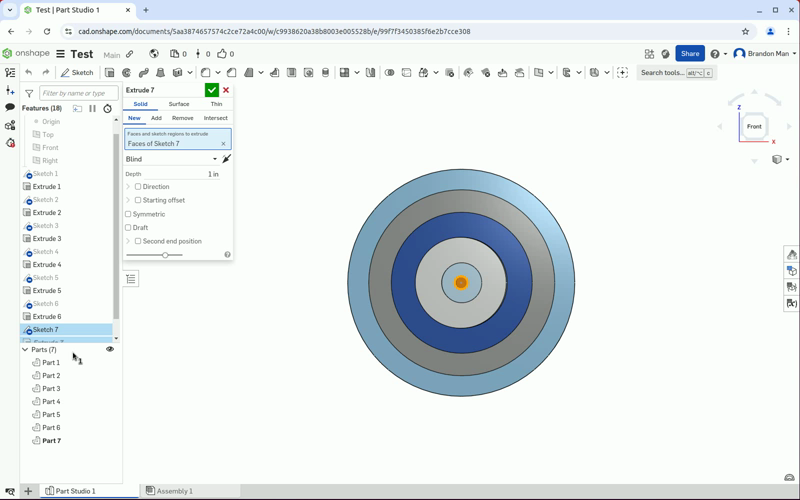
mouse_move(143, 106)
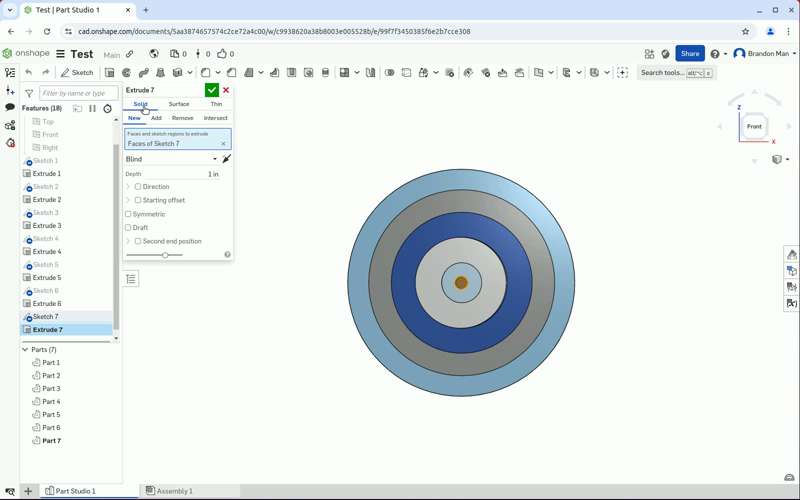
click(143, 106)
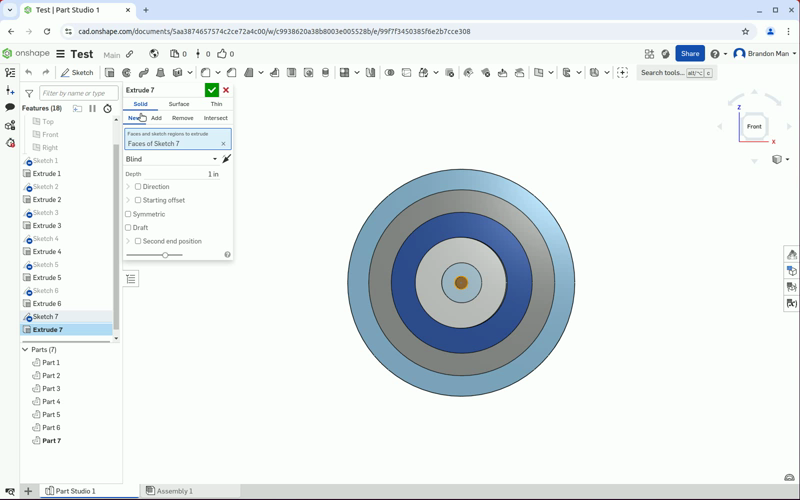
mouse_move(137, 120)
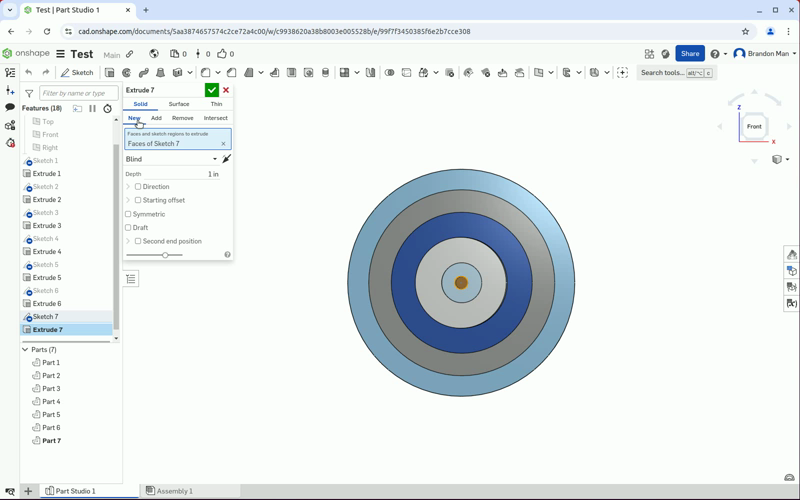
click(137, 120)
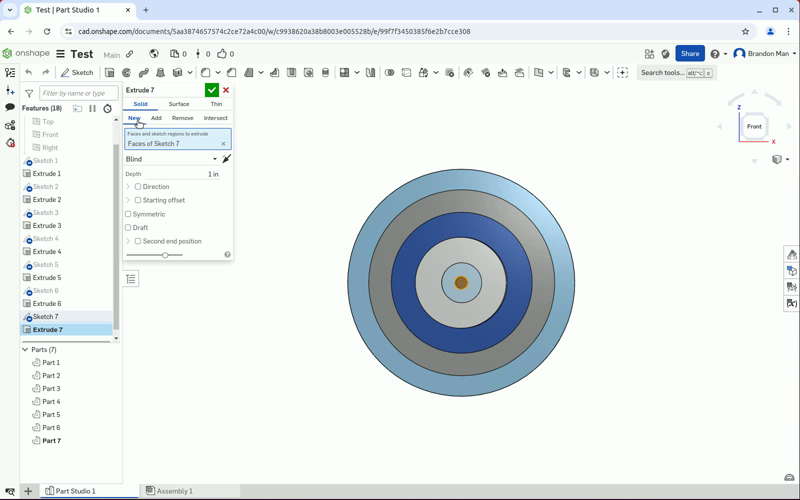
key(tab, 4)
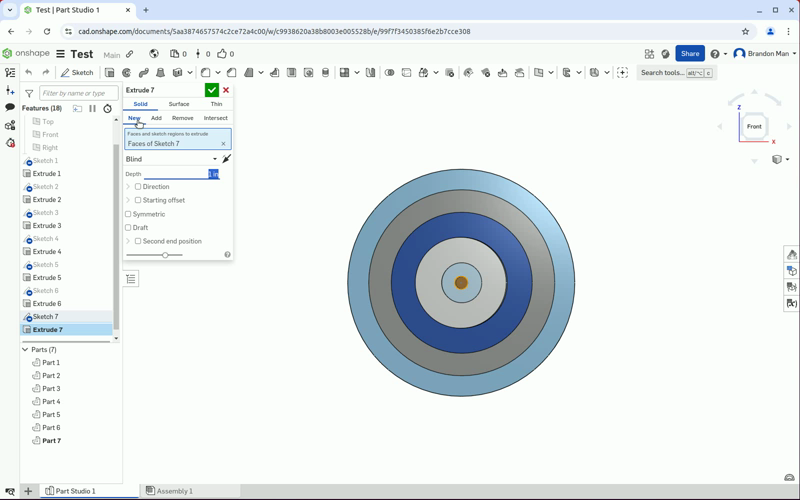
text(-13.721)
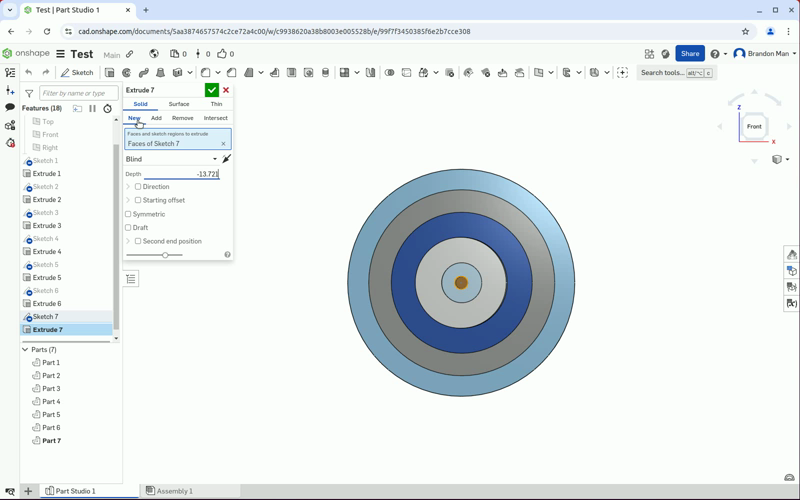
key(enter)
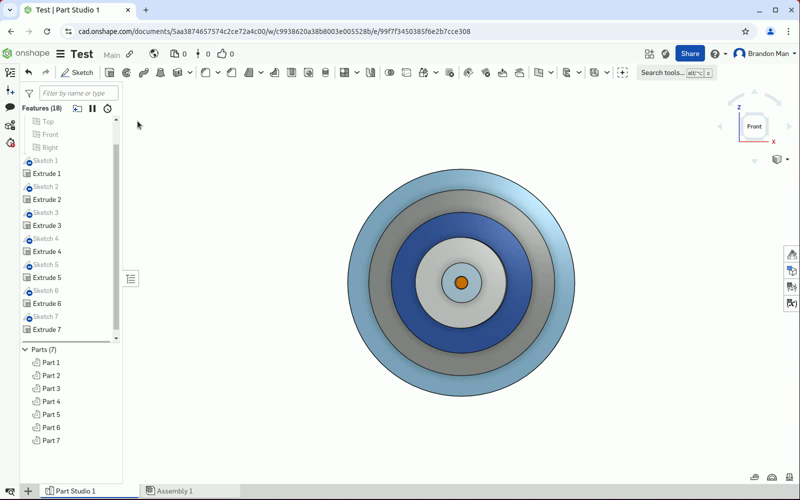
key(shift+h)
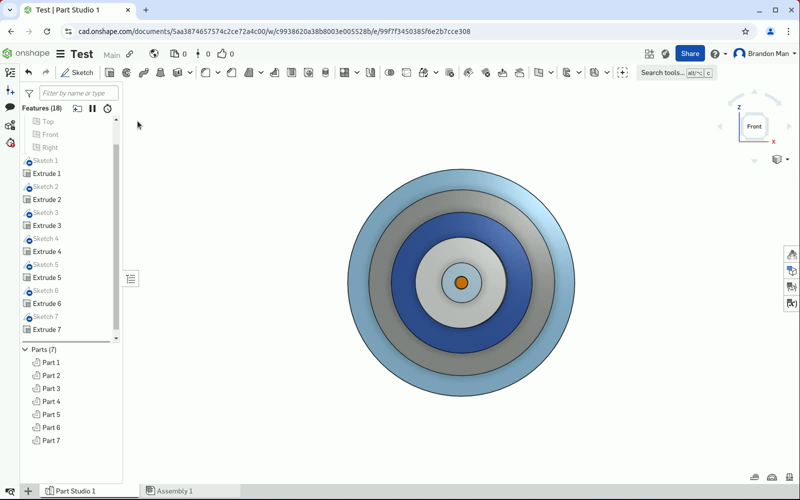
key(shift+h)
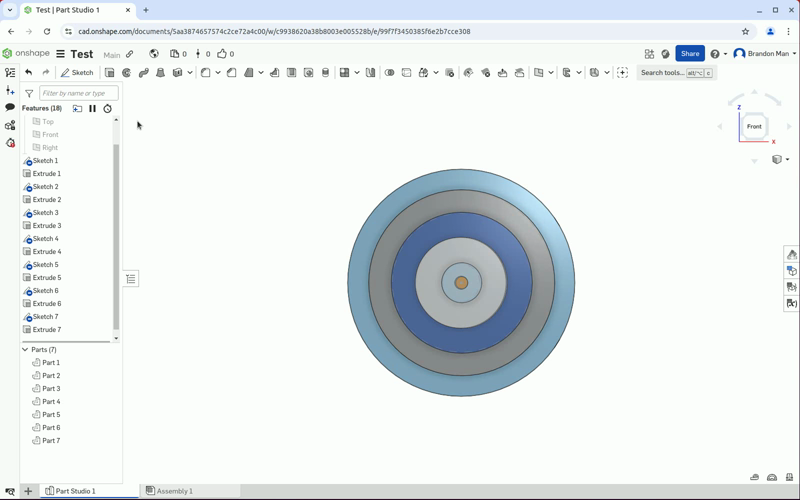
key(shift+7)
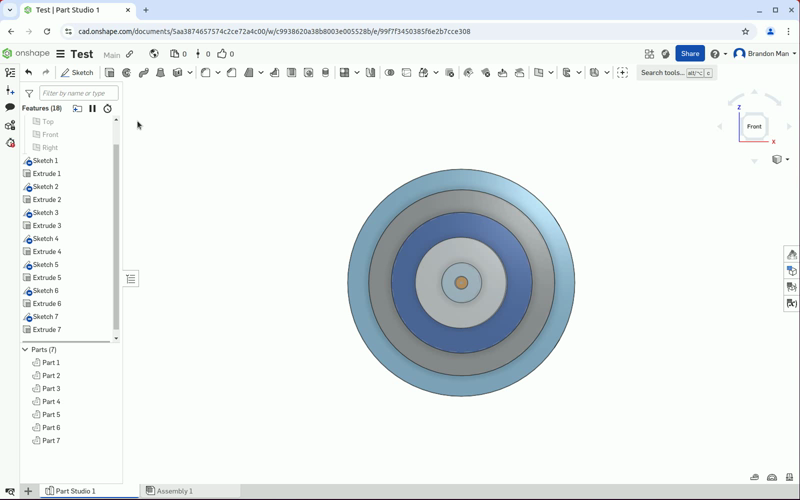
key(left, 2)
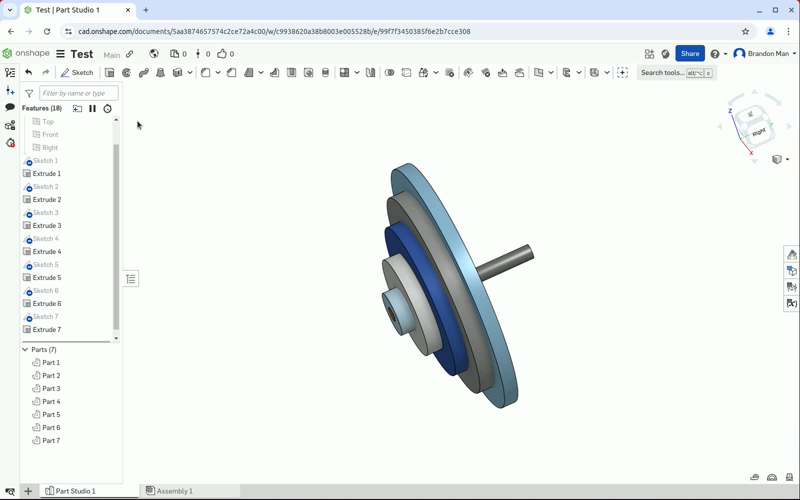
key(down, 2)
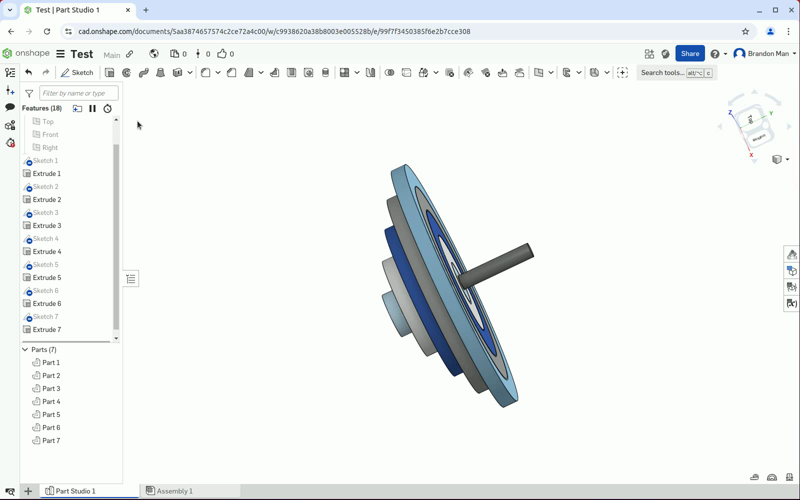
key(up, 2)
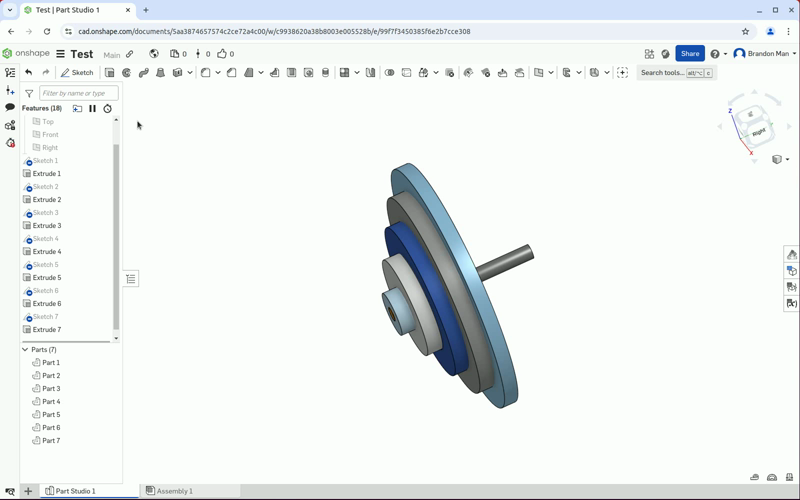
key(right, 2)
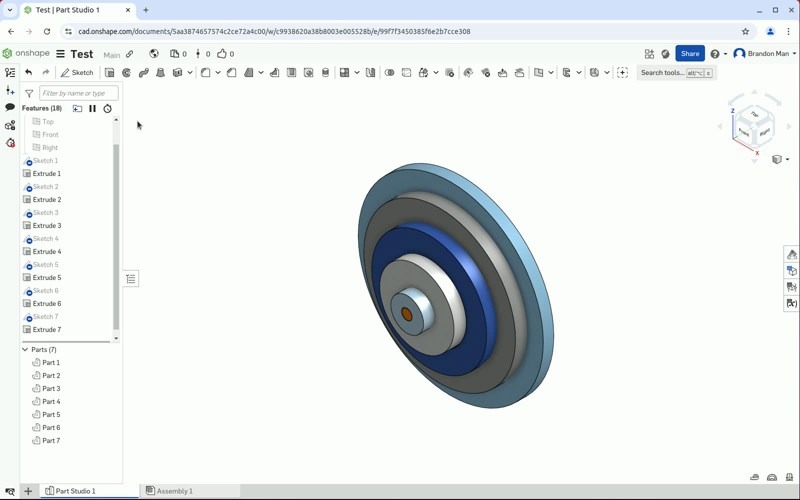
mouse_move(69, 163)
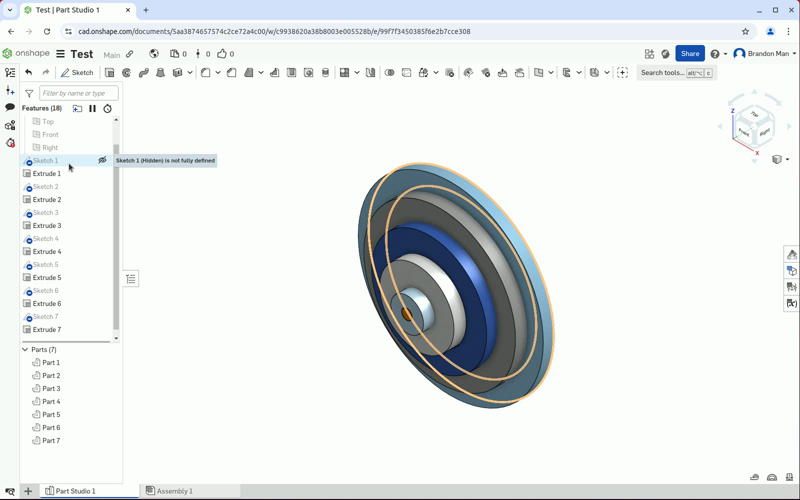
click(69, 163)